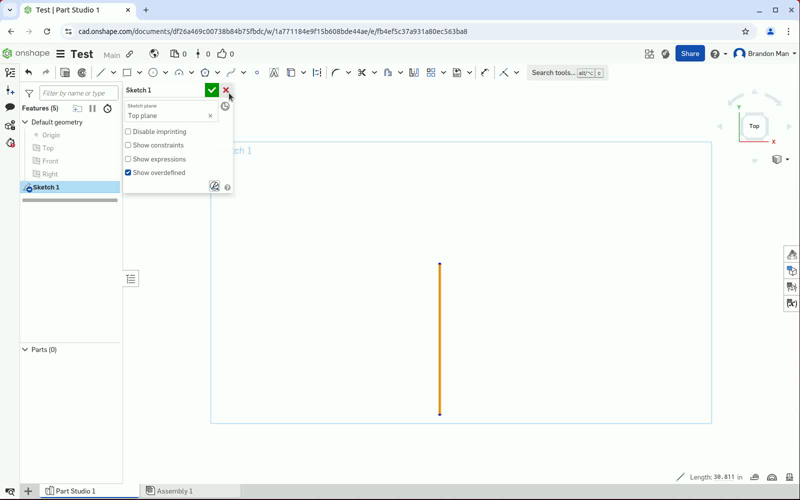
key(shift+h)
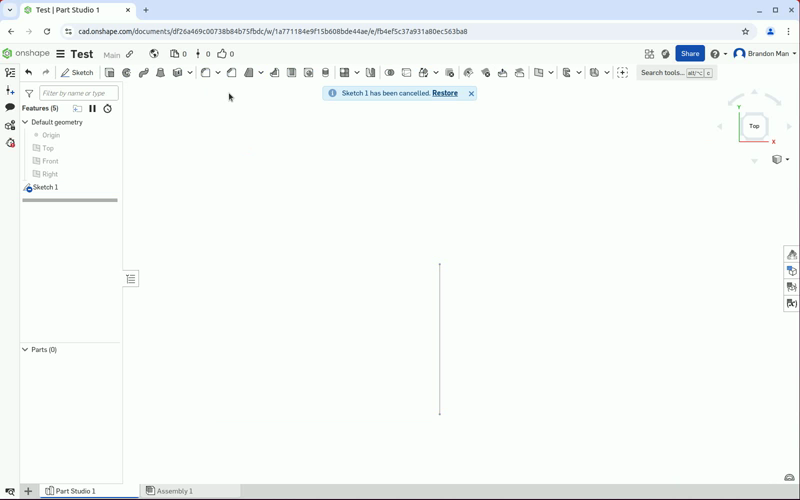
key(shift+s)
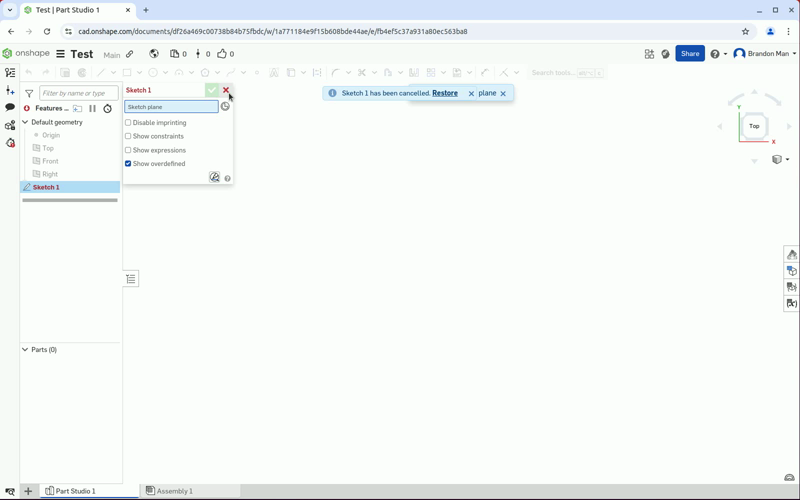
mouse_move(73, 150)
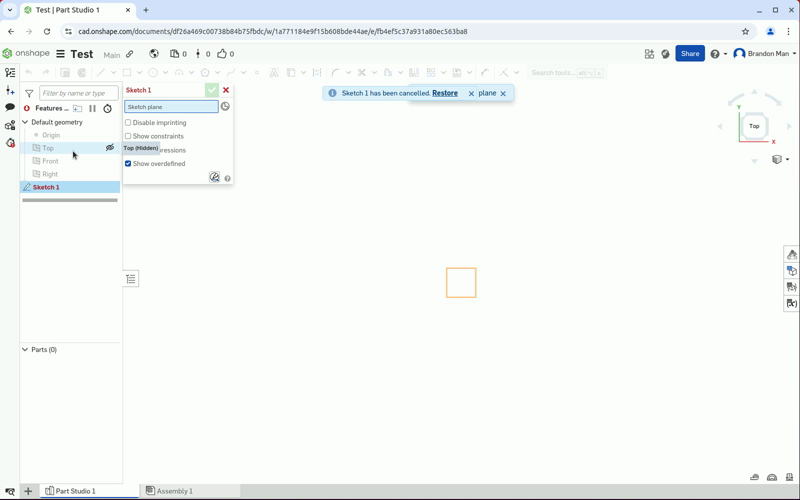
click(73, 150)
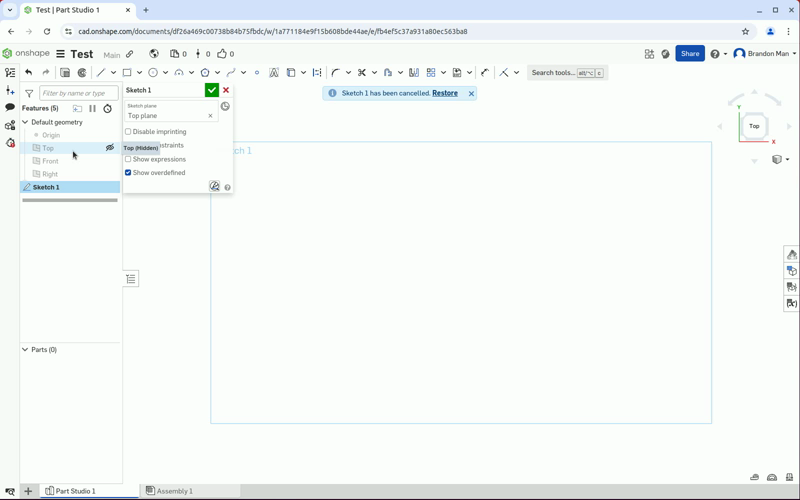
mouse_move(73, 352)
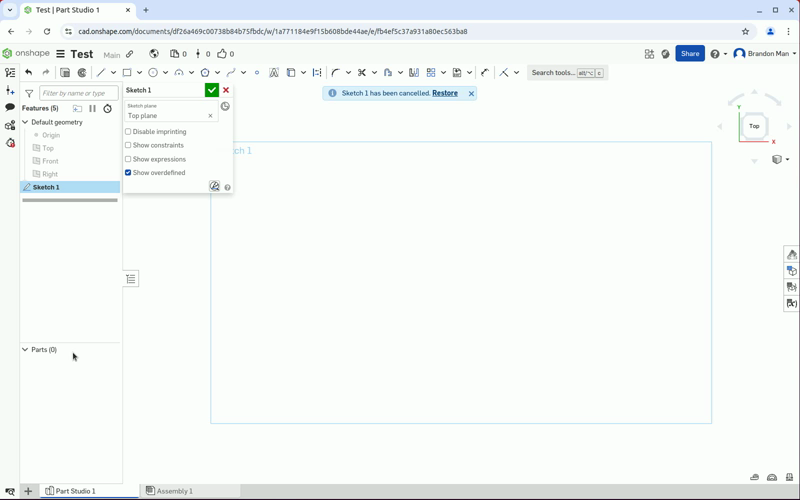
key(y)
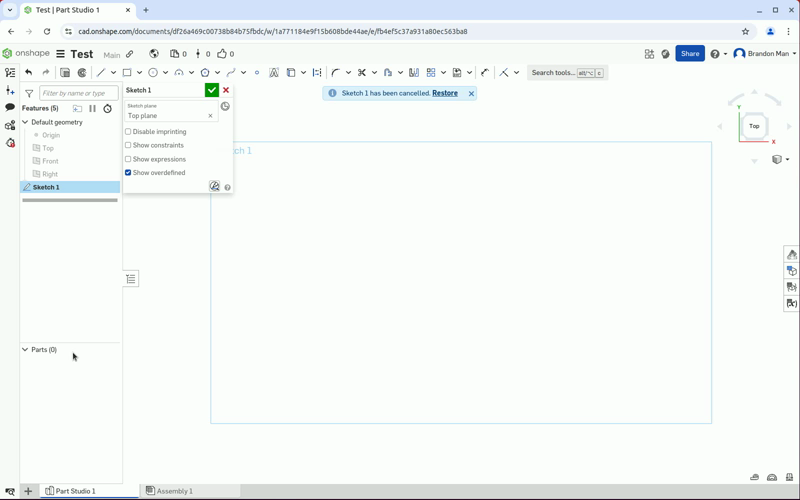
key(l)
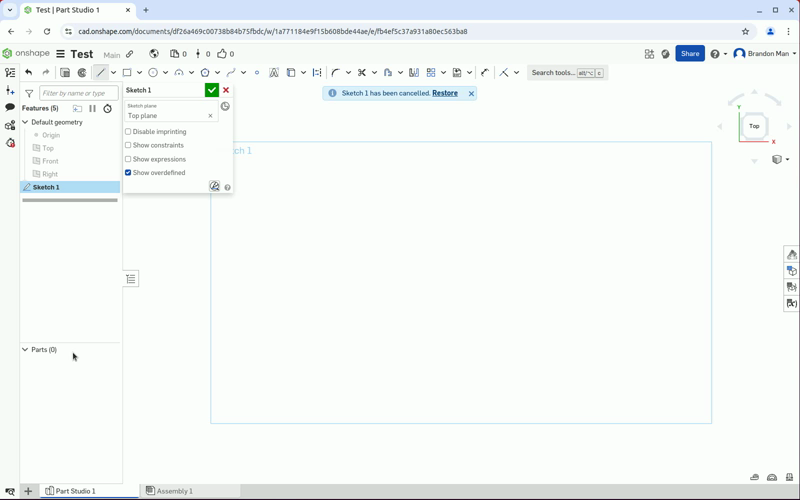
key_down(shift)
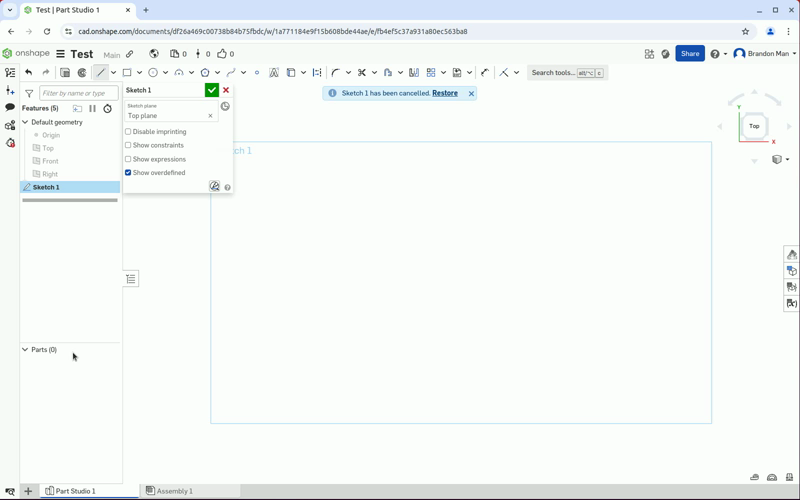
mouse_move(412, 330)
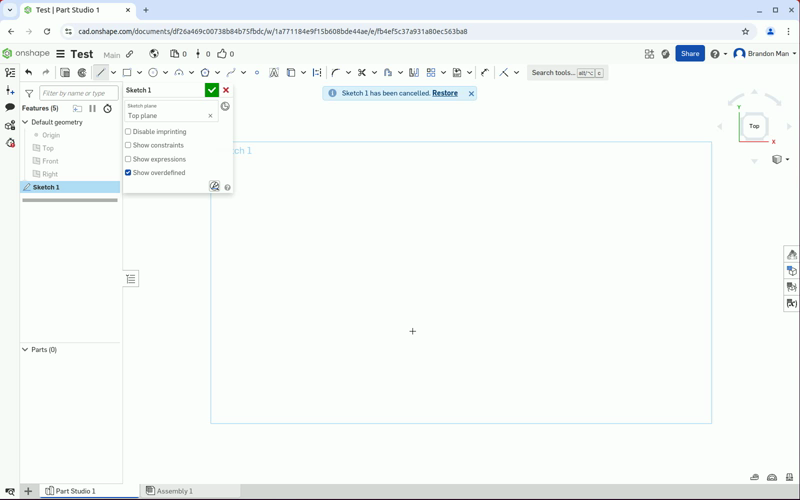
click(412, 330)
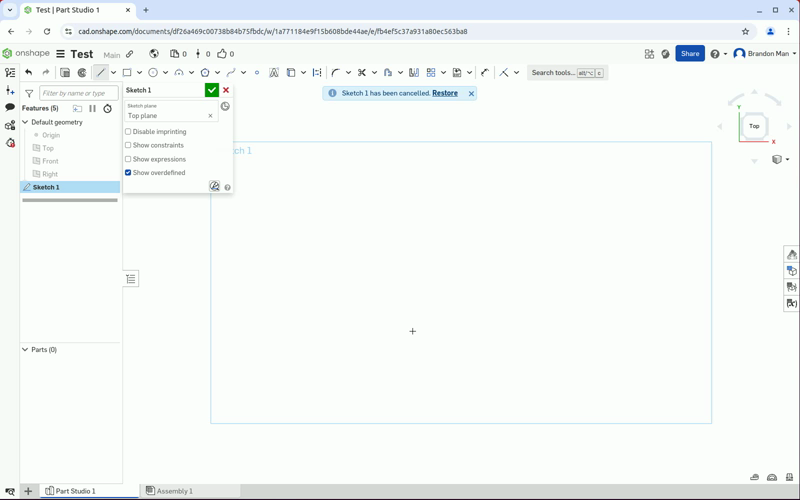
key_up(shift)
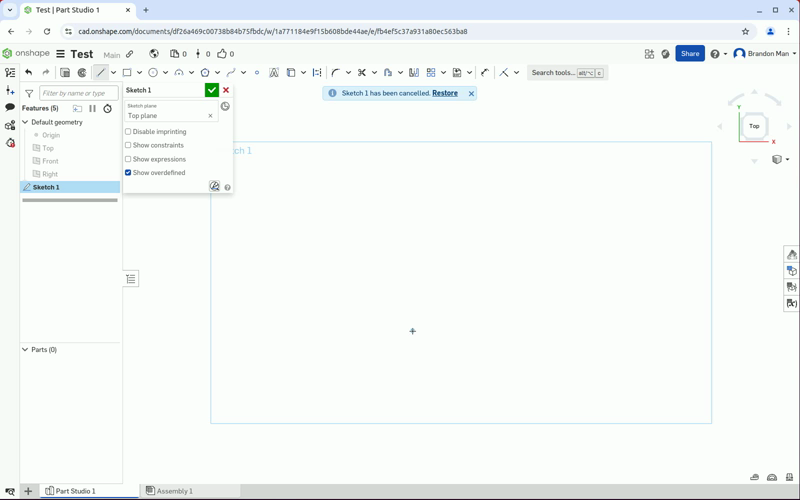
key_down(shift)
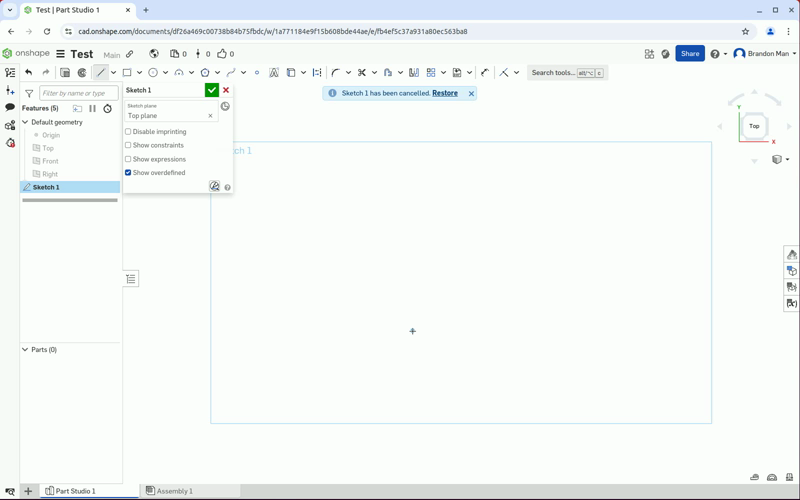
mouse_move(509, 330)
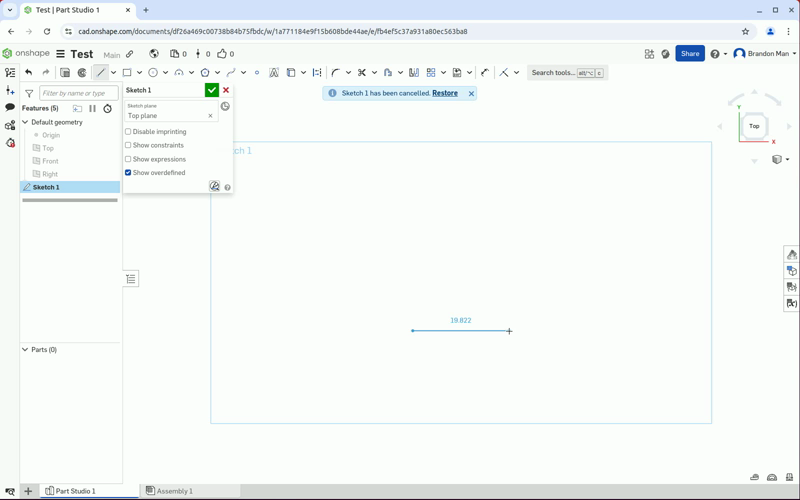
click(509, 330)
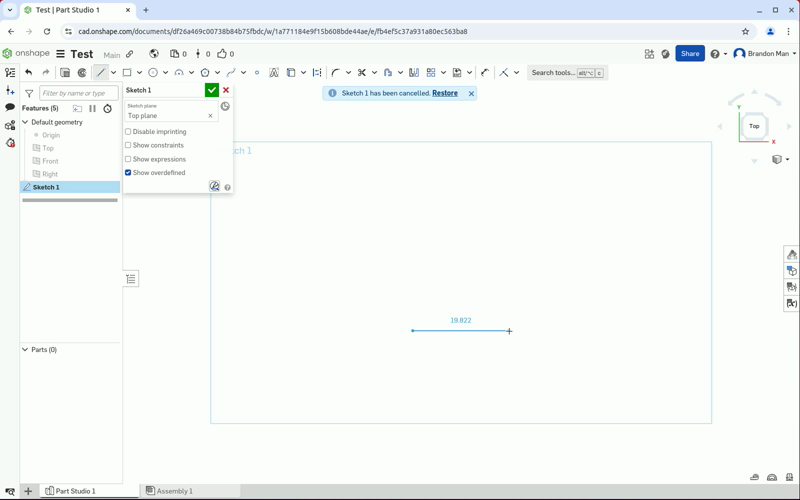
key_up(shift)
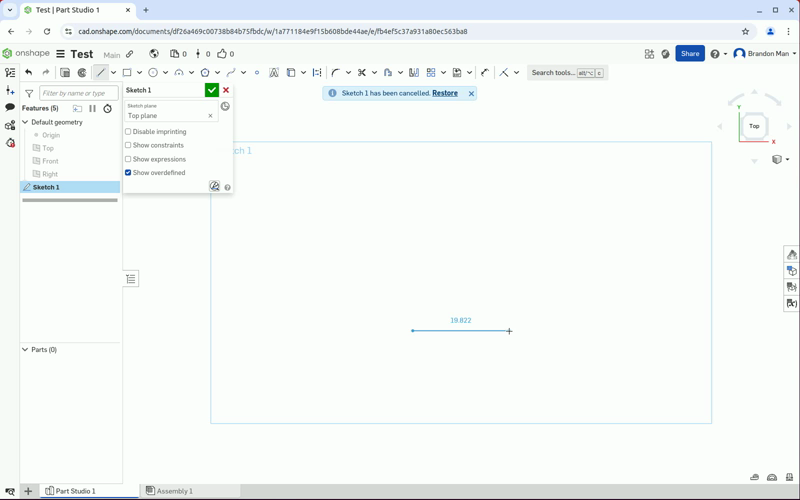
key_down(shift)
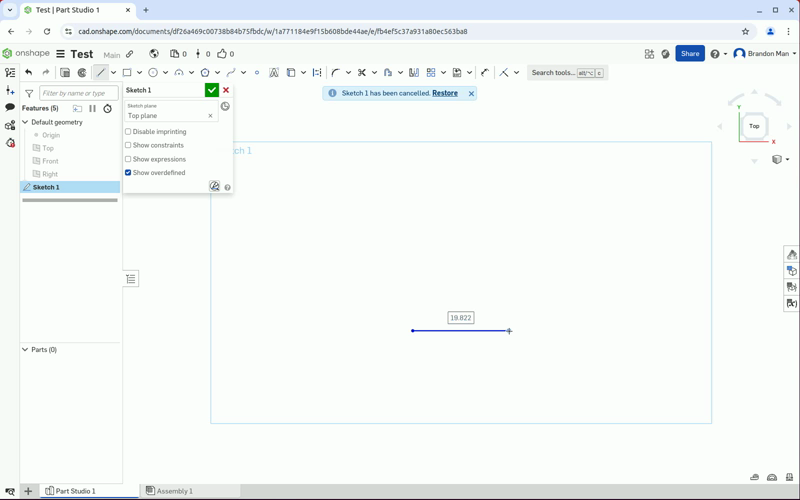
mouse_move(509, 234)
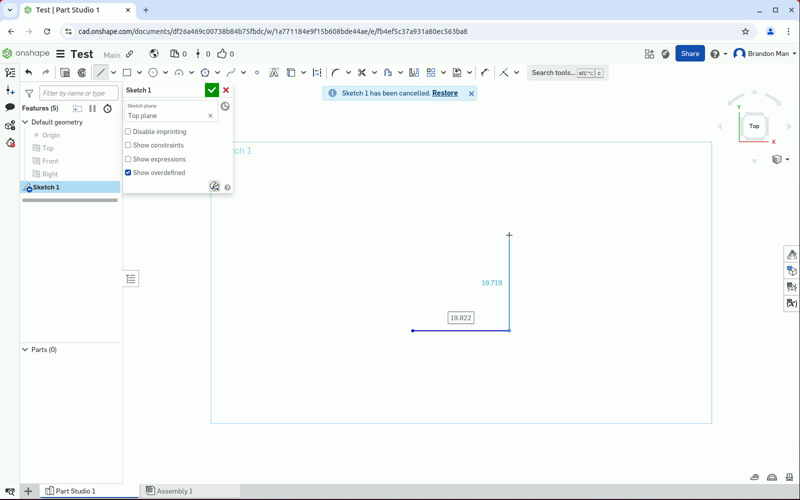
click(509, 234)
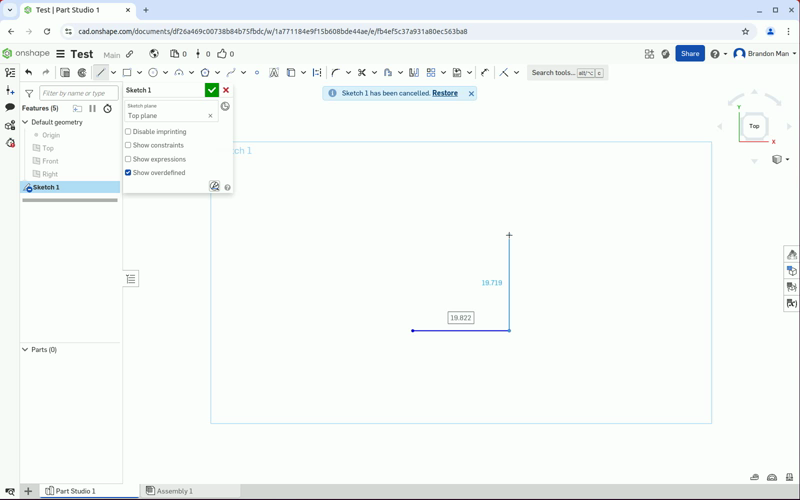
key_up(shift)
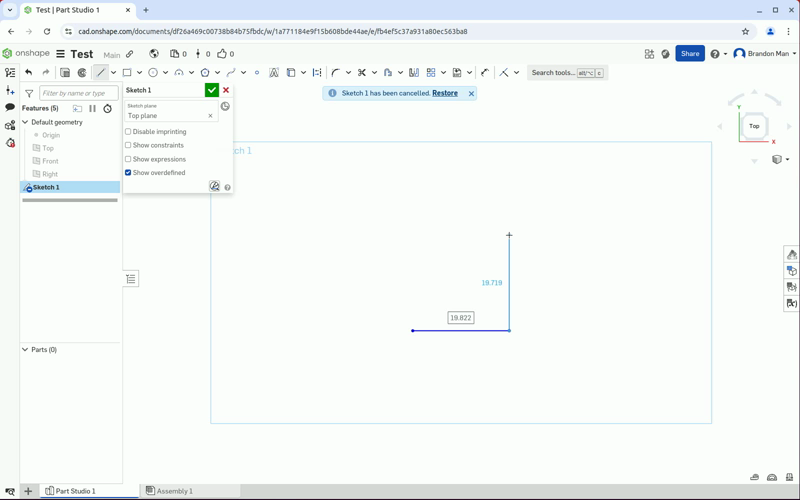
key_down(shift)
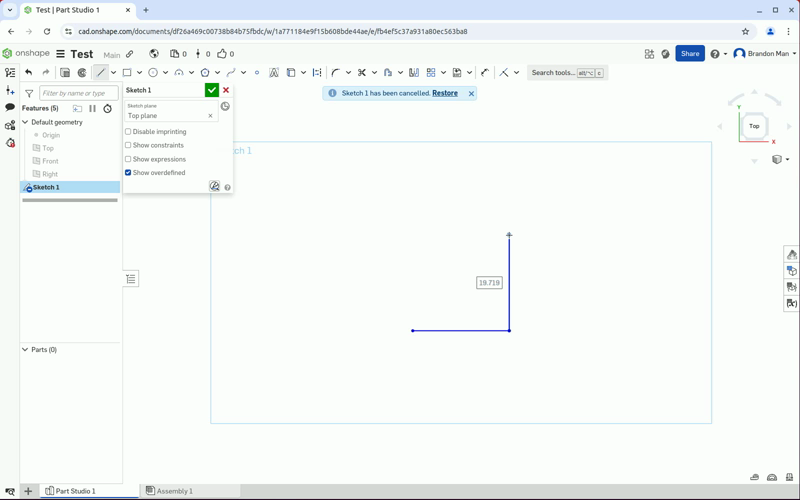
mouse_move(412, 234)
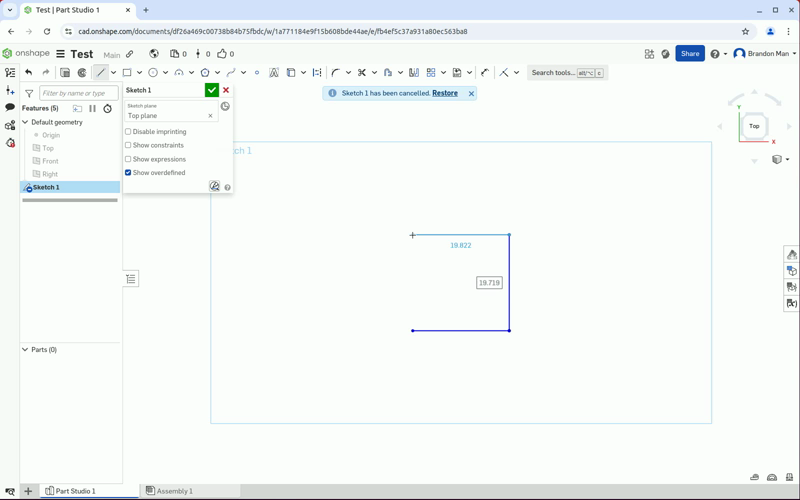
click(412, 234)
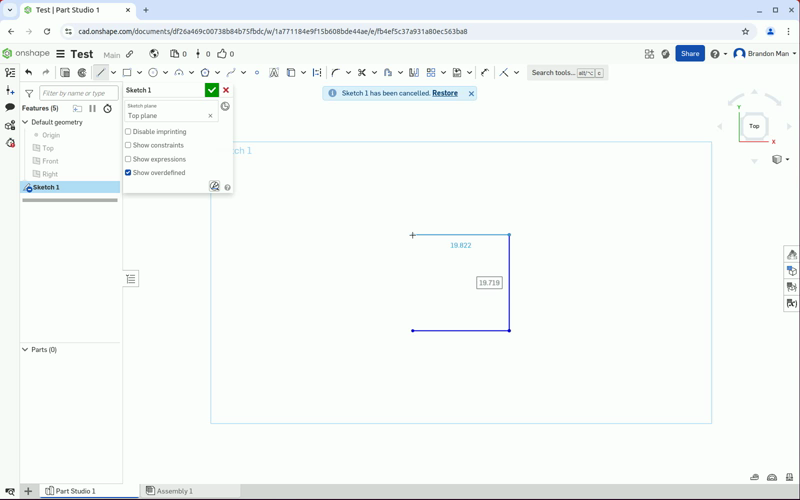
key_up(shift)
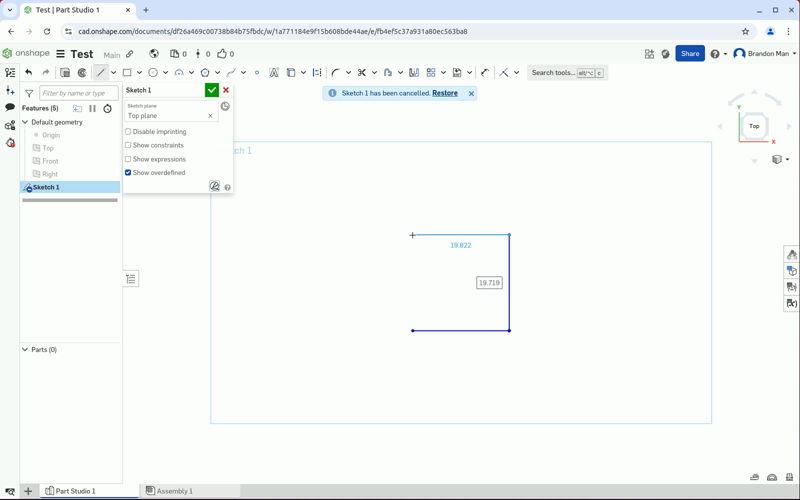
key_down(shift)
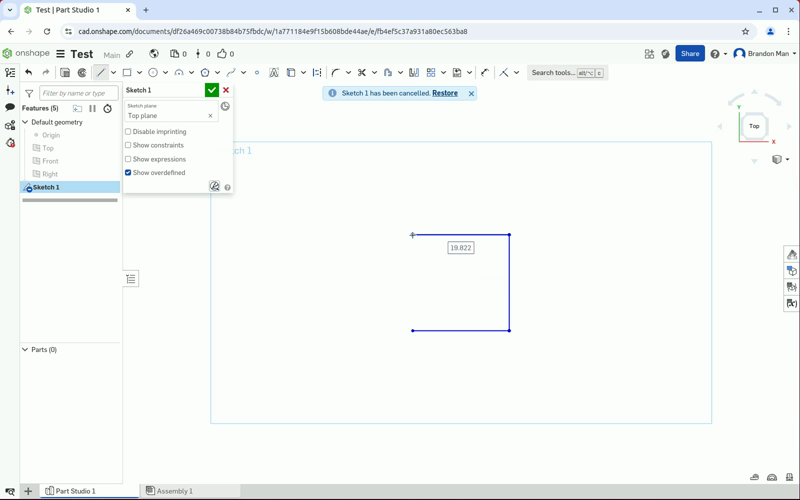
mouse_move(412, 330)
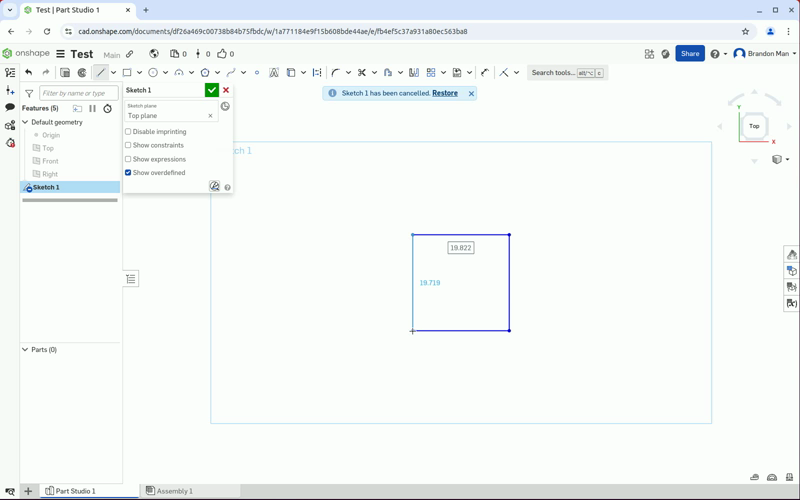
key_up(shift)
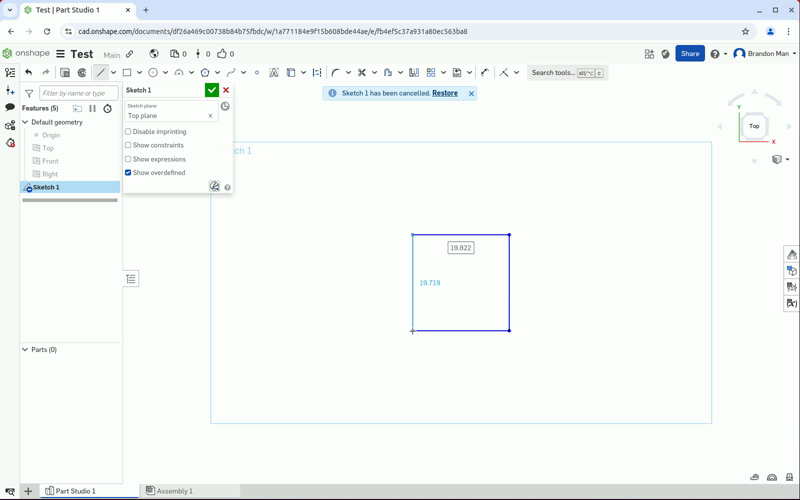
click(412, 330)
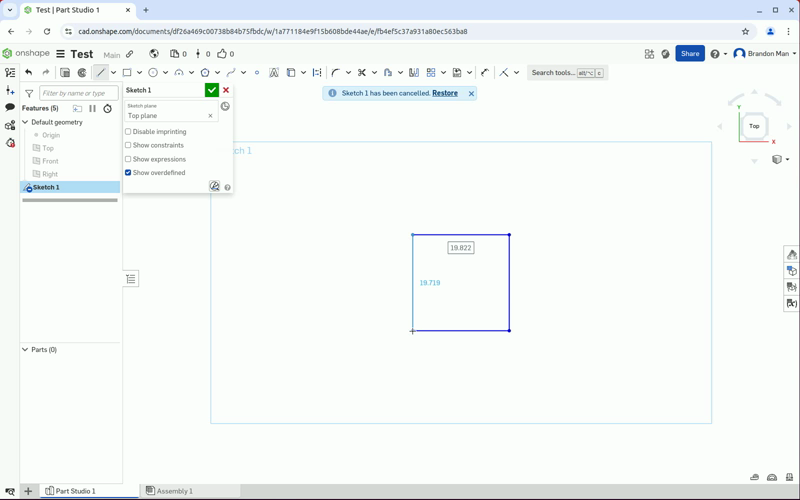
key(esc)
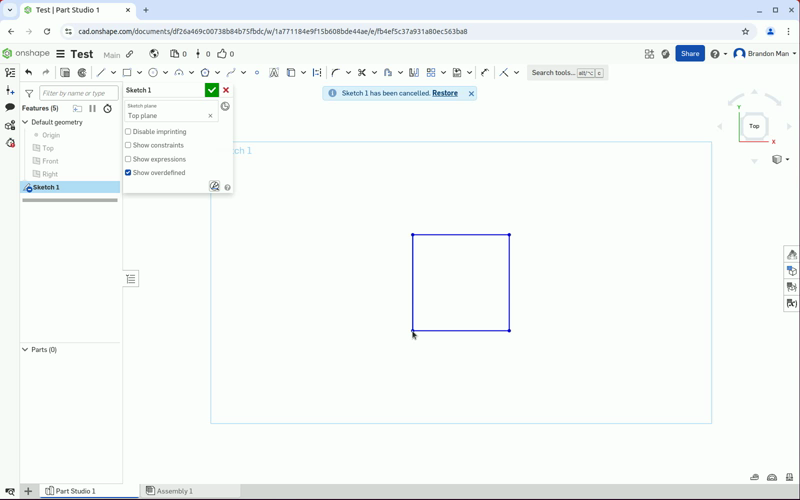
key(c)
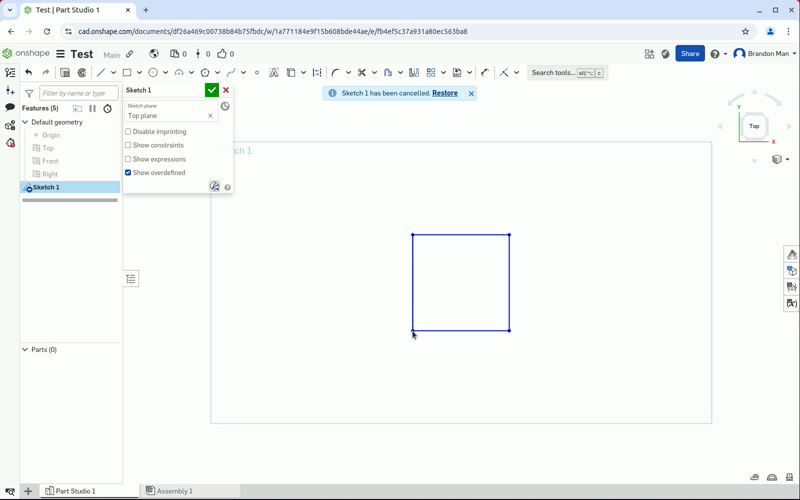
key_down(shift)
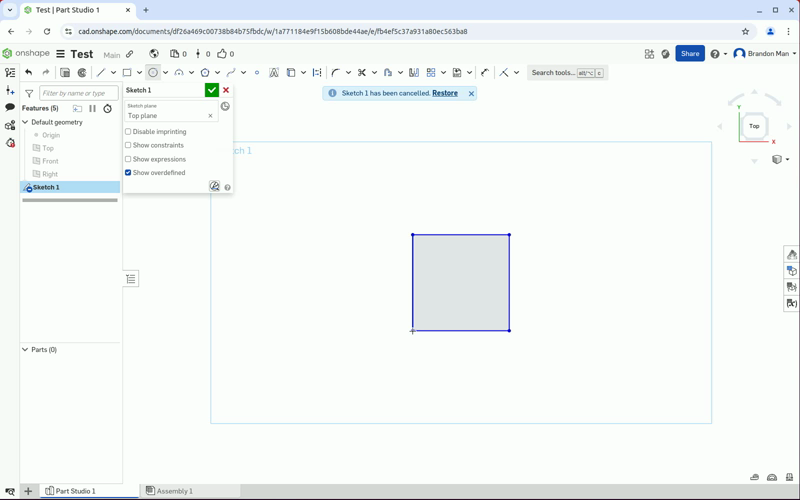
mouse_move(423, 319)
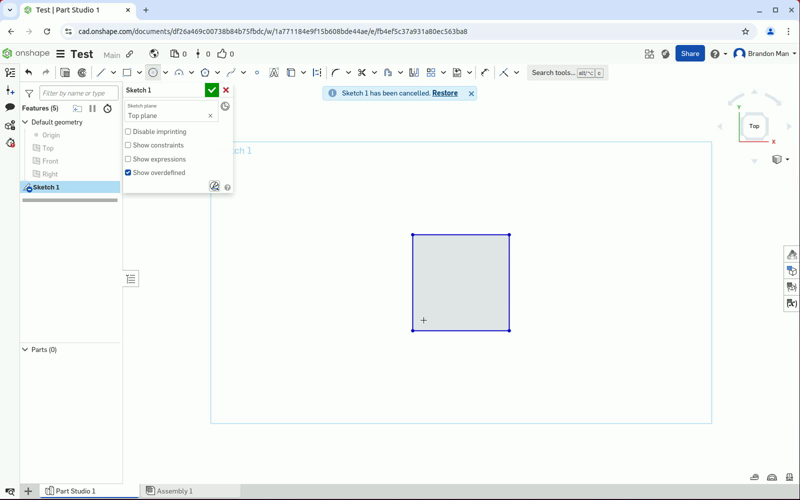
click(423, 319)
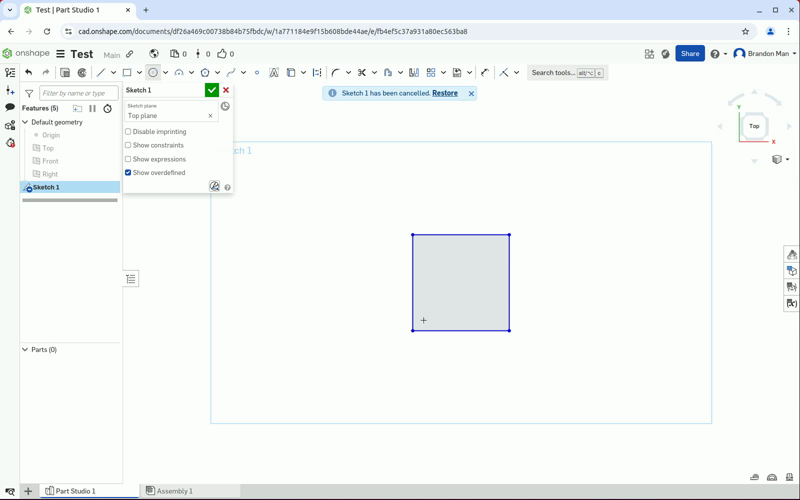
key_up(shift)
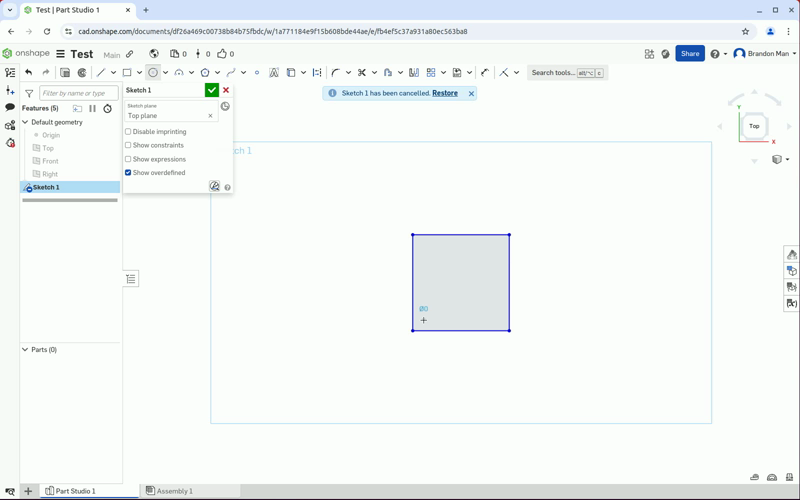
mouse_move(429, 319)
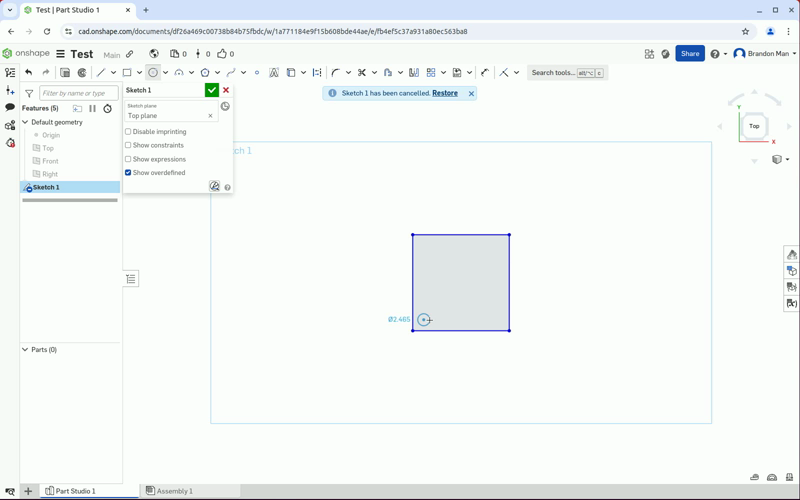
click(429, 319)
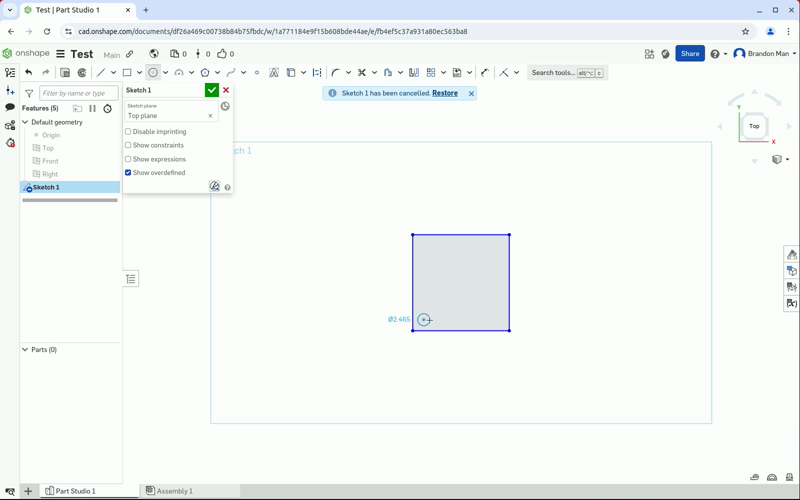
key(esc)
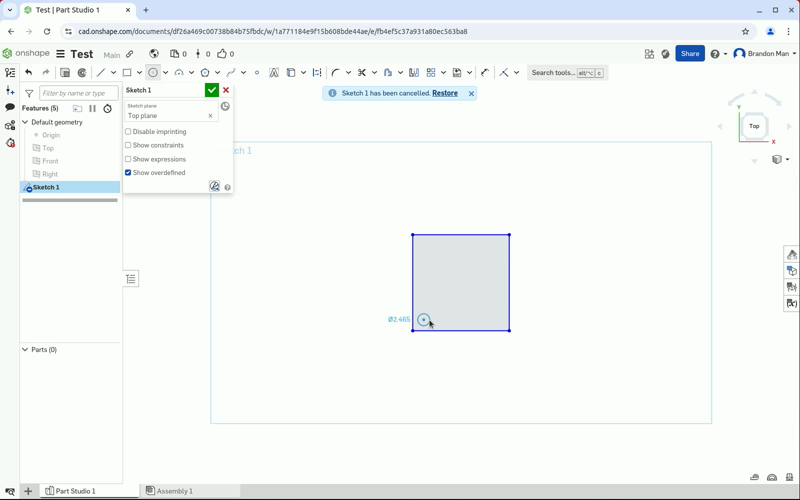
key(c)
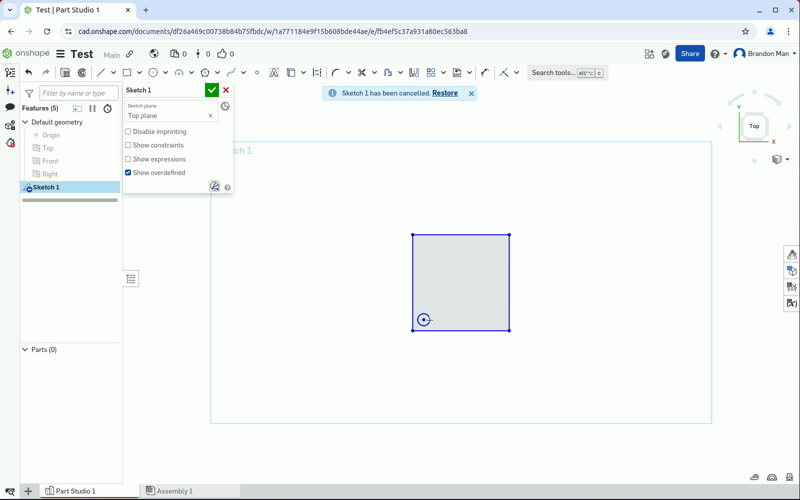
key_down(shift)
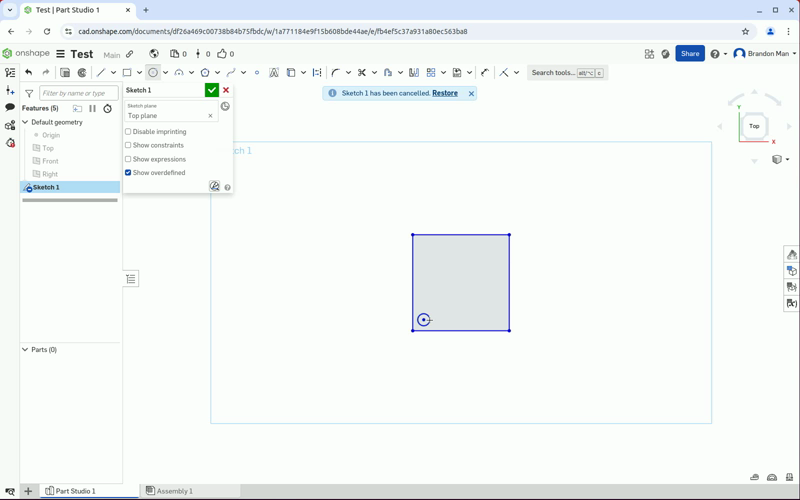
mouse_move(423, 245)
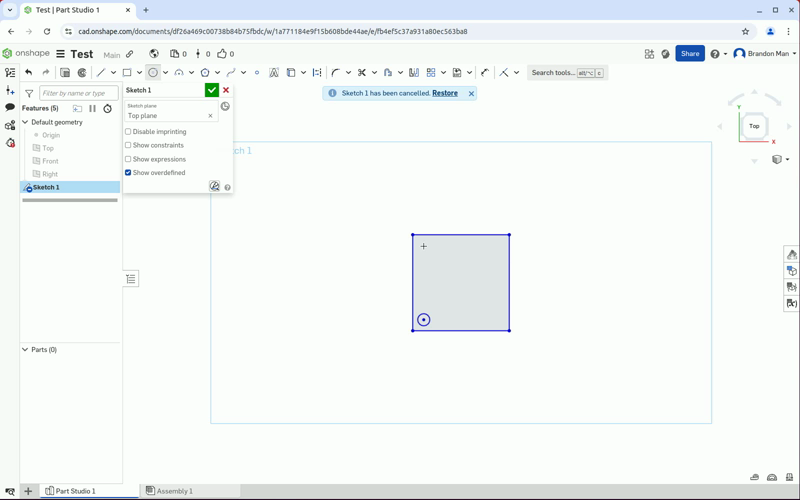
click(423, 245)
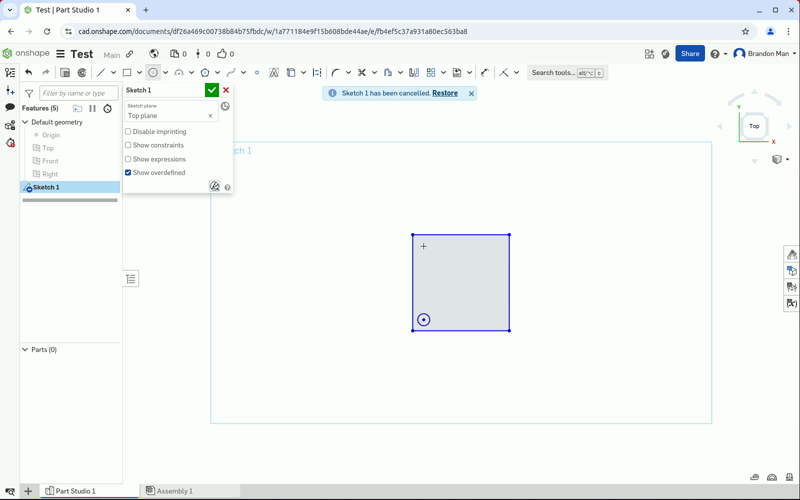
key_up(shift)
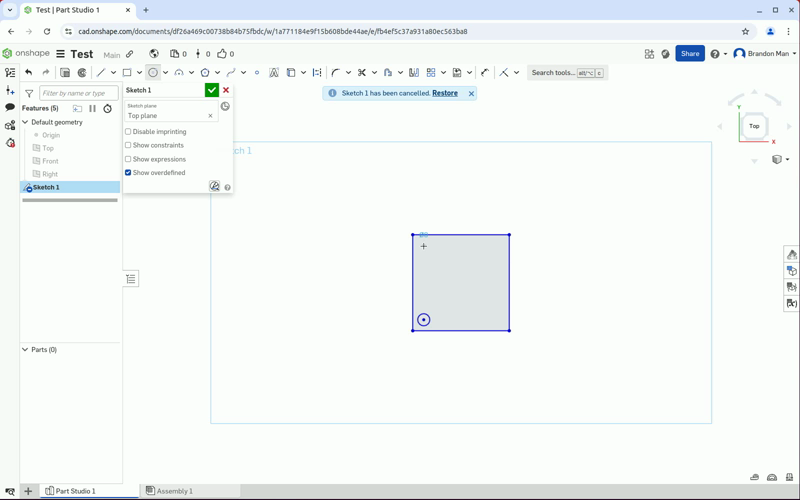
mouse_move(429, 245)
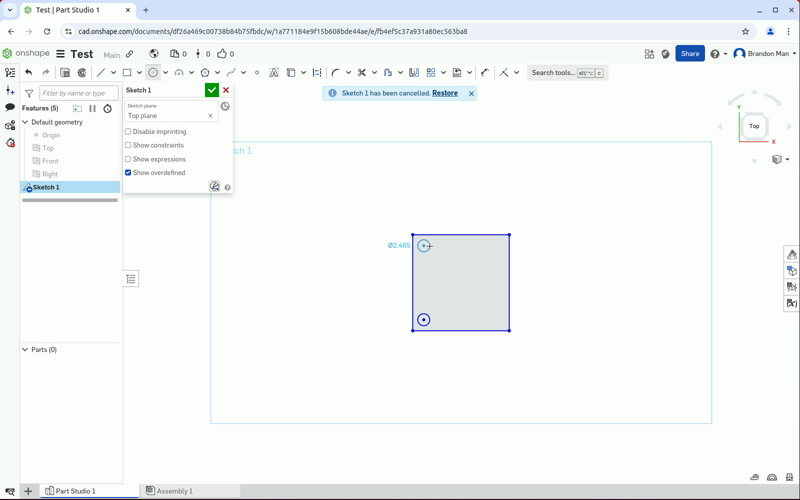
click(429, 245)
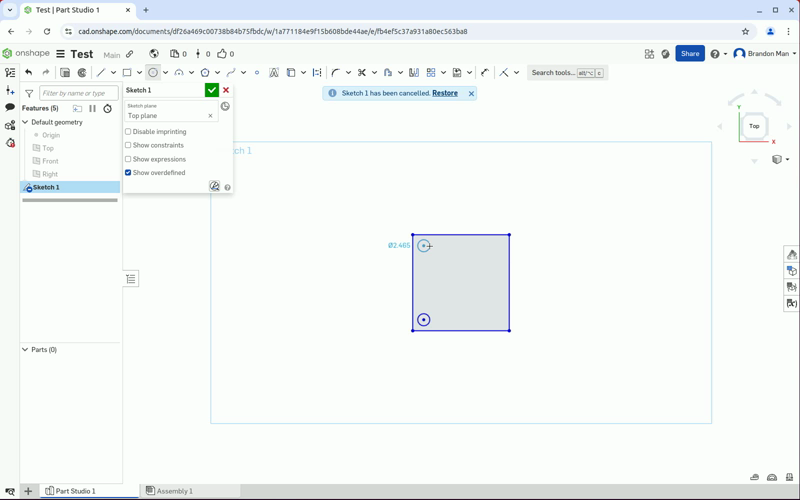
key(esc)
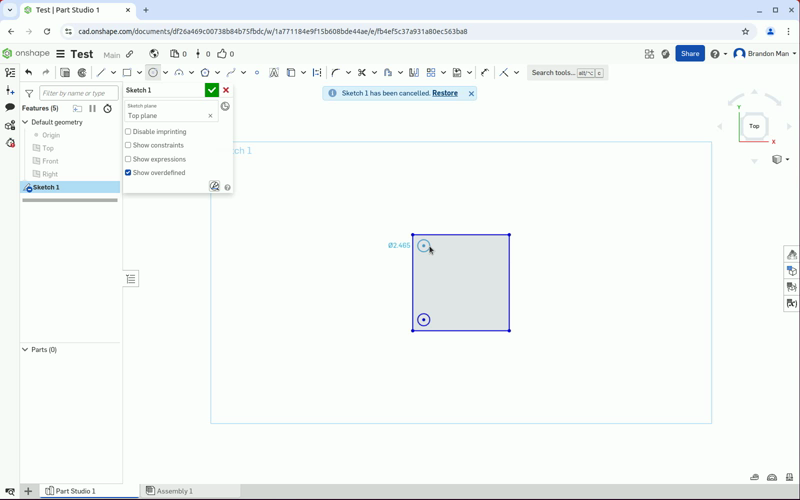
key(c)
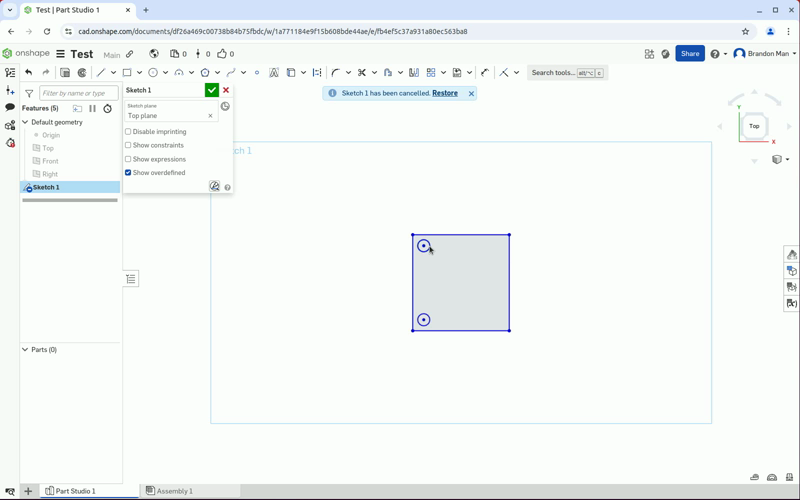
key_down(shift)
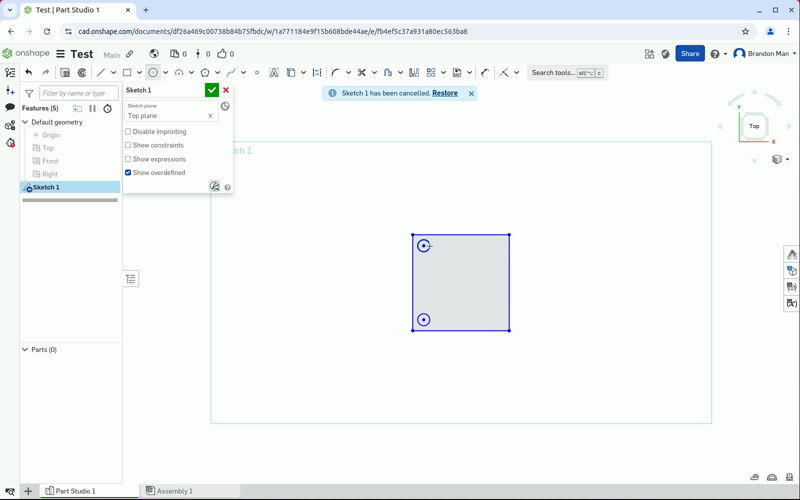
mouse_move(461, 282)
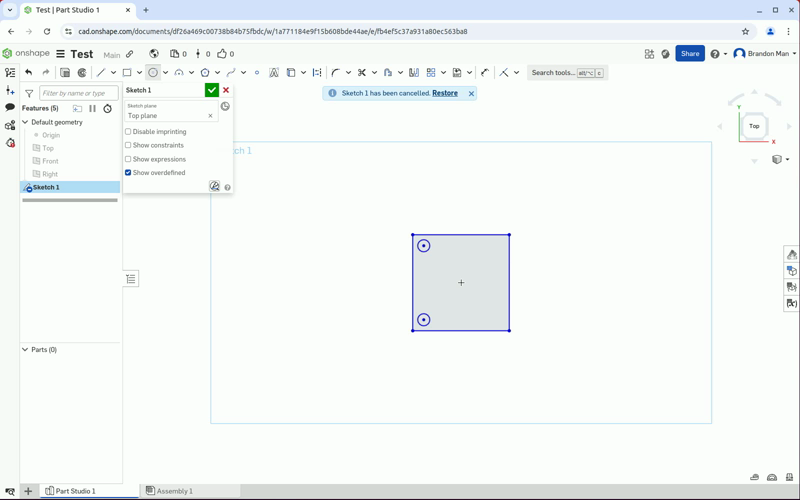
click(461, 282)
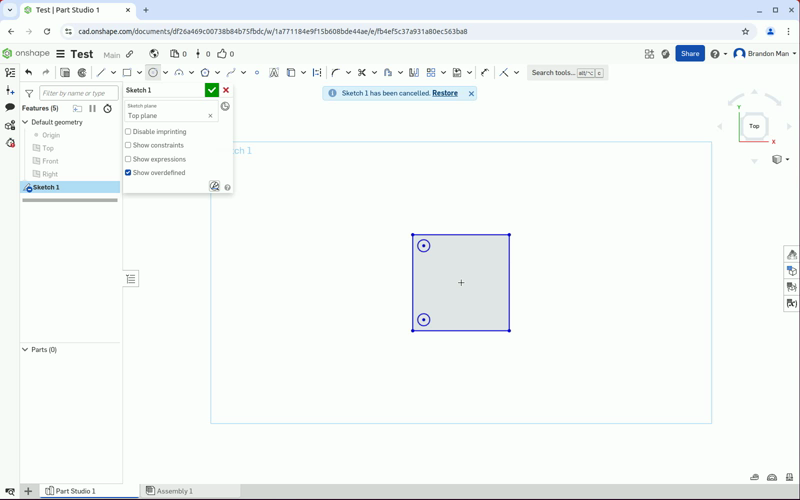
key_up(shift)
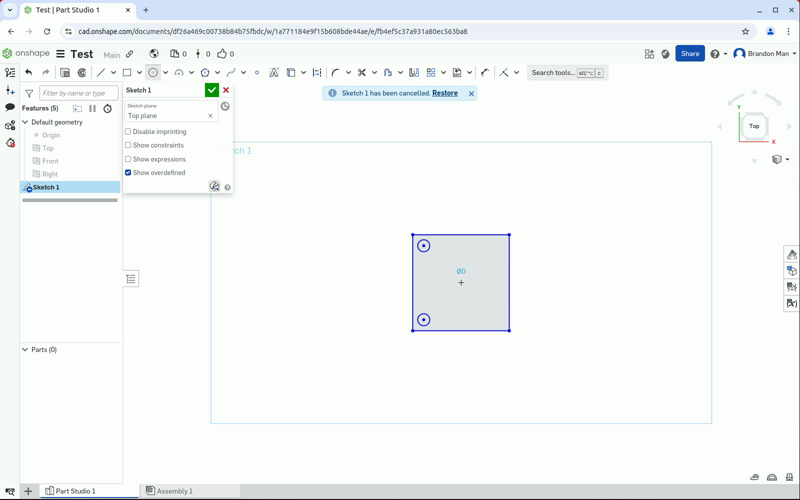
mouse_move(495, 282)
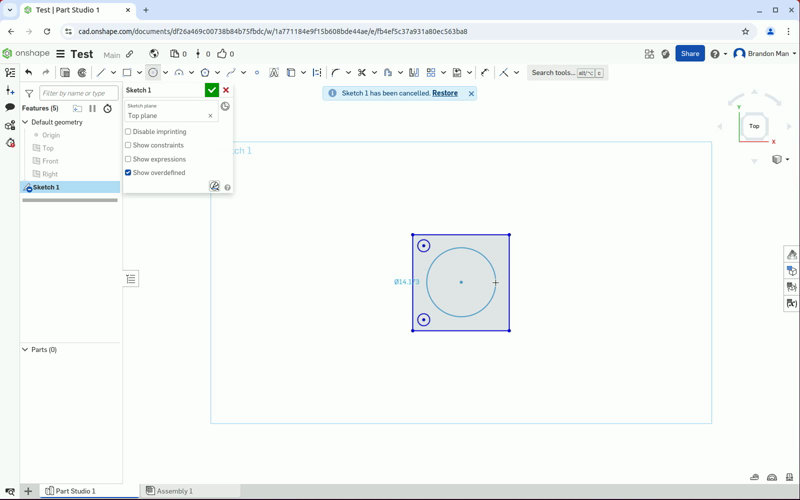
click(495, 282)
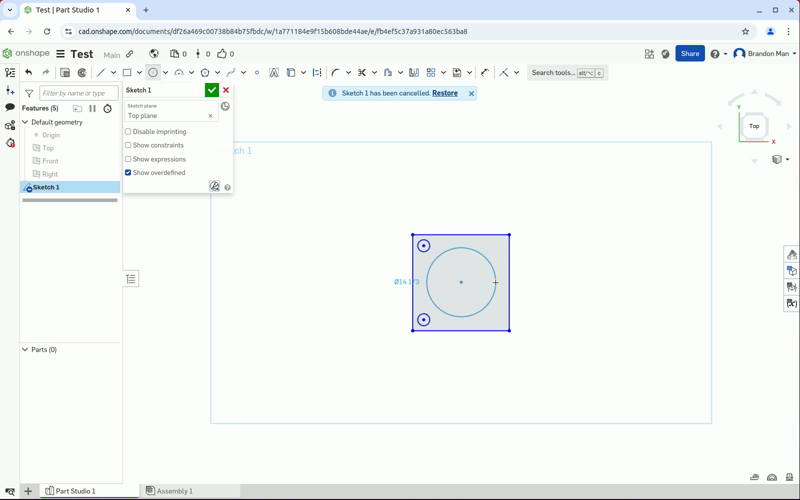
key(esc)
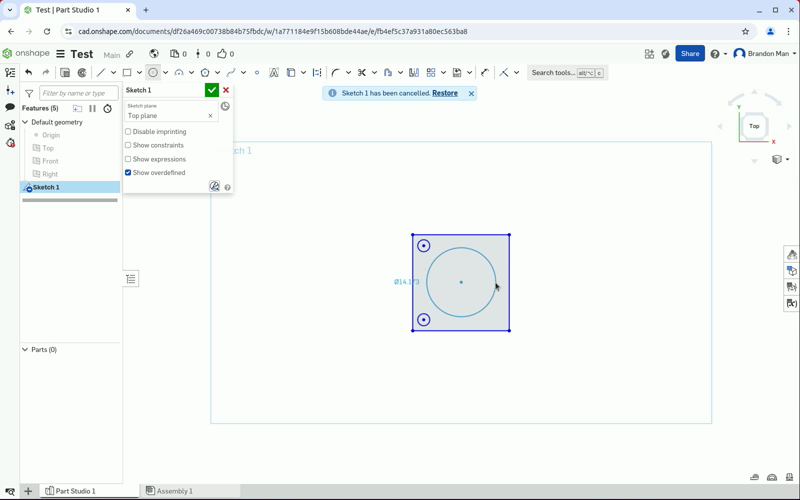
key(c)
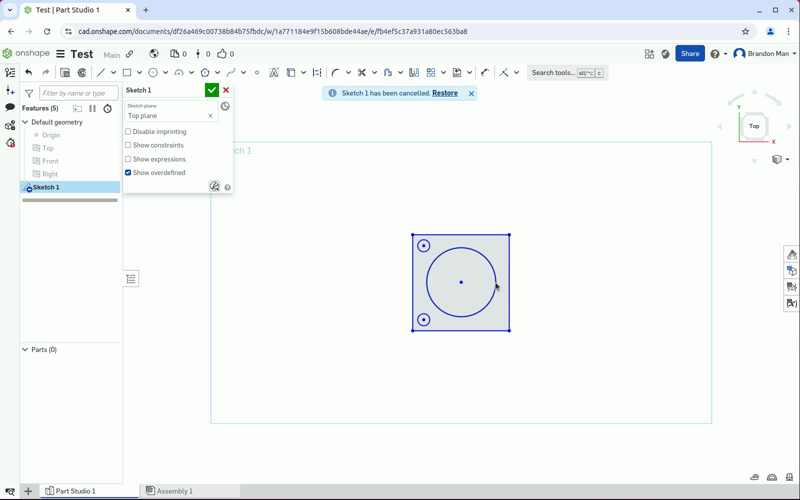
key_down(shift)
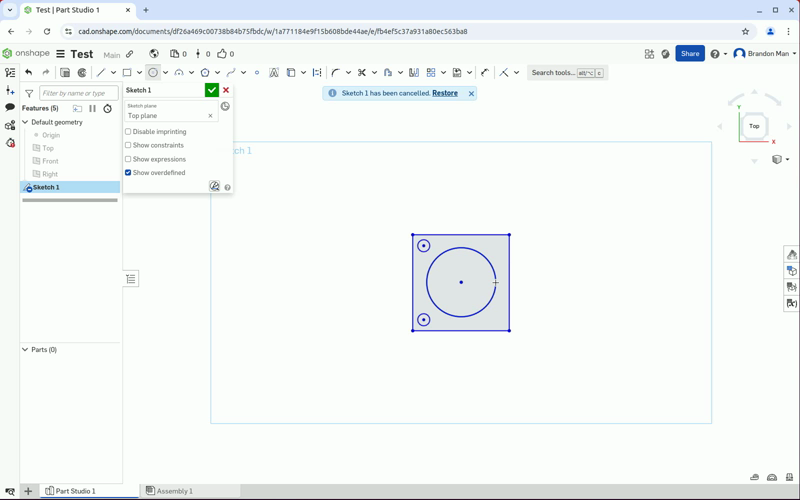
mouse_move(498, 319)
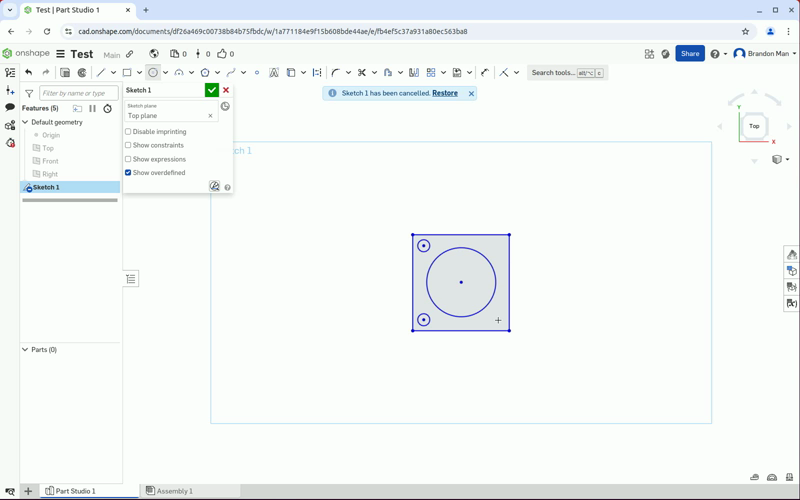
click(498, 319)
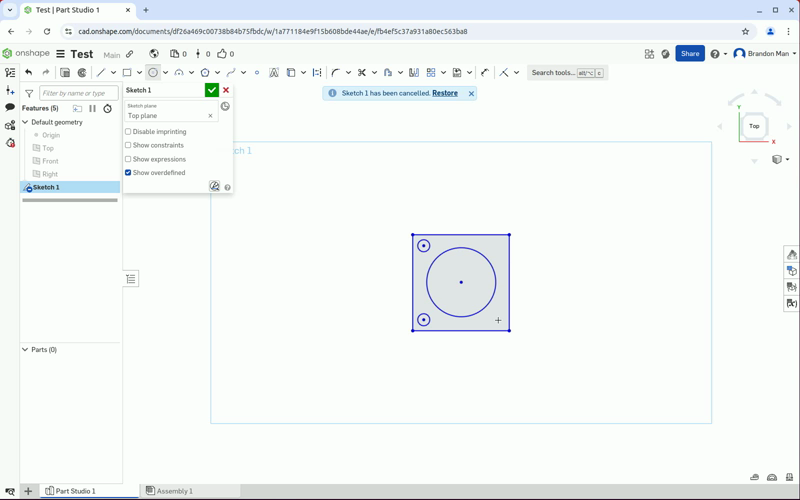
key_up(shift)
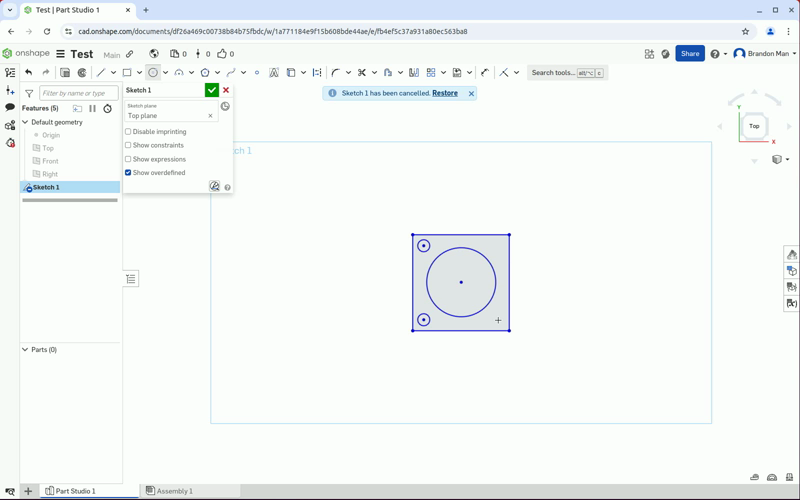
mouse_move(504, 319)
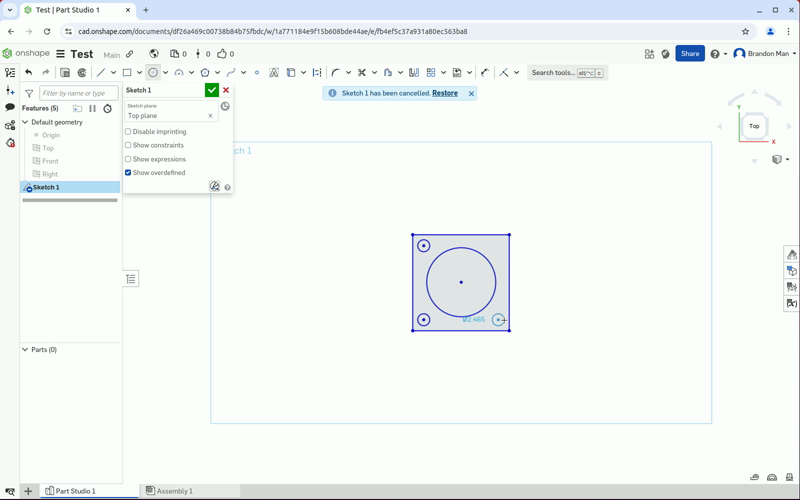
click(504, 319)
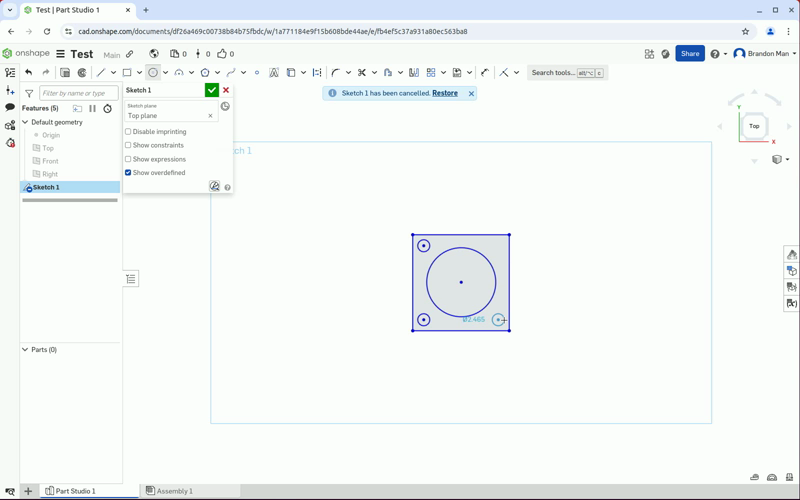
key(esc)
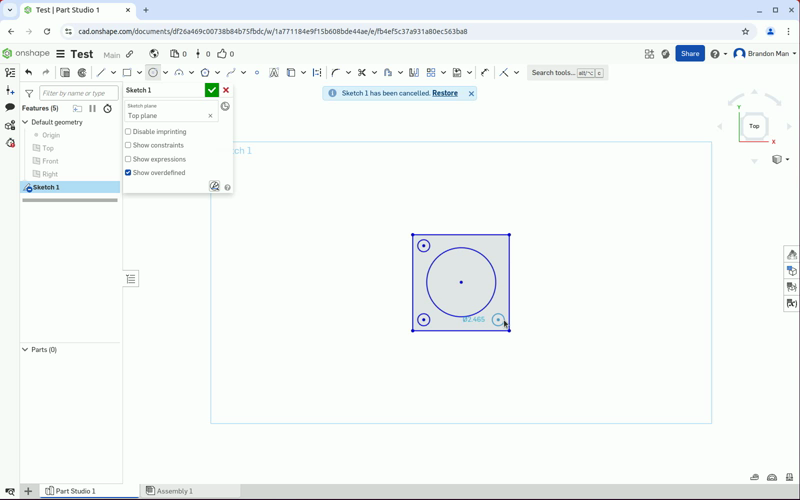
key(c)
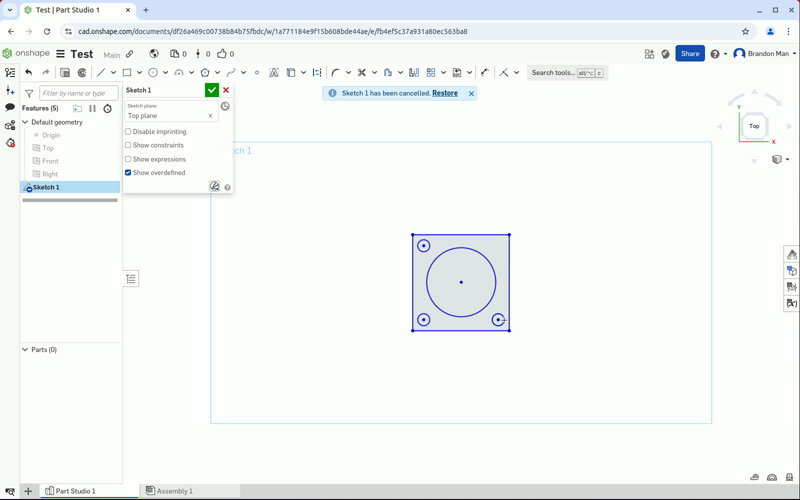
key_down(shift)
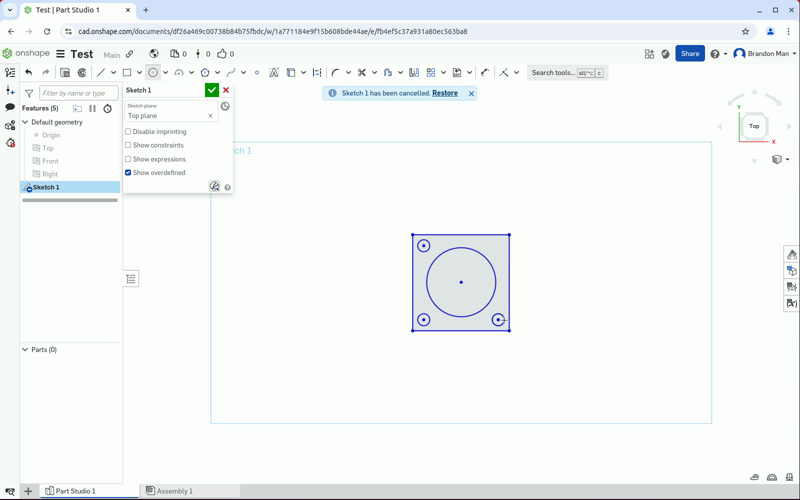
mouse_move(498, 245)
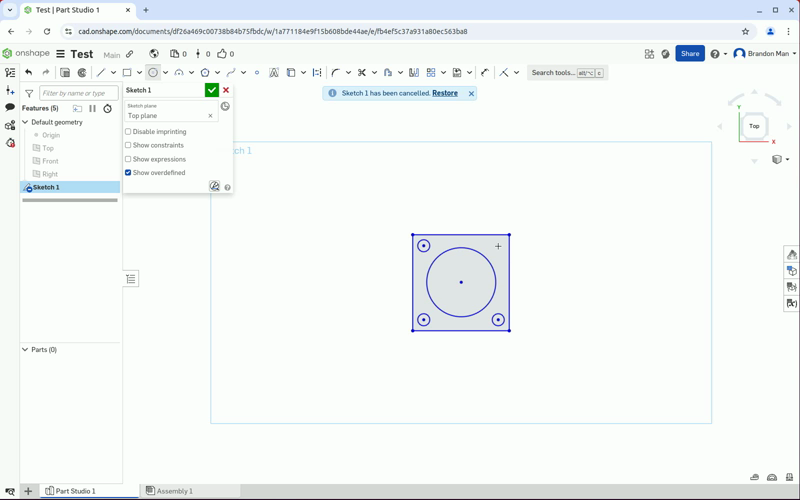
click(498, 245)
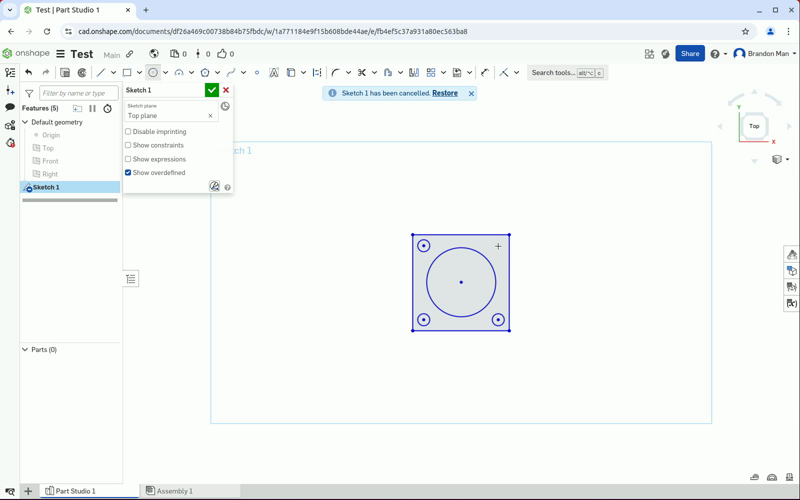
key_up(shift)
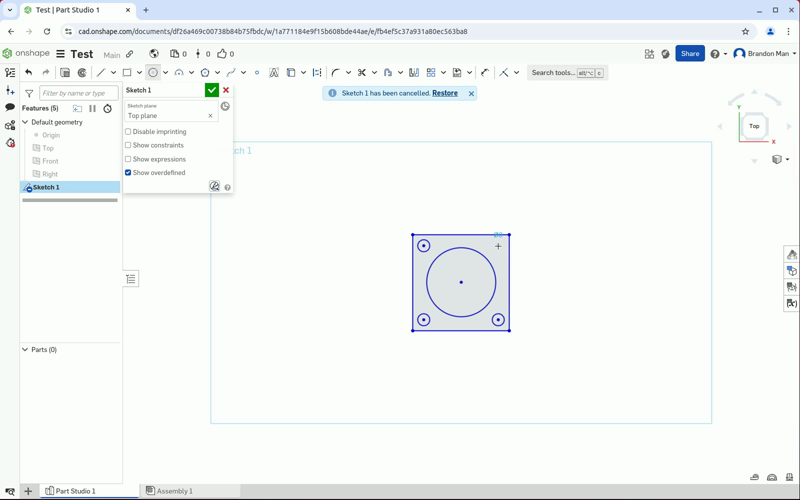
mouse_move(504, 245)
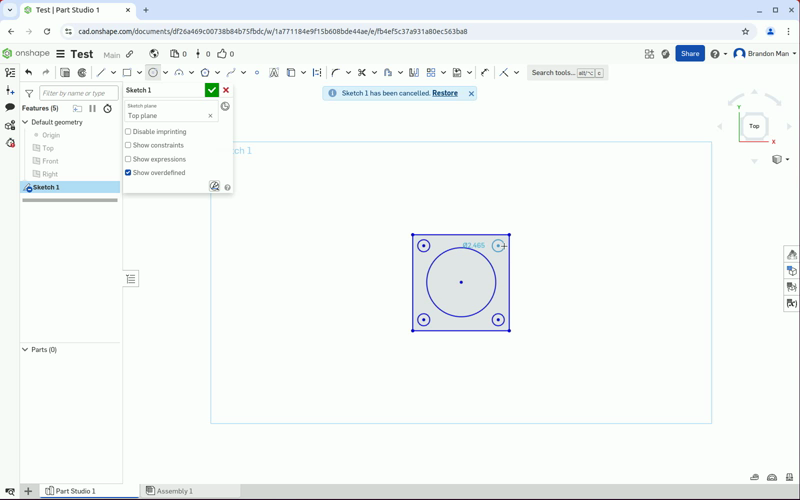
click(504, 245)
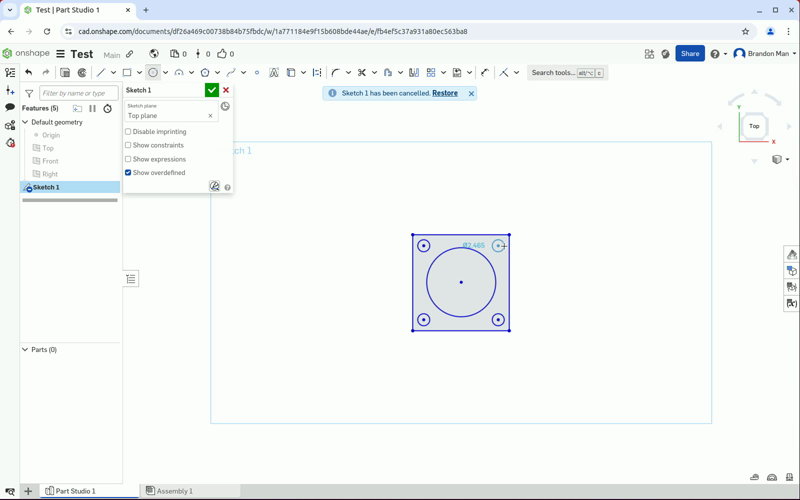
key(esc)
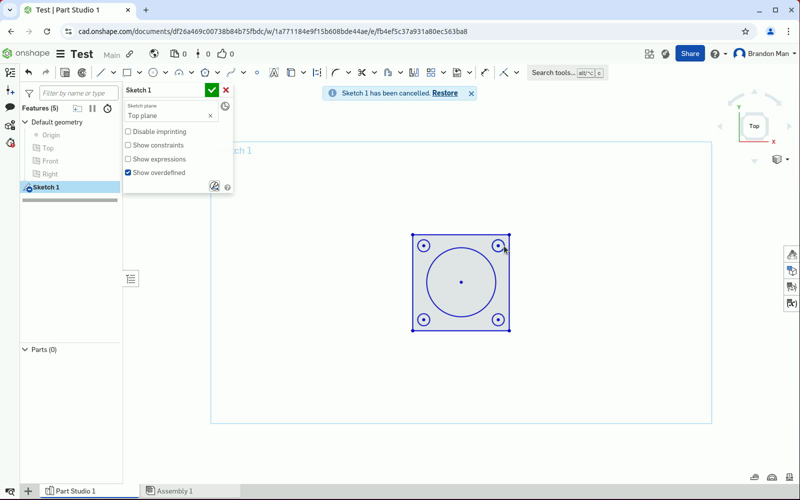
mouse_move(426, 257)
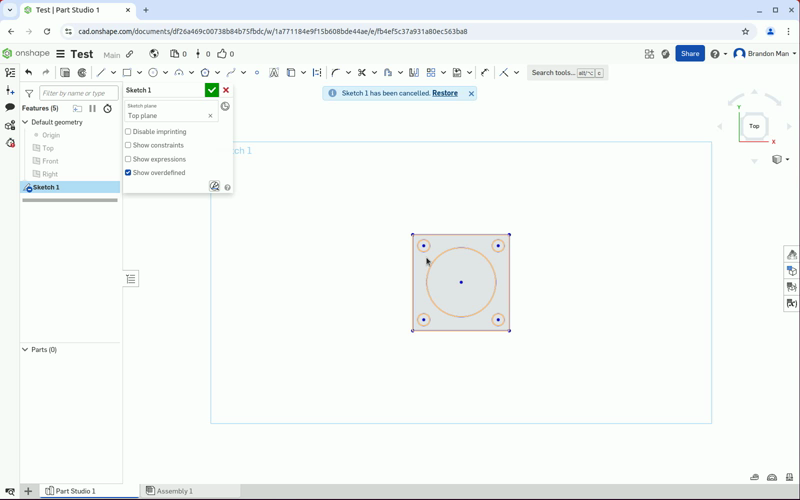
click(426, 257)
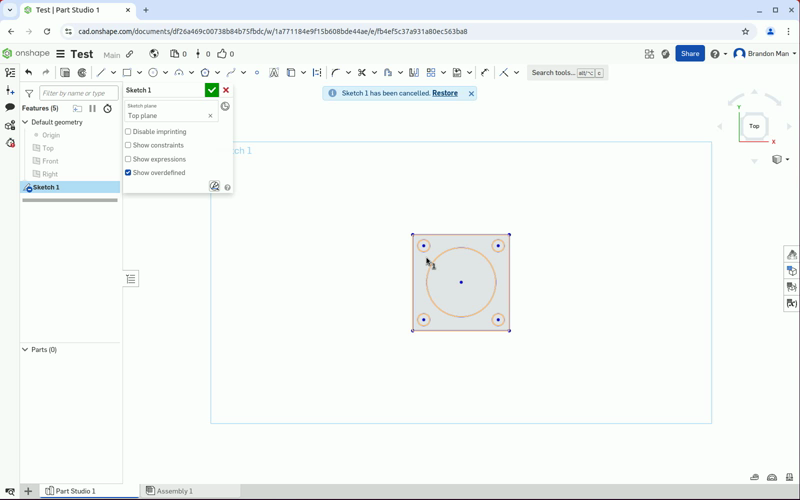
mouse_move(73, 352)
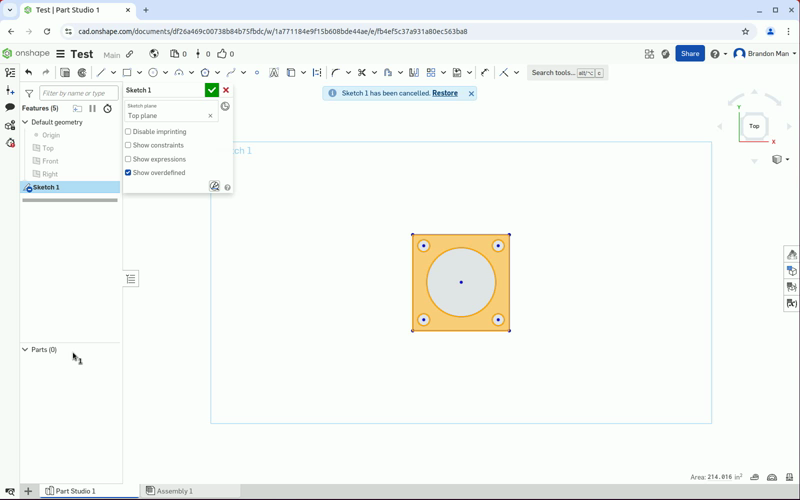
key(shift+y)
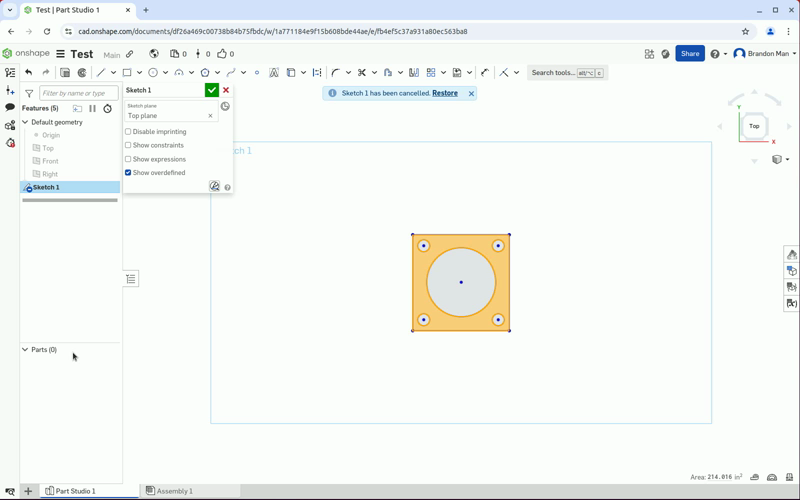
key(shift+e)
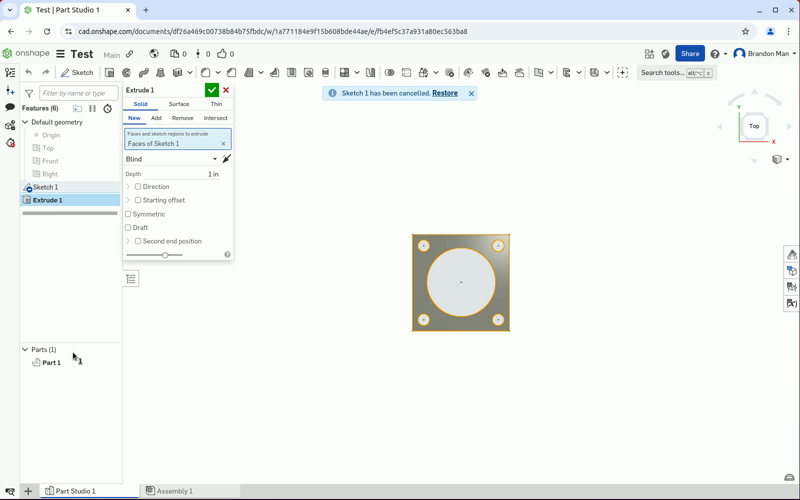
mouse_move(143, 106)
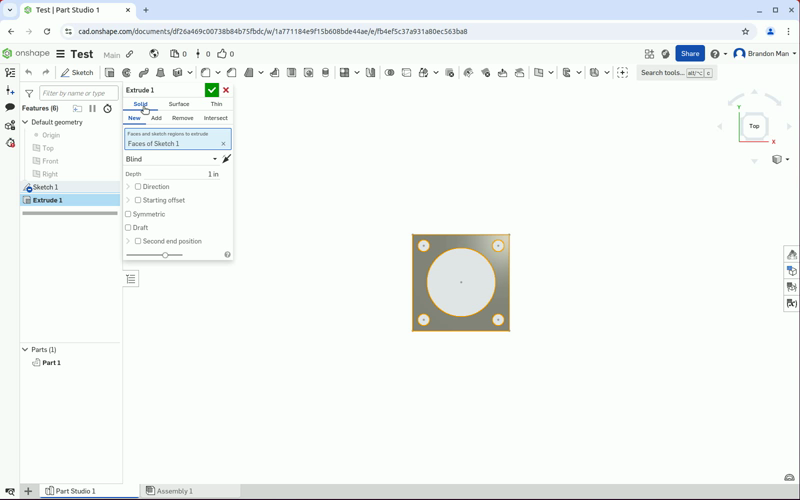
click(143, 106)
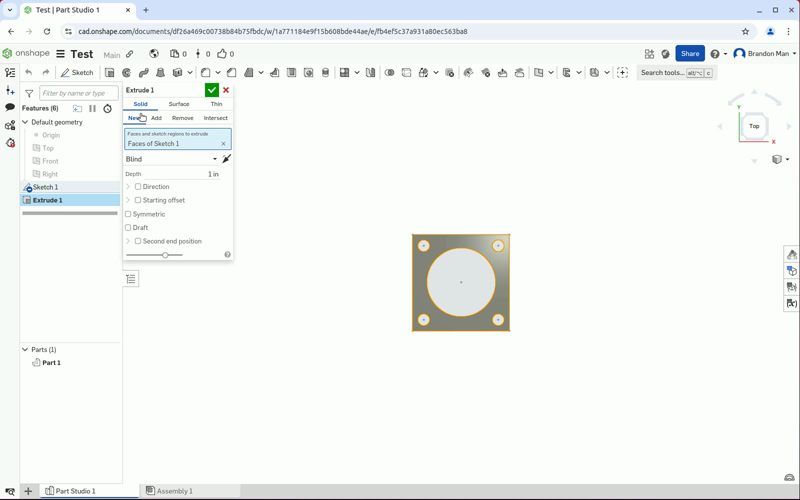
mouse_move(137, 120)
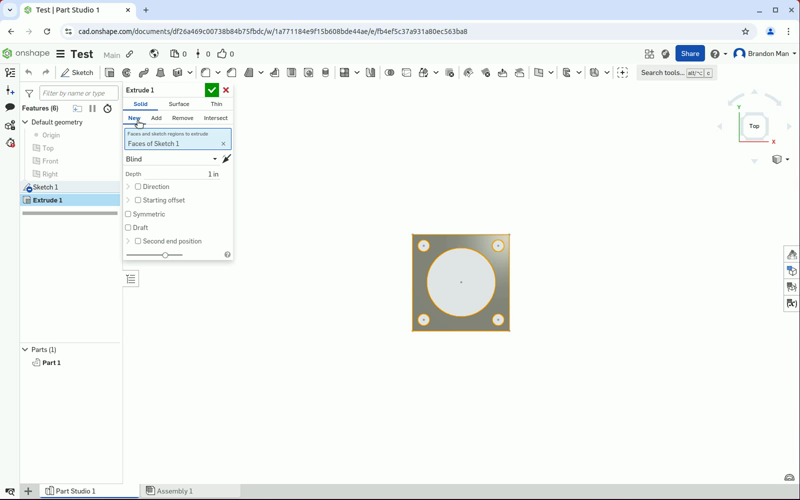
click(137, 120)
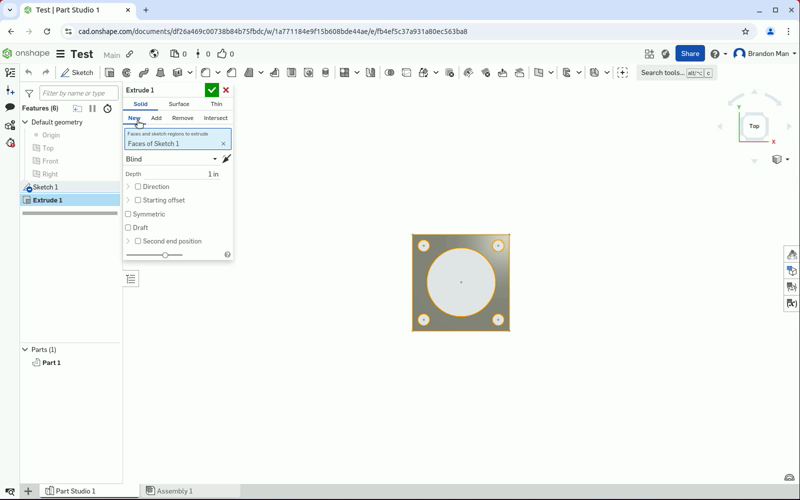
key(tab, 4)
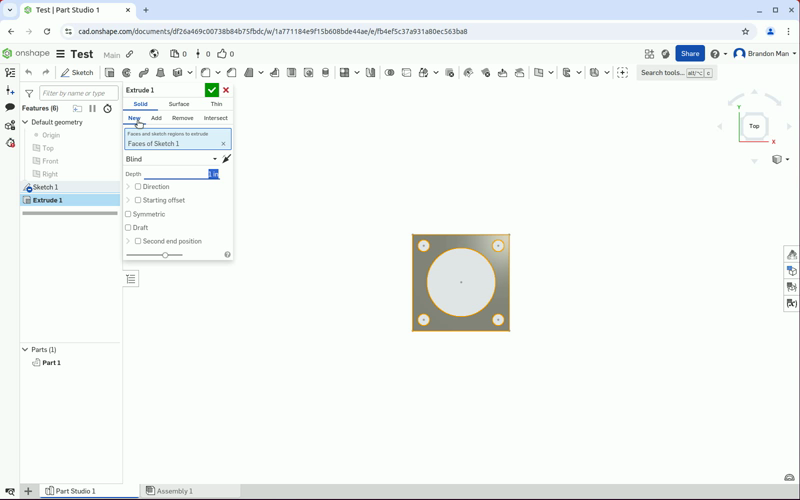
text(2.407)
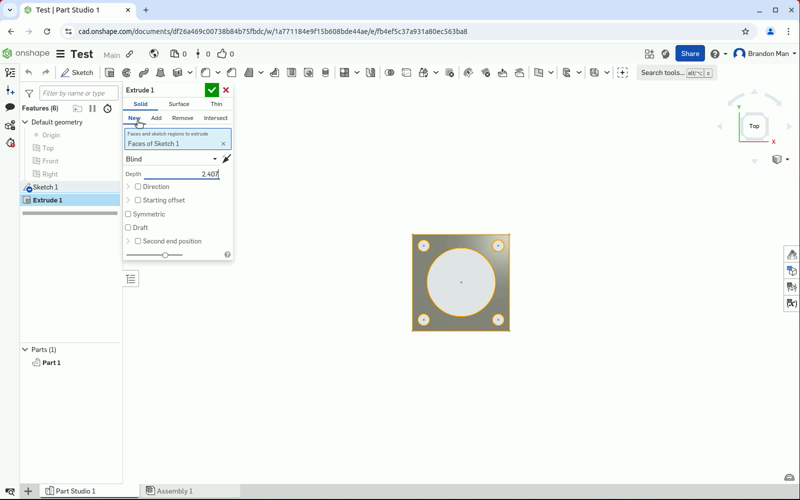
key(enter)
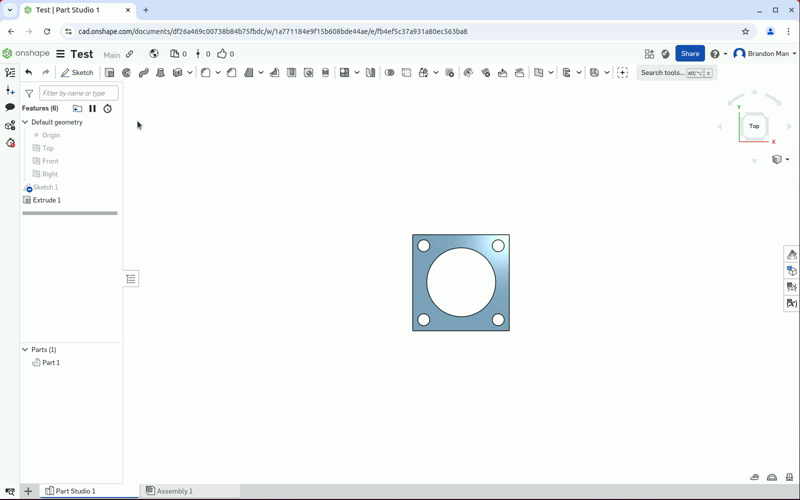
key(shift+h)
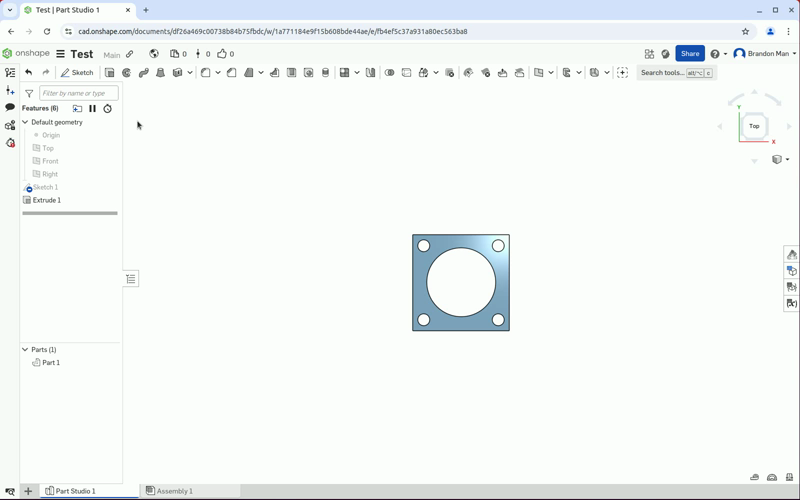
key(shift+h)
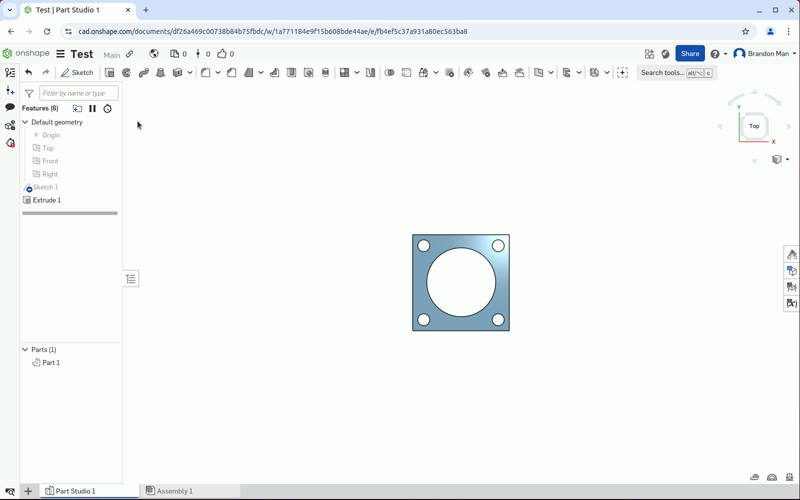
mouse_move(73, 189)
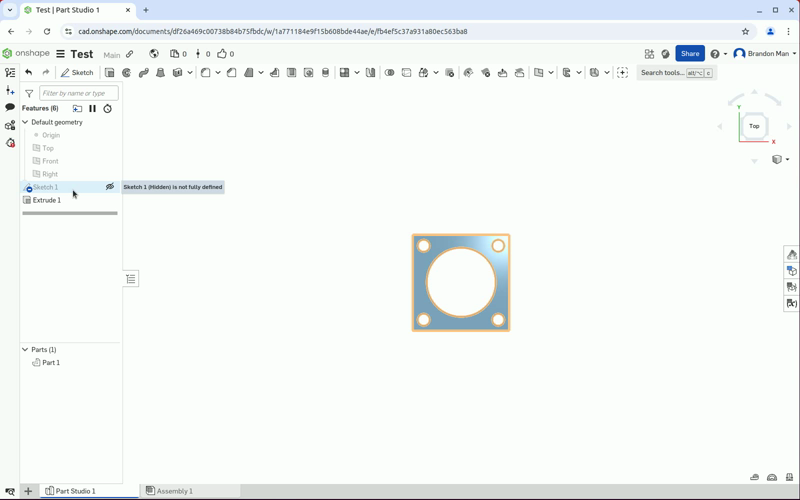
click(73, 189)
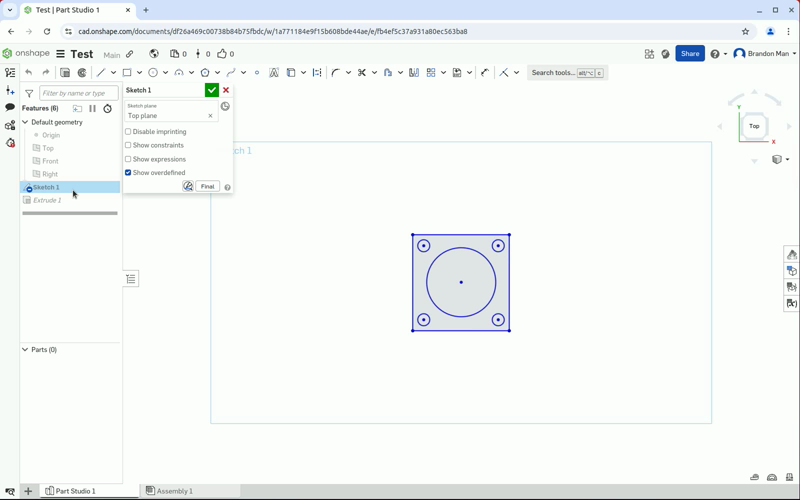
mouse_move(229, 92)
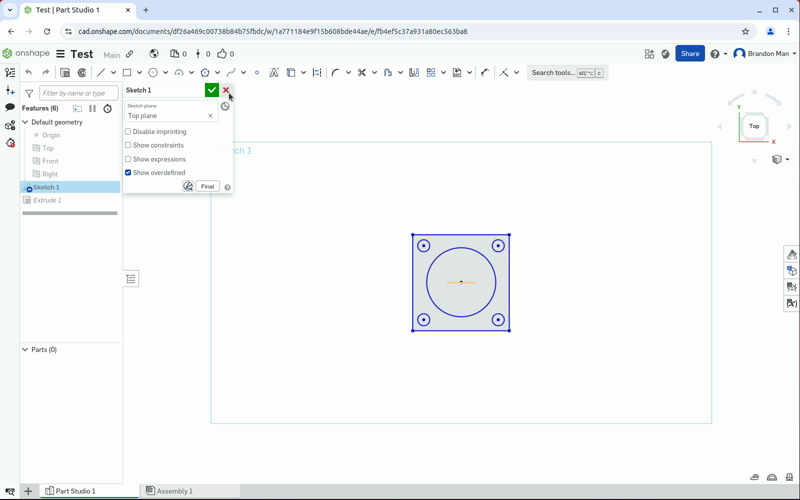
click(229, 92)
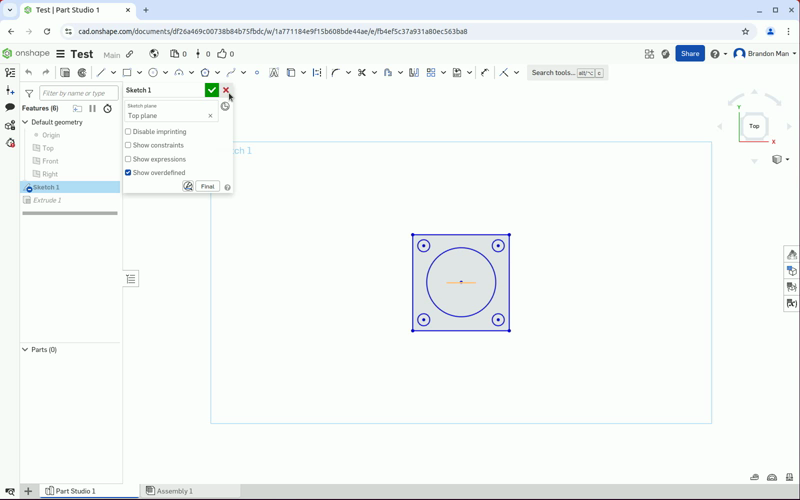
key(shift+s)
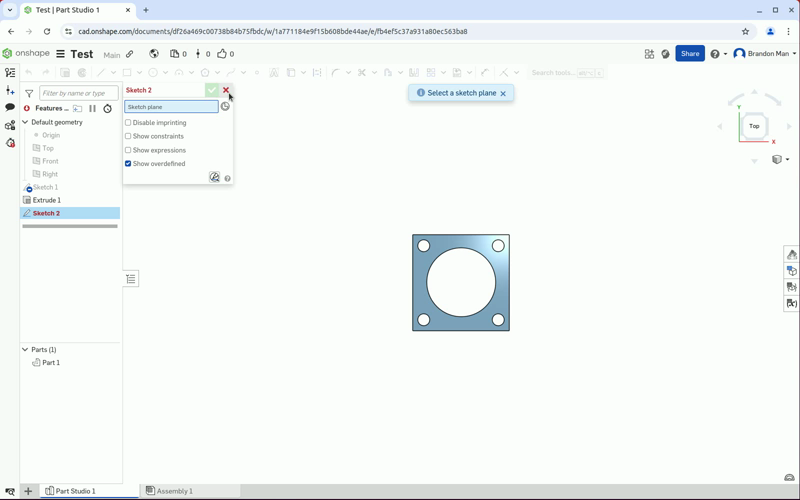
mouse_move(73, 150)
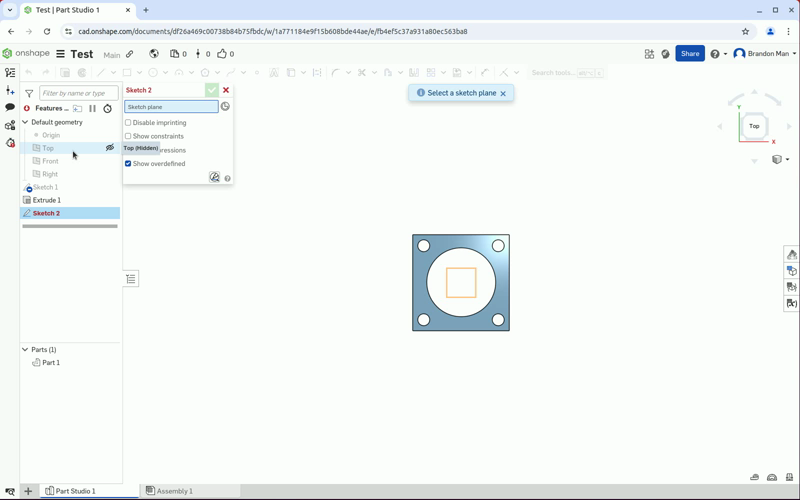
click(73, 150)
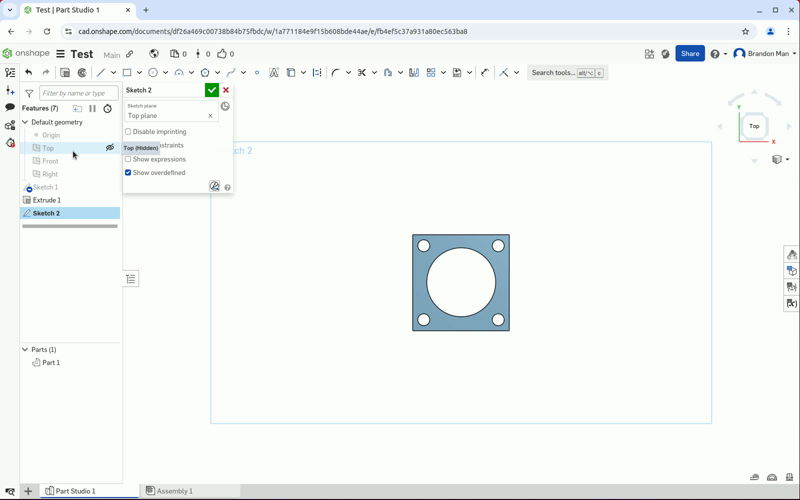
mouse_move(73, 352)
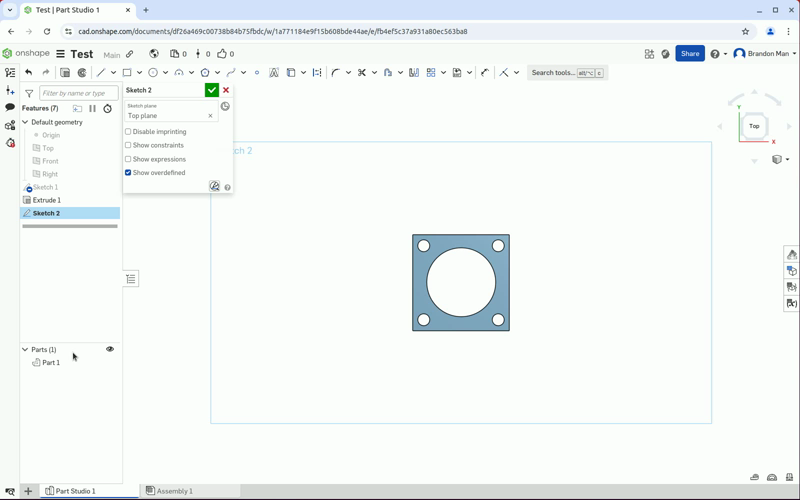
key(y)
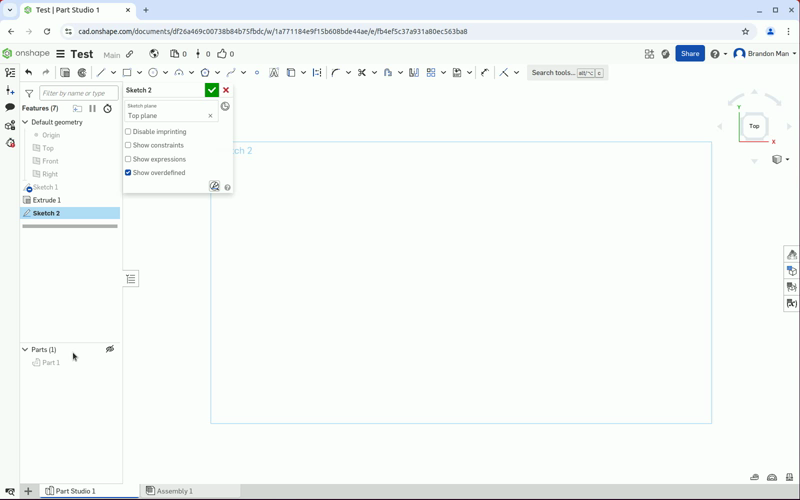
key(l)
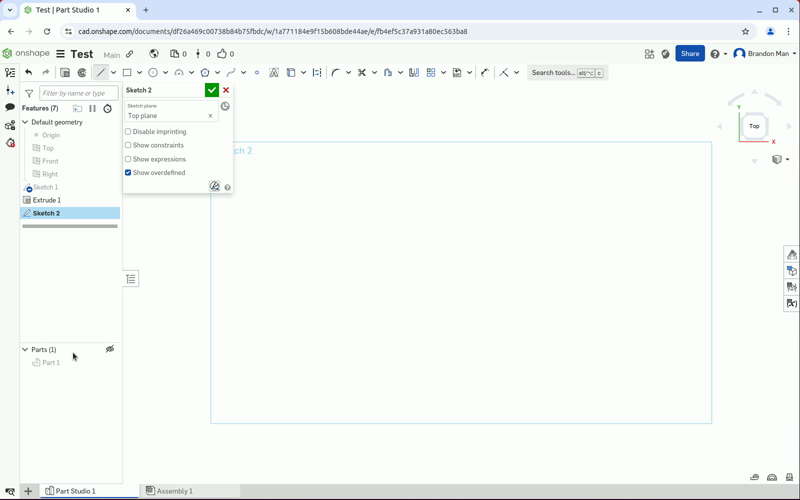
key_down(shift)
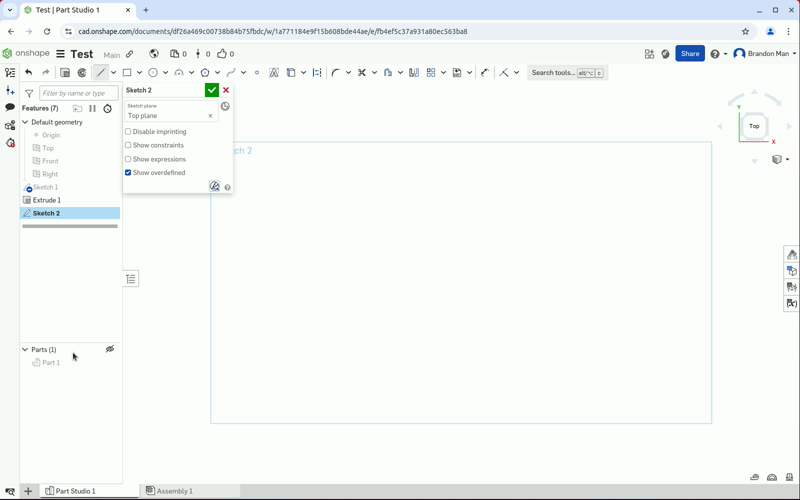
mouse_move(508, 330)
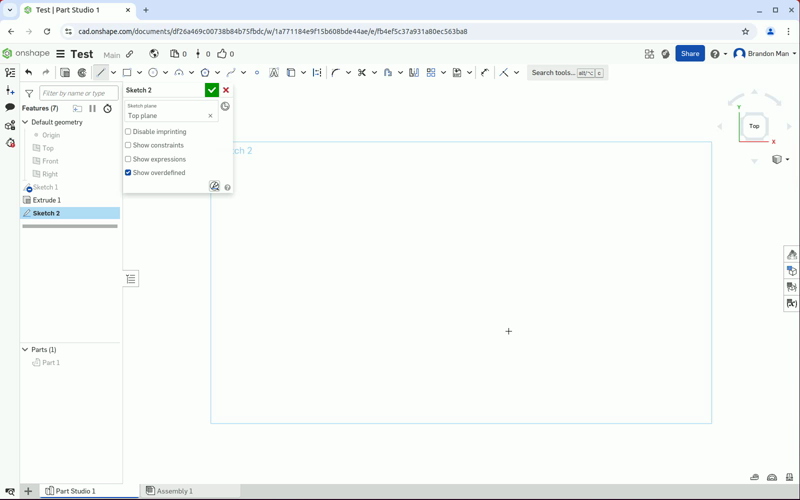
click(508, 330)
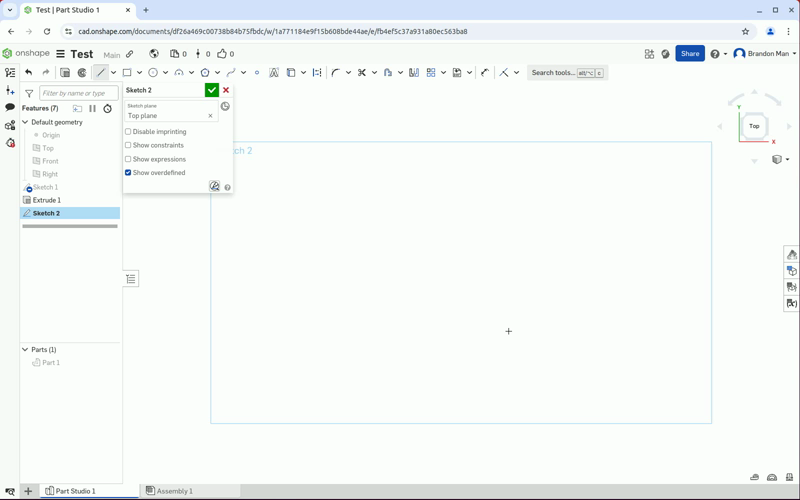
key_up(shift)
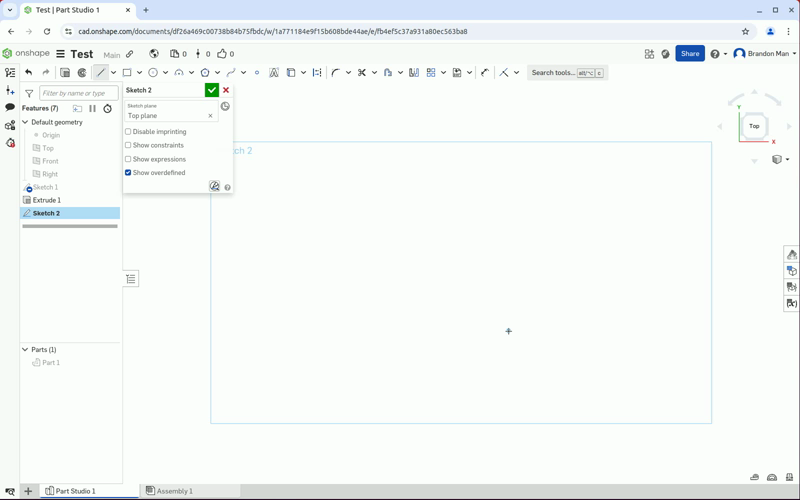
key_down(shift)
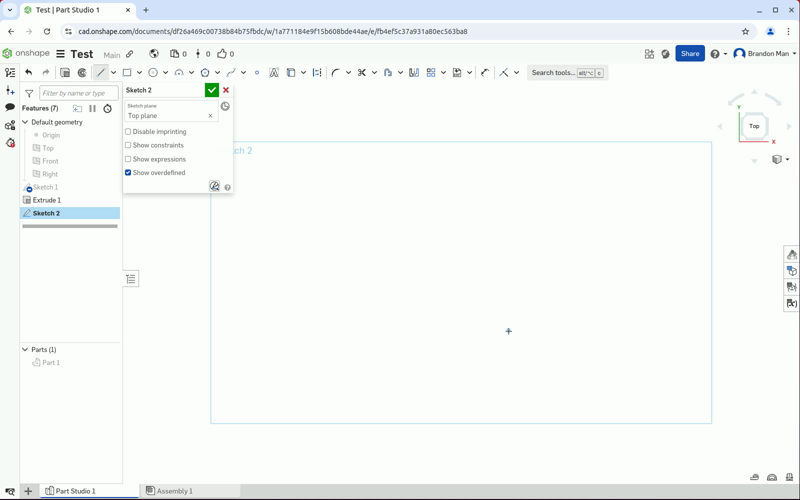
mouse_move(572, 330)
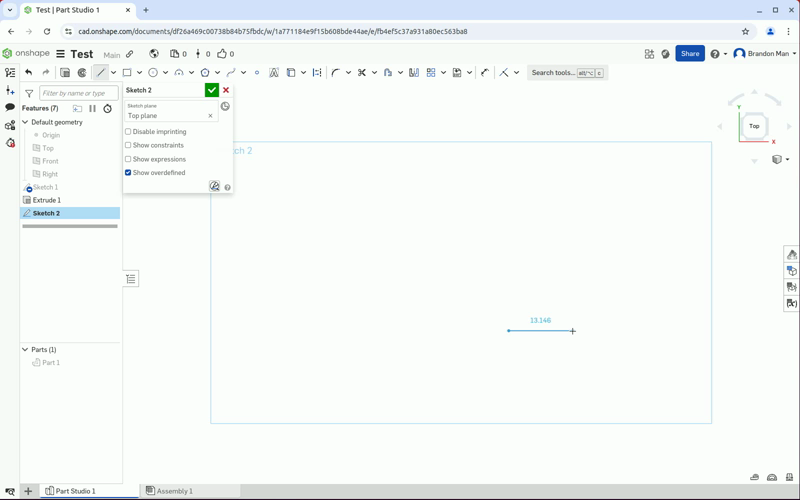
click(572, 330)
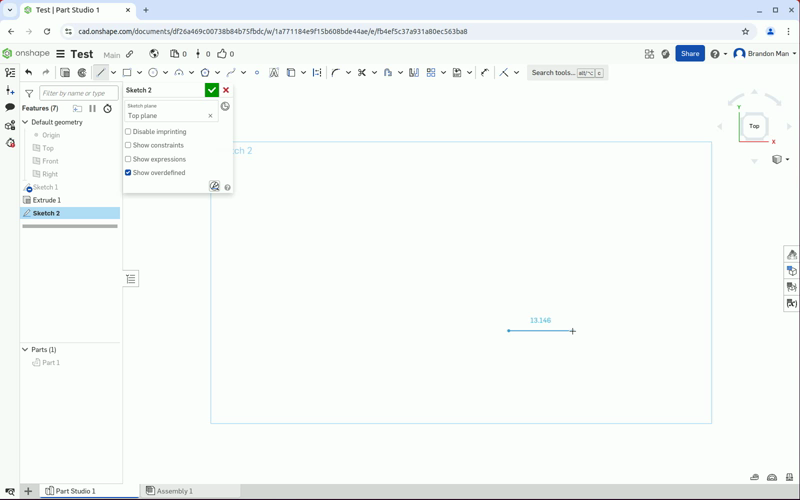
key_up(shift)
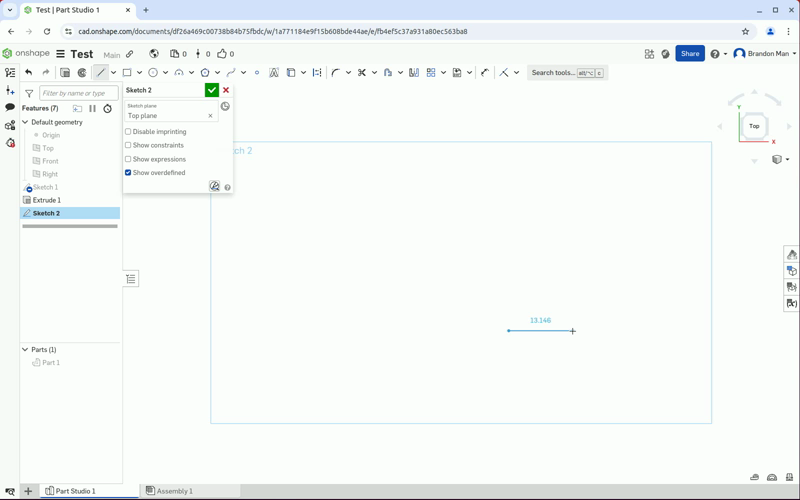
key_down(shift)
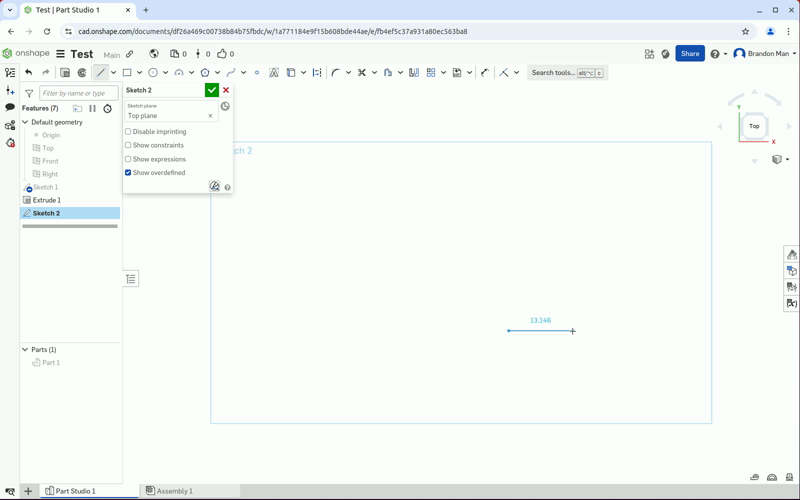
mouse_move(589, 330)
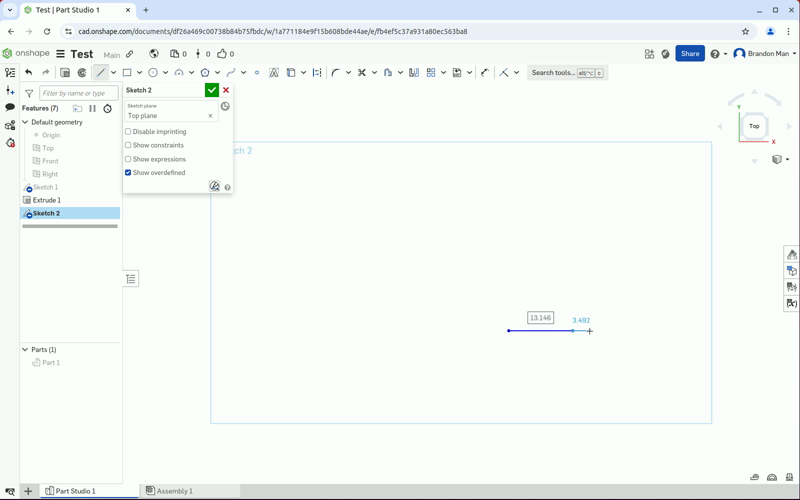
mouse_move(572, 305)
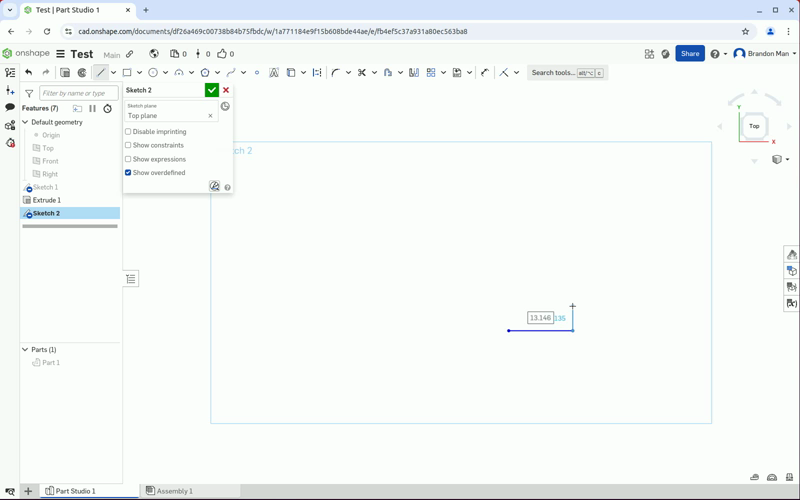
click(572, 305)
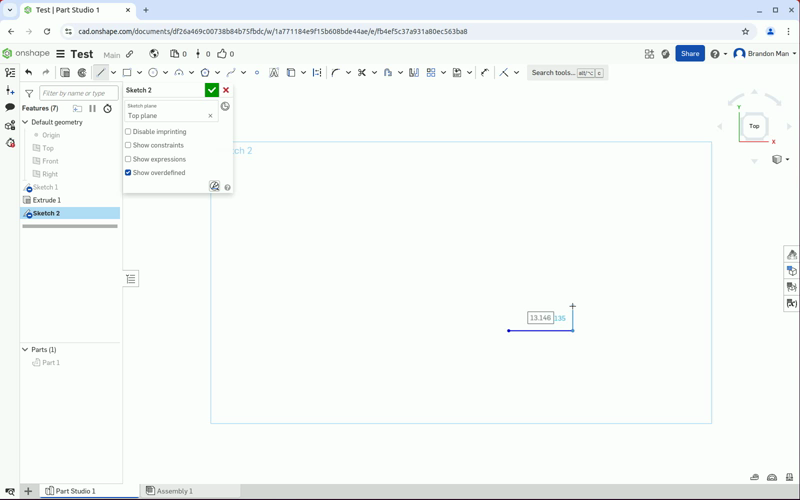
key_up(shift)
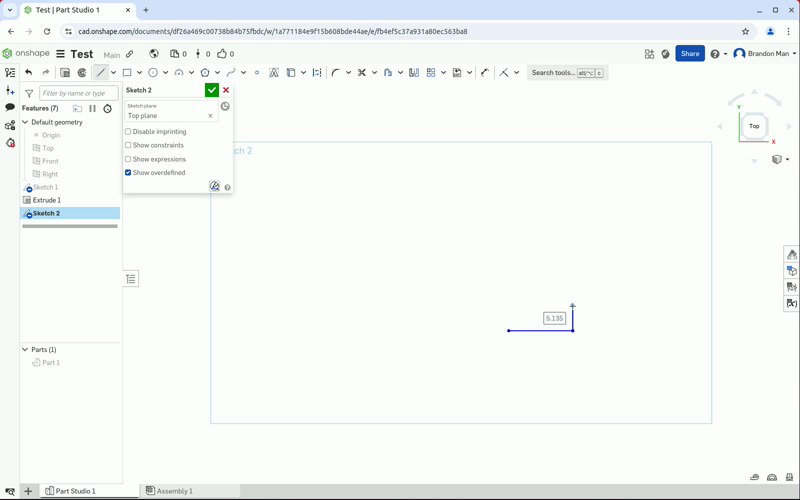
key_down(shift)
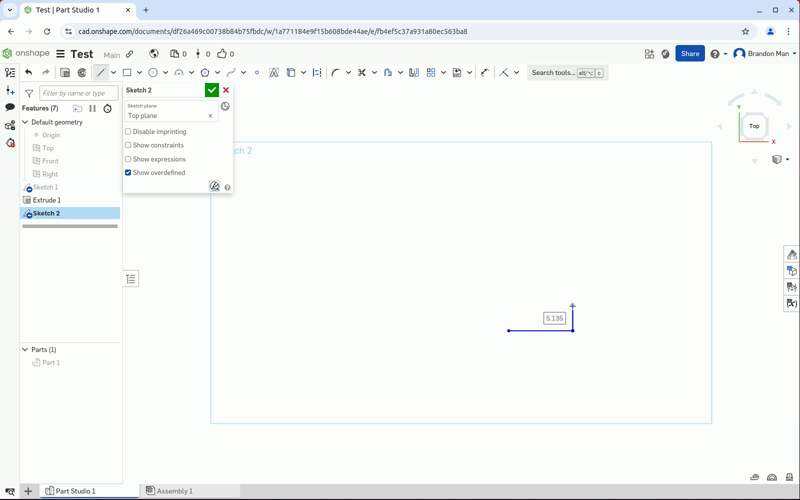
mouse_move(589, 305)
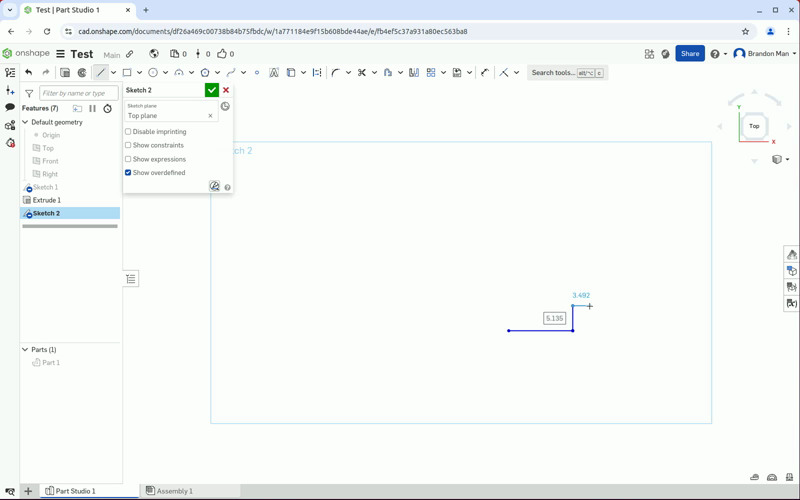
mouse_move(532, 305)
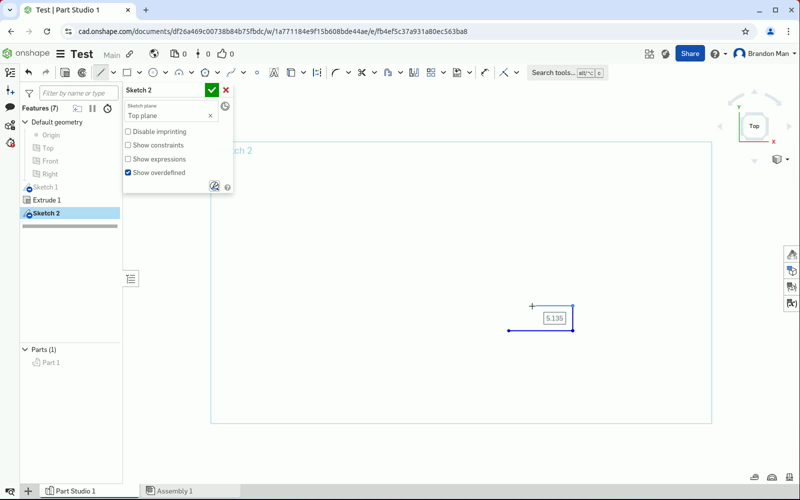
click(532, 305)
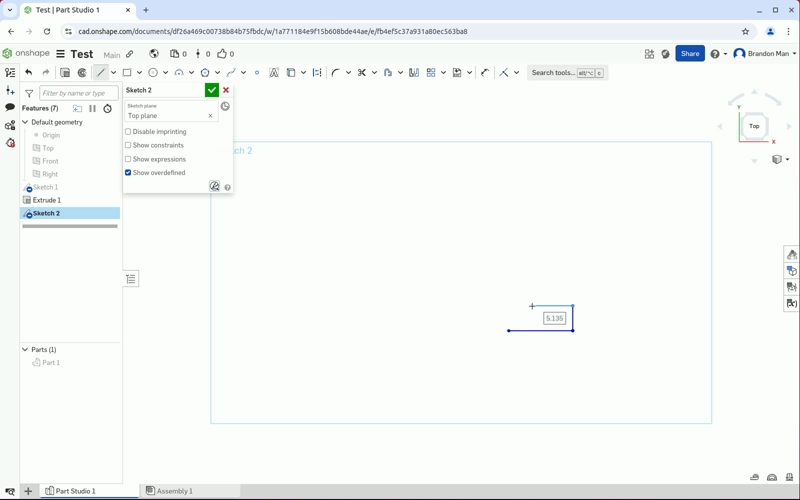
key_up(shift)
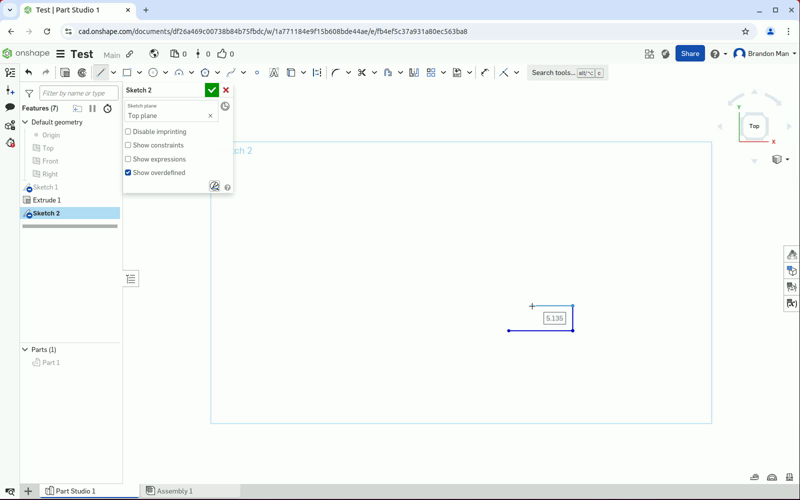
key_down(shift)
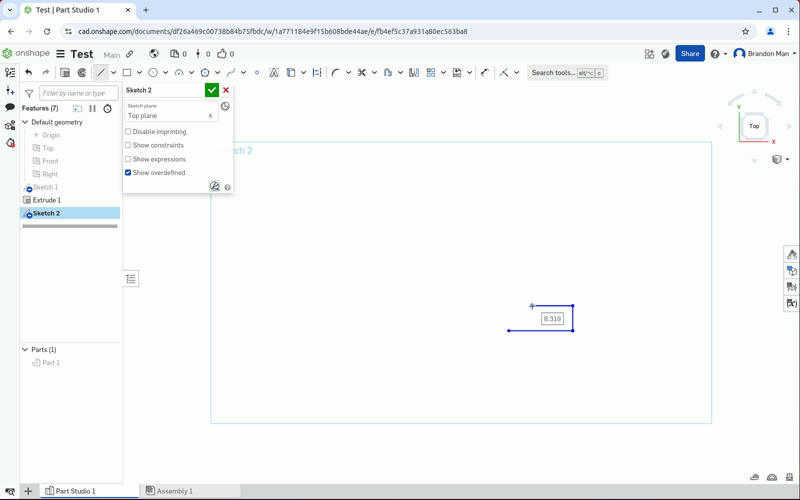
mouse_move(562, 305)
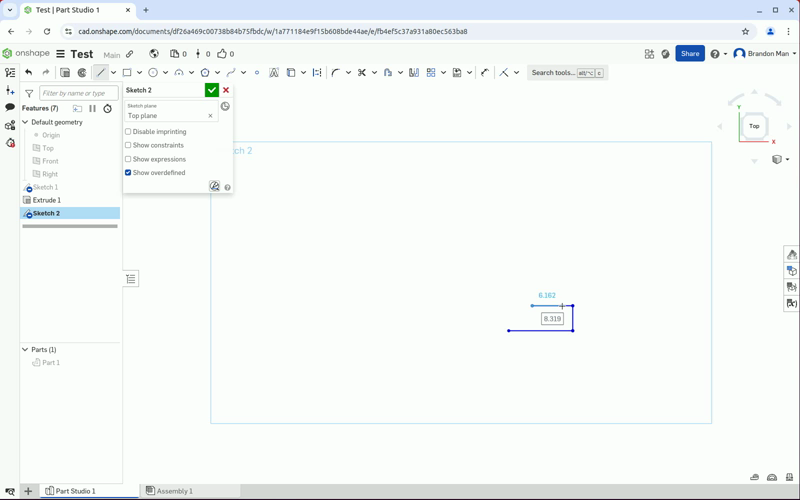
mouse_move(532, 260)
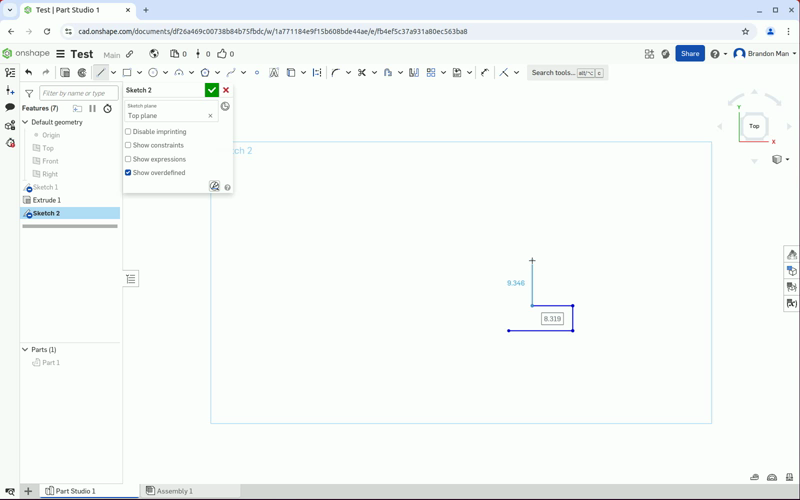
click(532, 260)
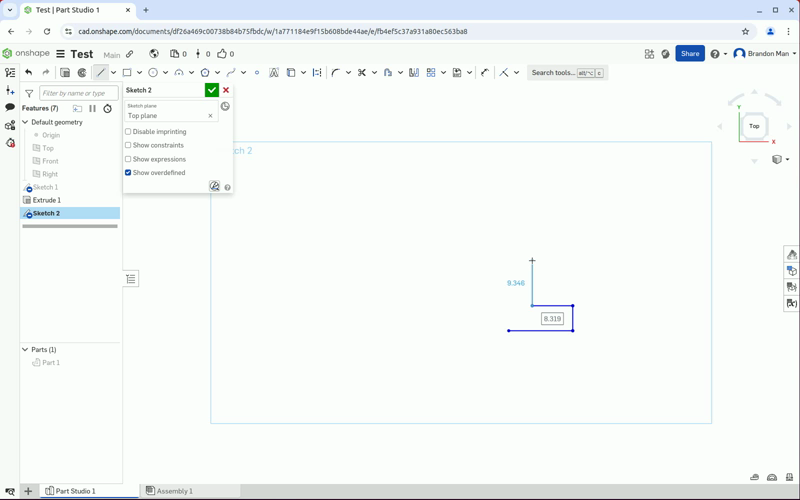
key_up(shift)
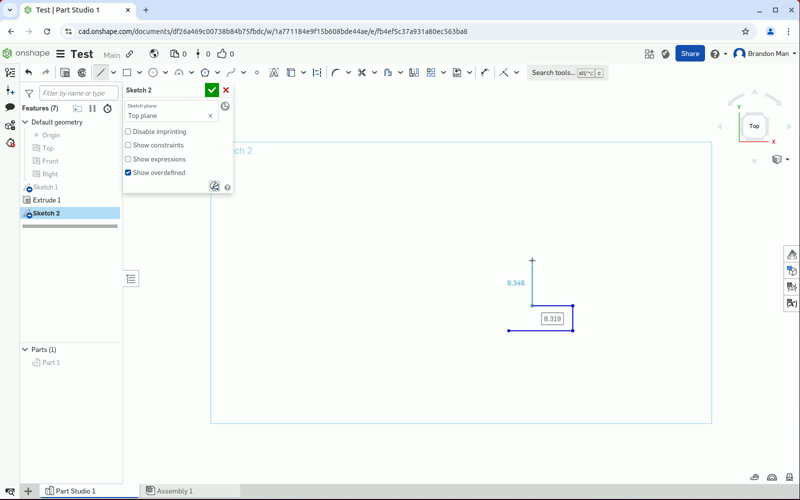
key_down(shift)
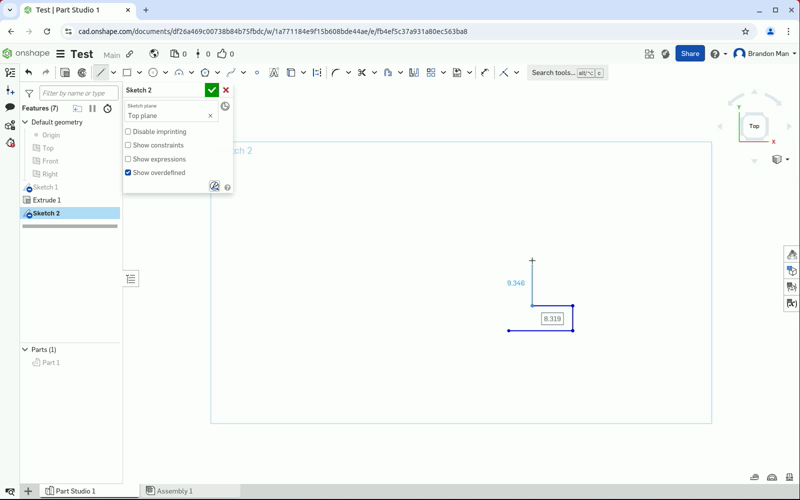
mouse_move(562, 260)
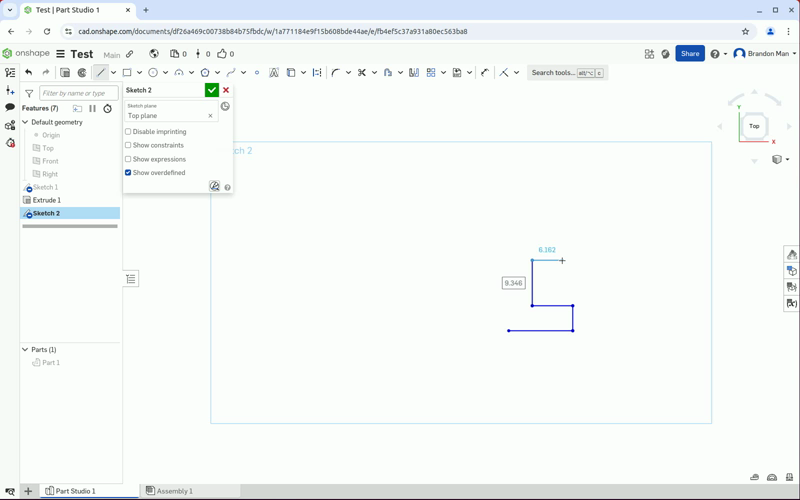
mouse_move(572, 260)
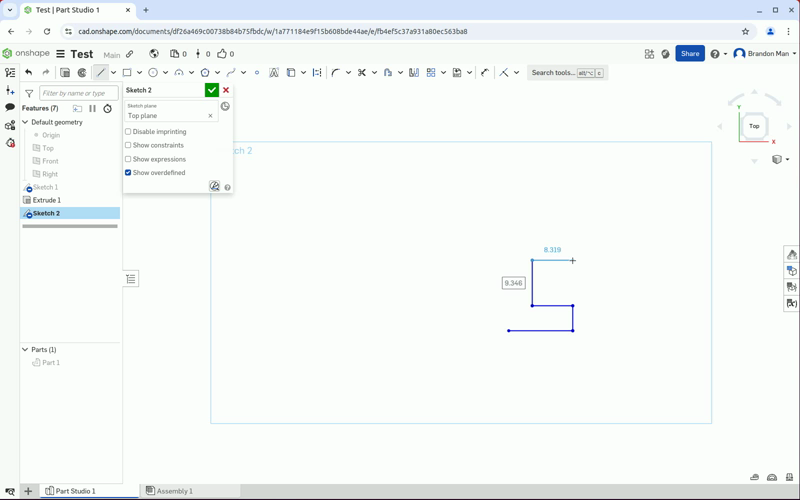
click(572, 260)
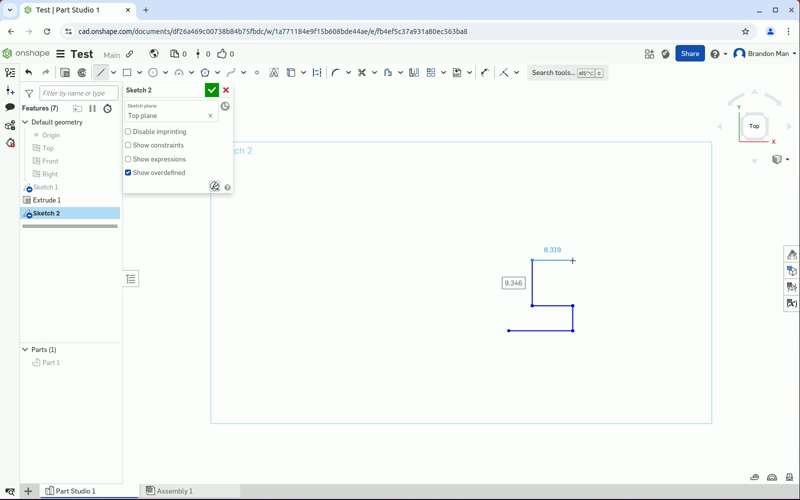
key_up(shift)
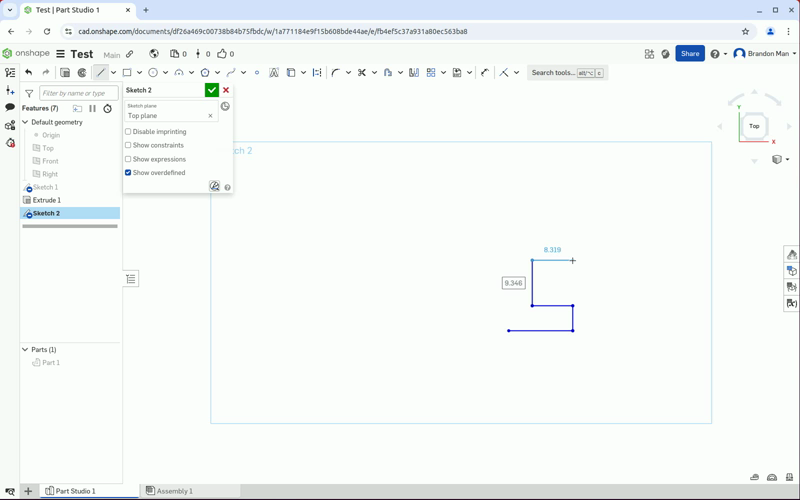
key_down(shift)
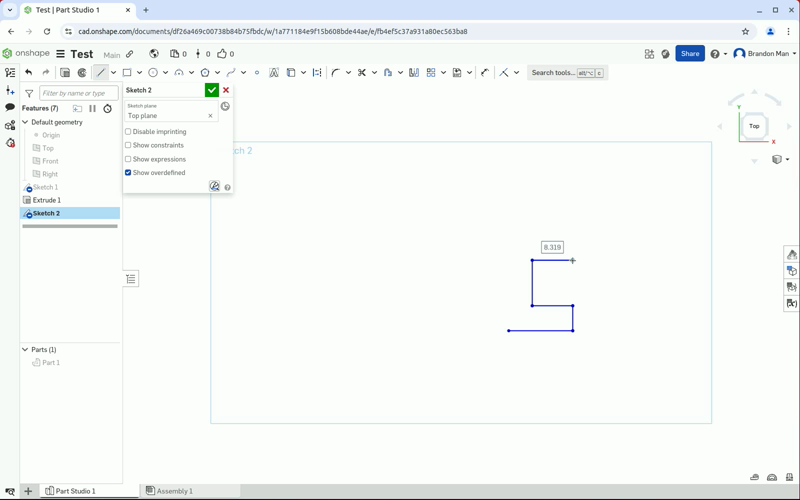
mouse_move(589, 260)
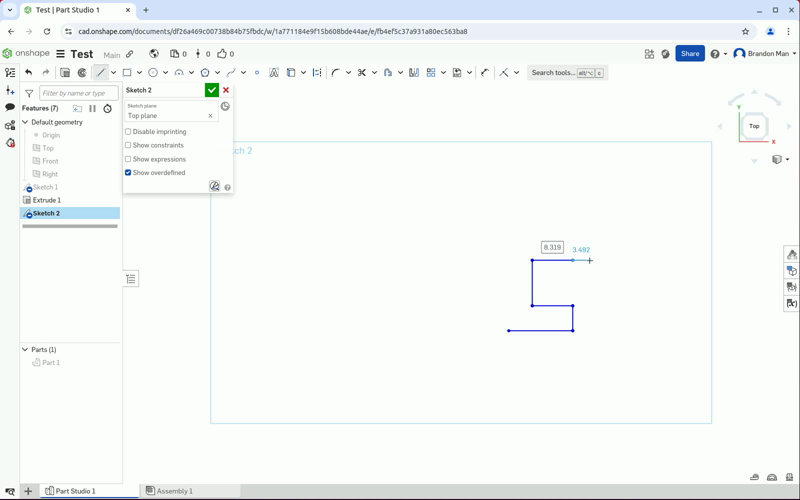
mouse_move(572, 234)
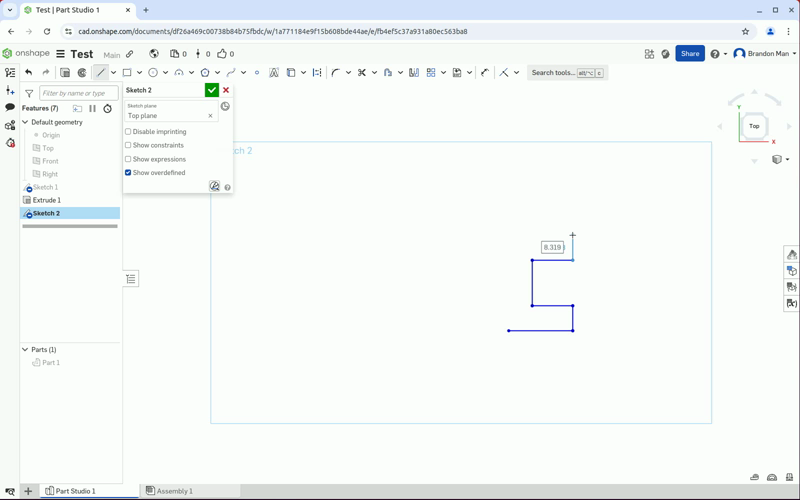
click(572, 234)
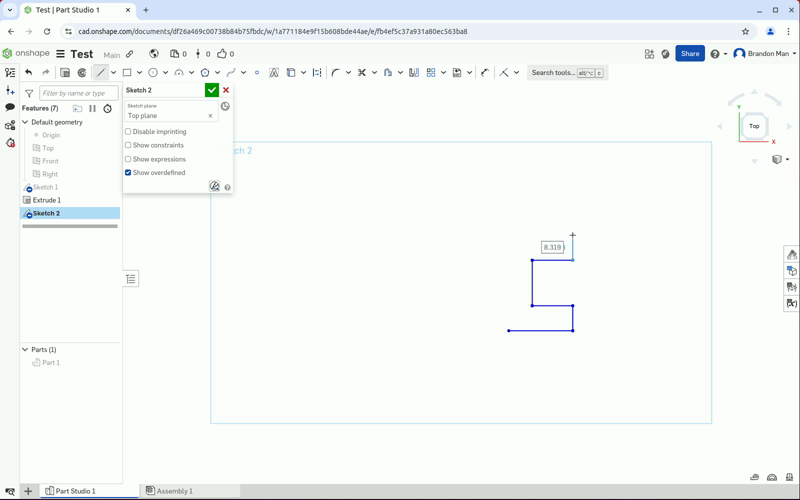
key_up(shift)
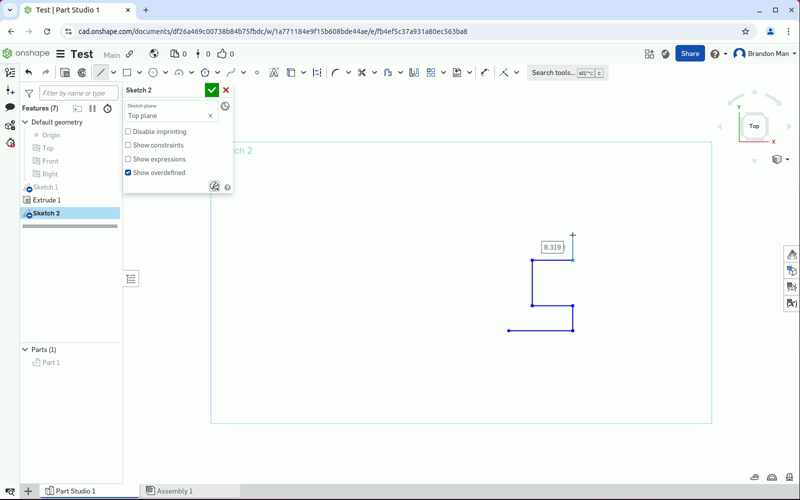
key_down(shift)
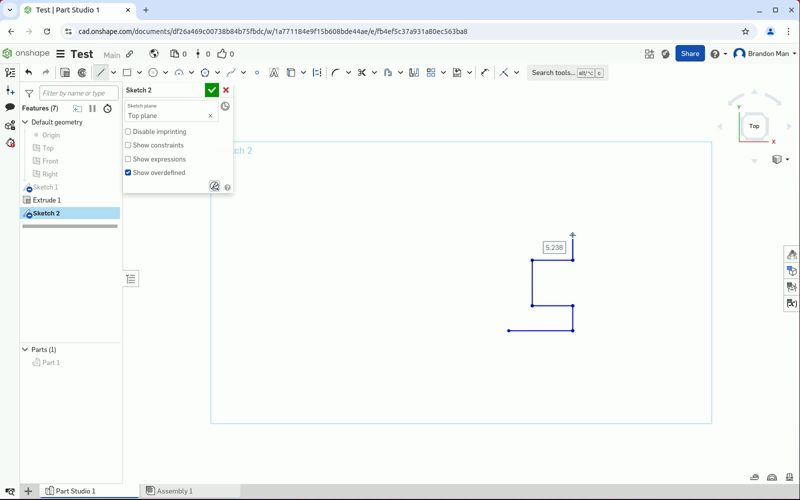
mouse_move(508, 234)
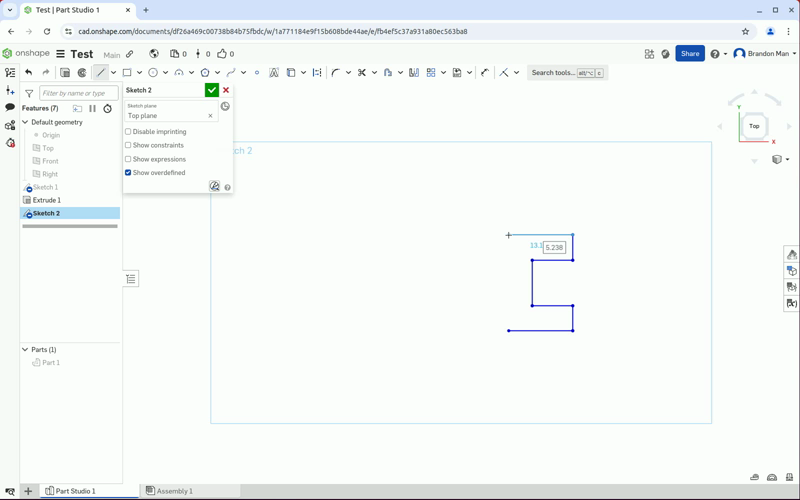
click(508, 234)
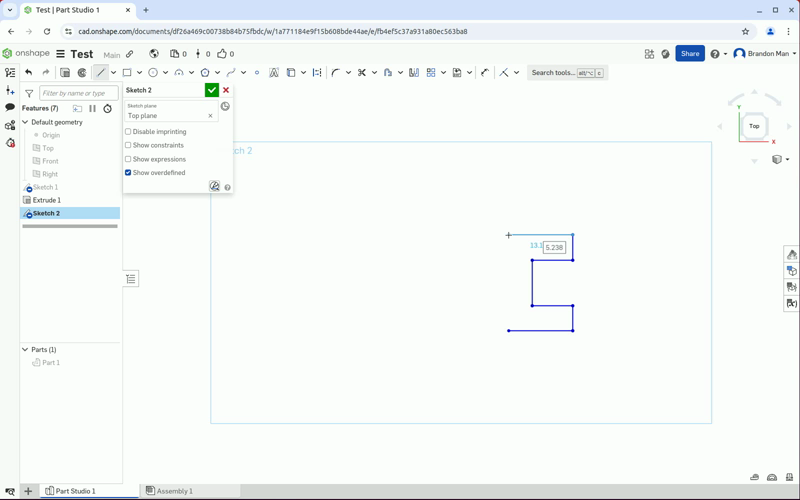
key_up(shift)
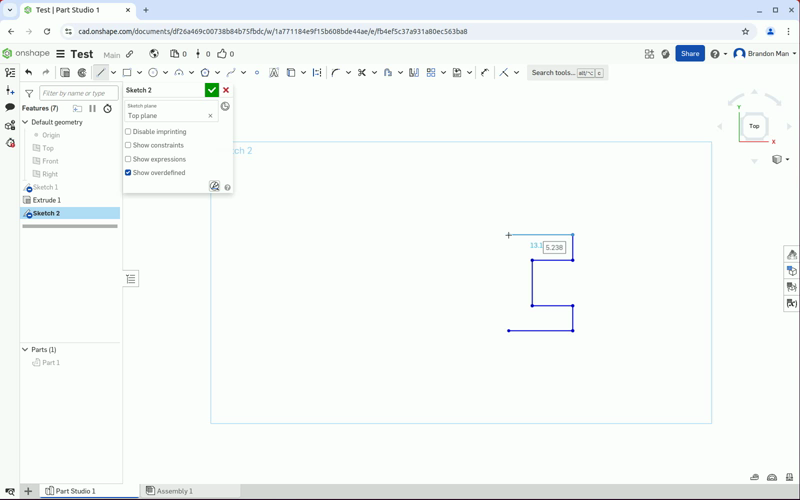
key_down(shift)
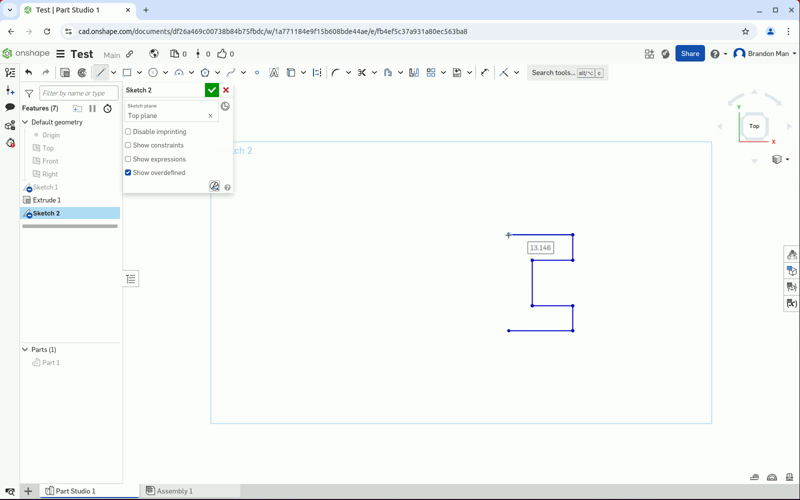
mouse_move(508, 330)
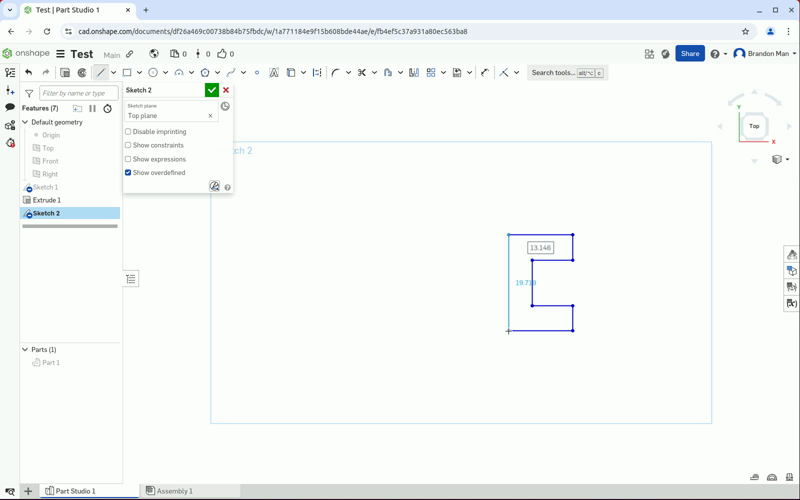
key_up(shift)
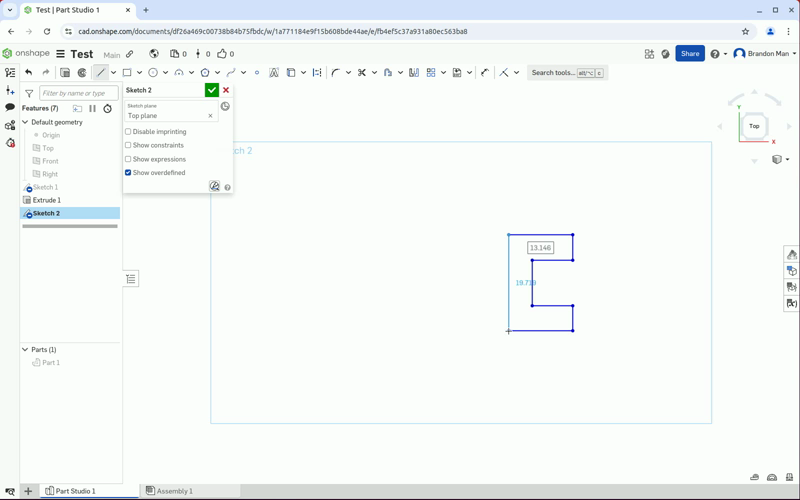
click(508, 330)
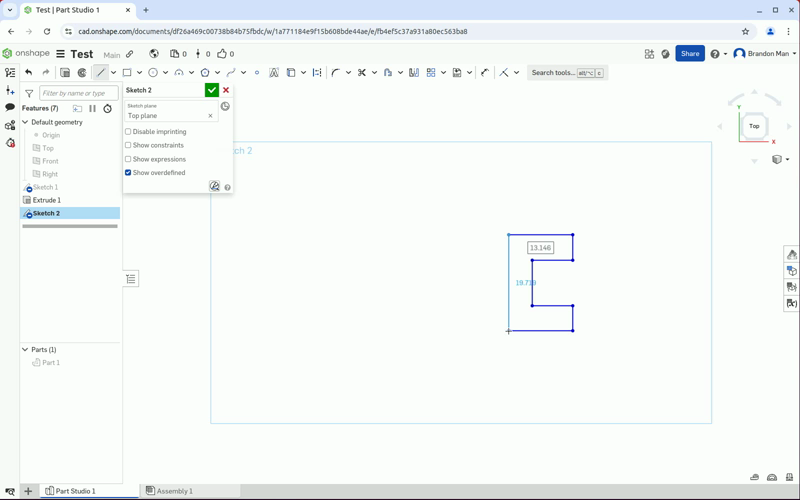
key(esc)
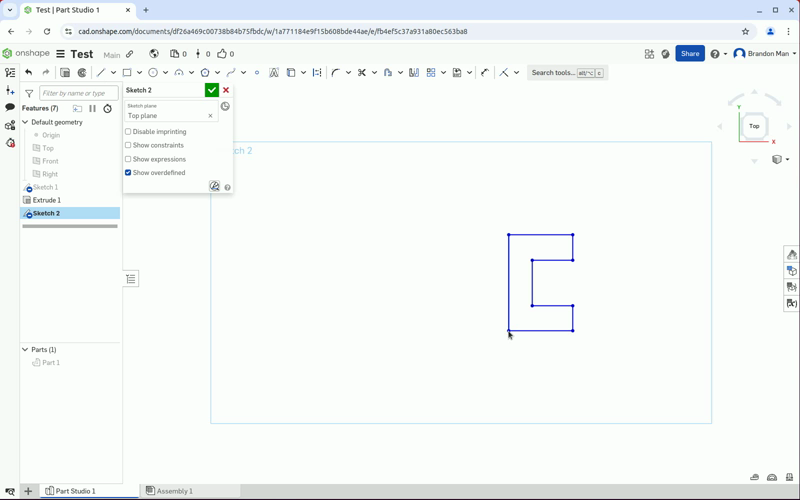
mouse_move(514, 268)
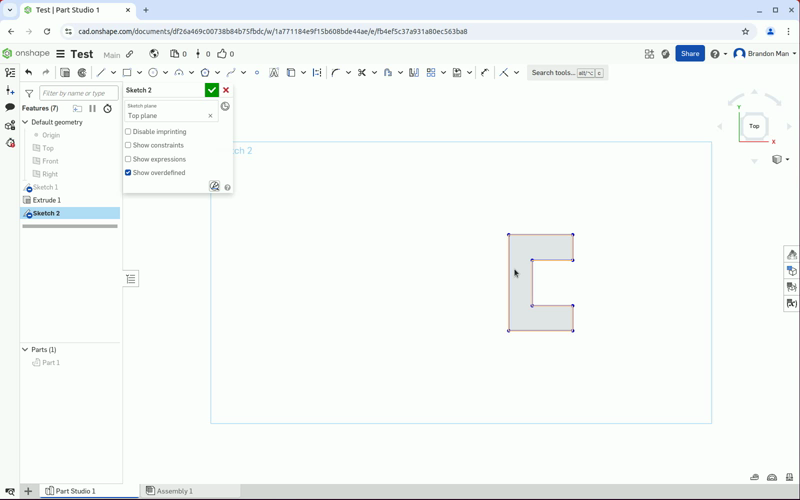
click(514, 268)
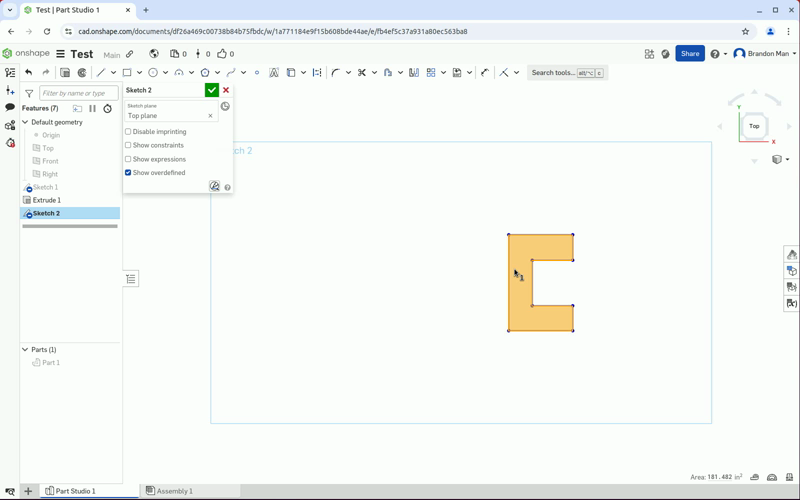
mouse_move(73, 352)
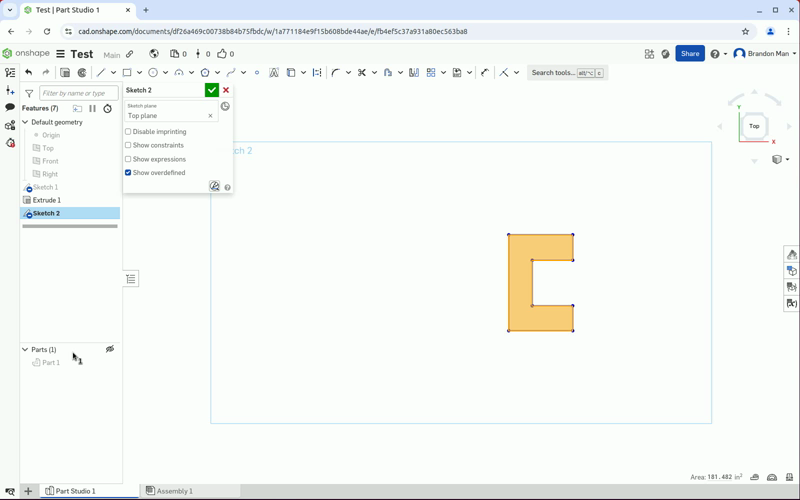
key(shift+y)
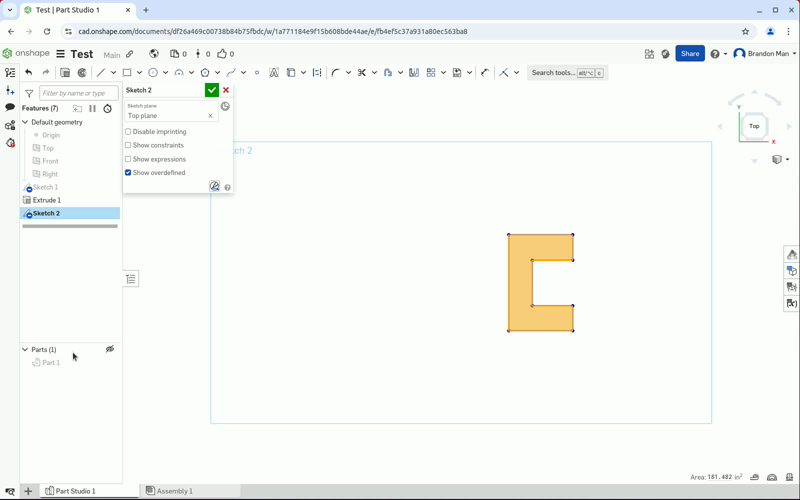
key(shift+e)
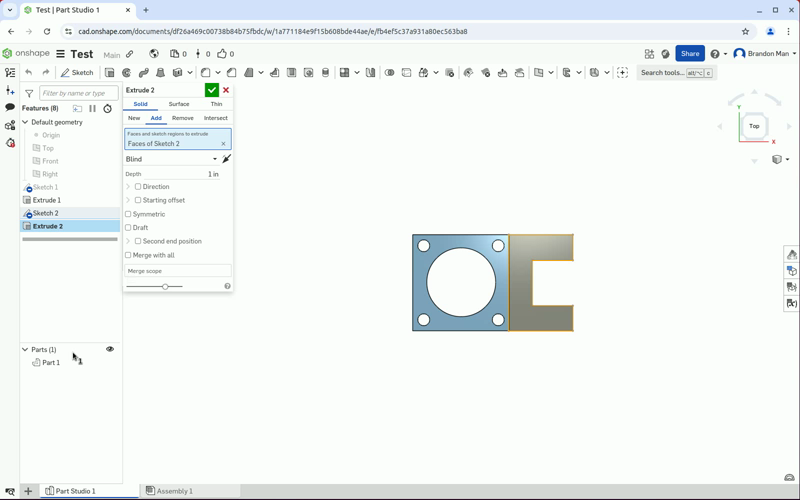
mouse_move(143, 106)
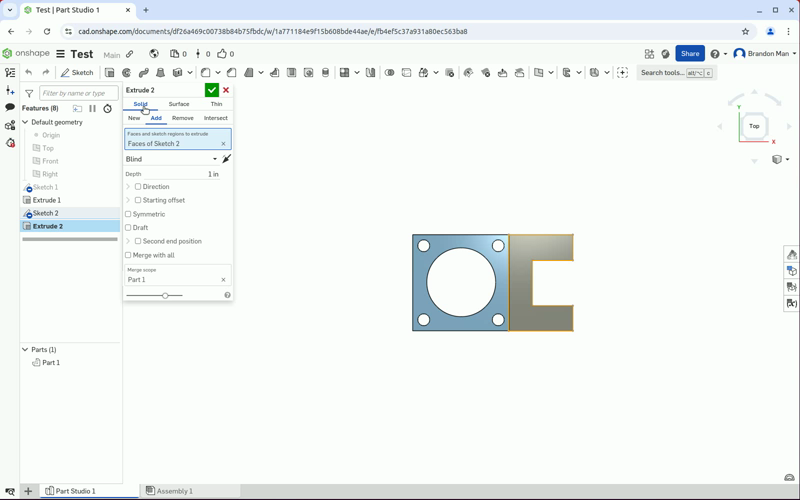
click(143, 106)
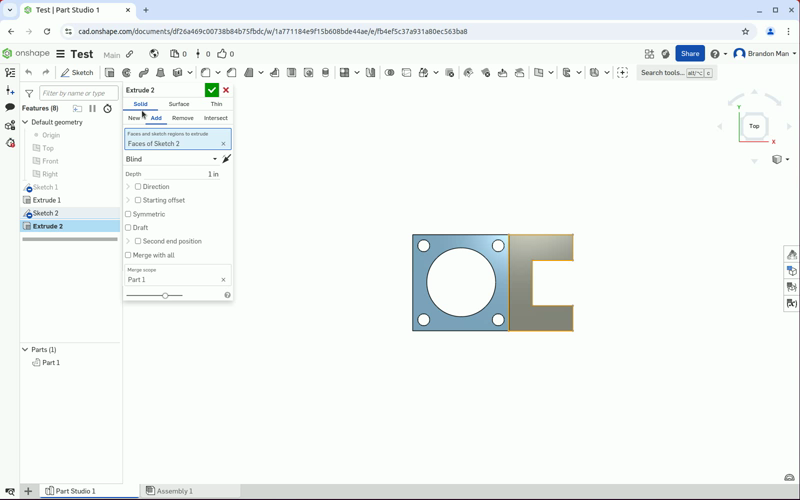
mouse_move(137, 120)
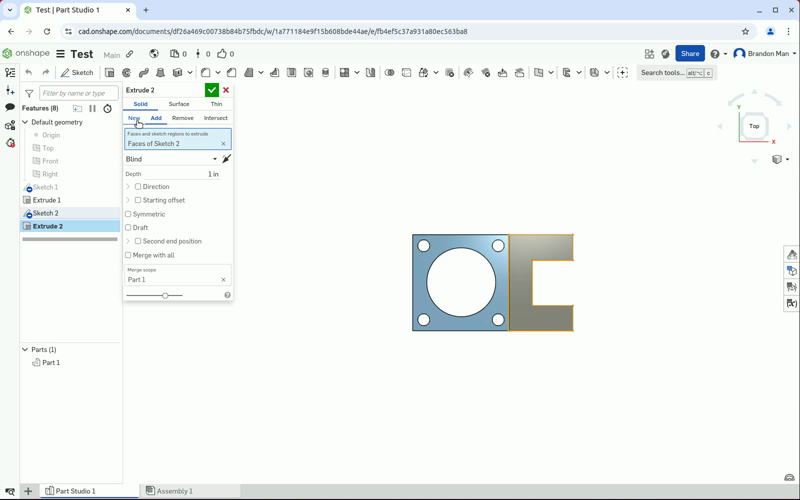
click(137, 120)
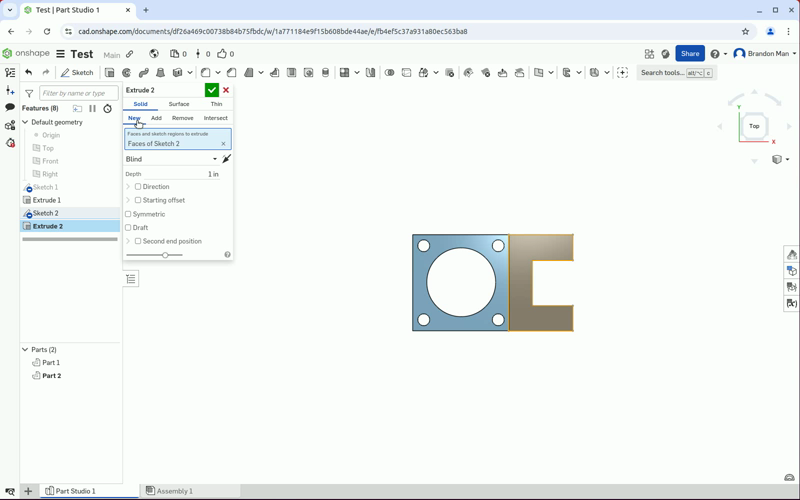
key(tab, 4)
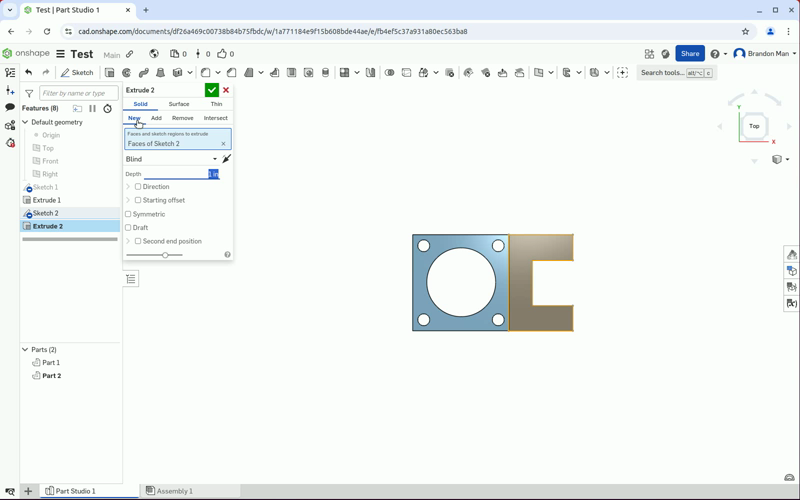
text(2.407)
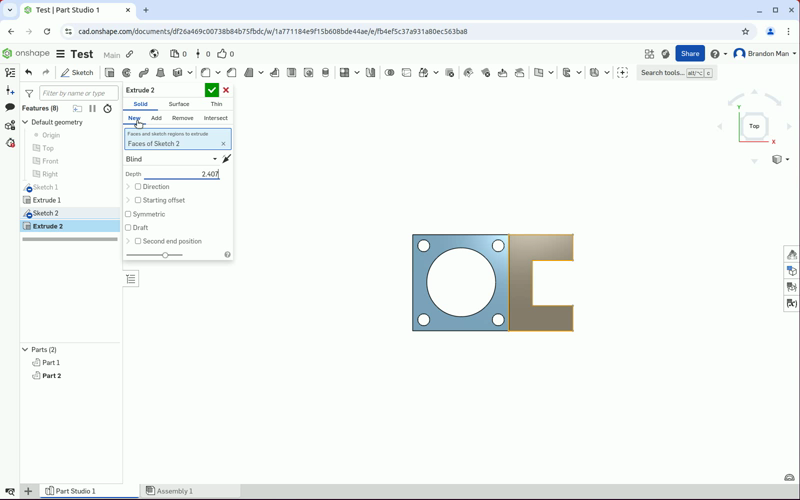
key(tab, 3)
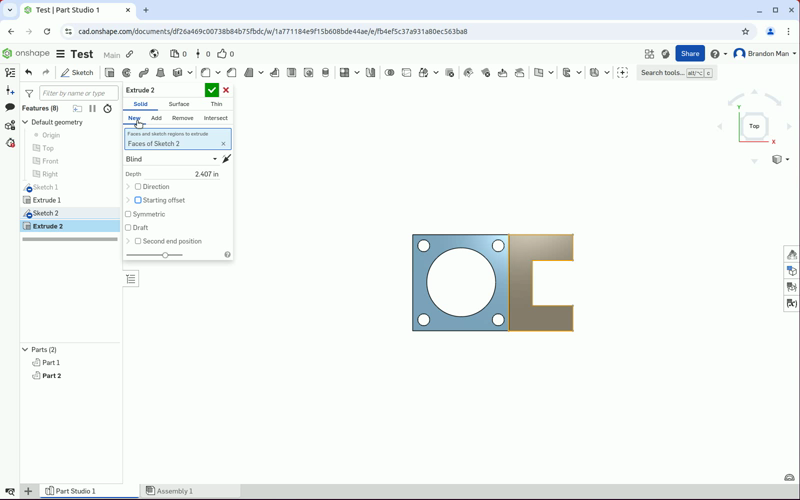
key(tab, 2)
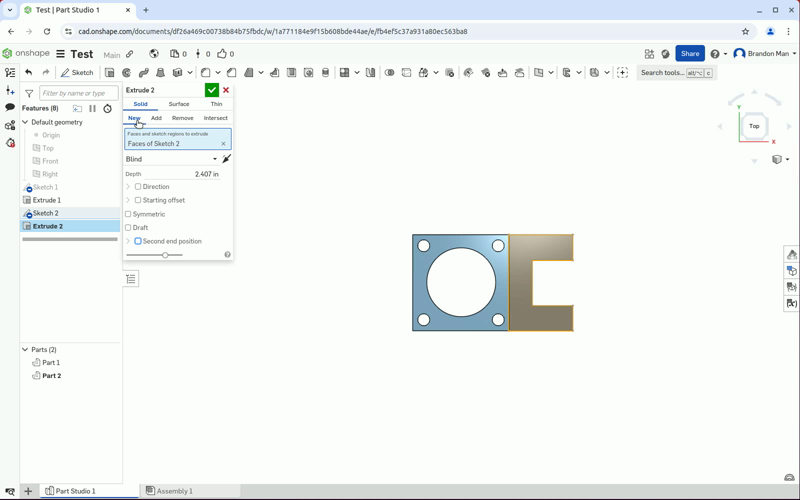
key(space)
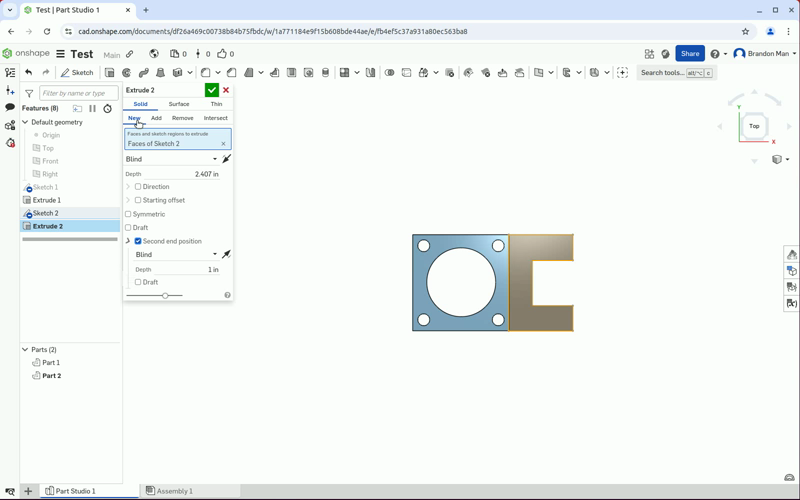
key(tab, 3)
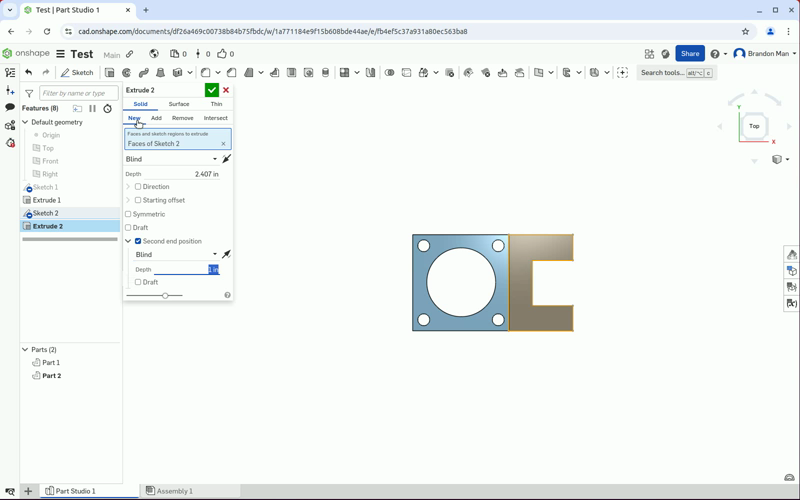
text(14.202)
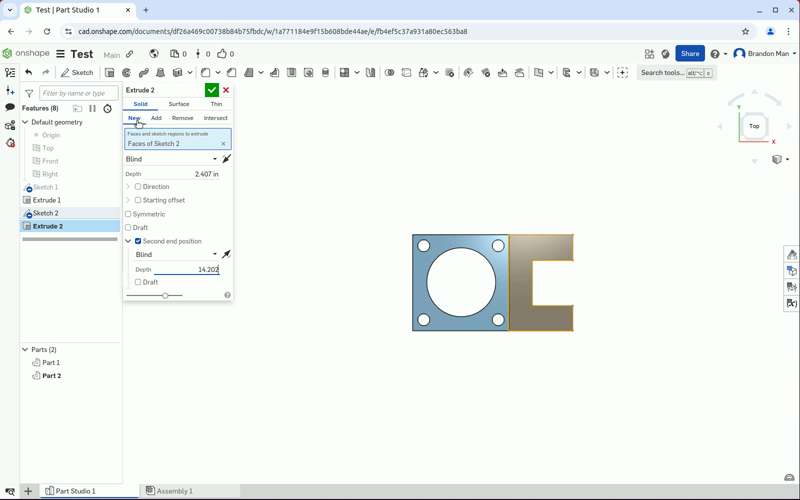
key(enter)
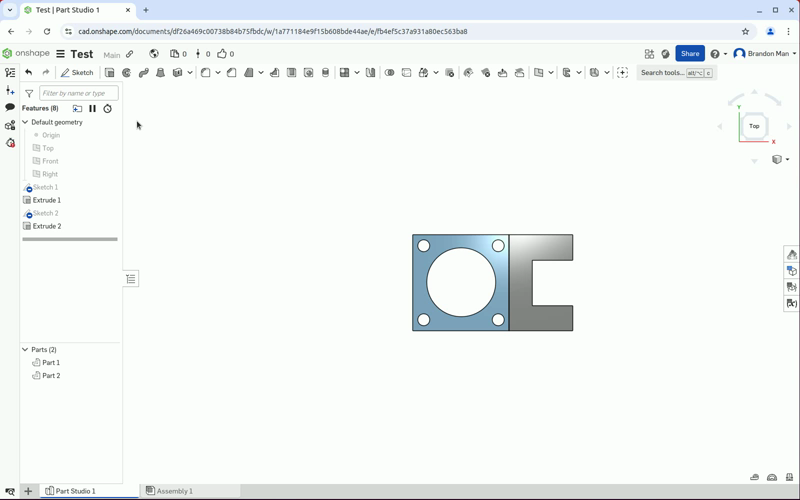
key(shift+h)
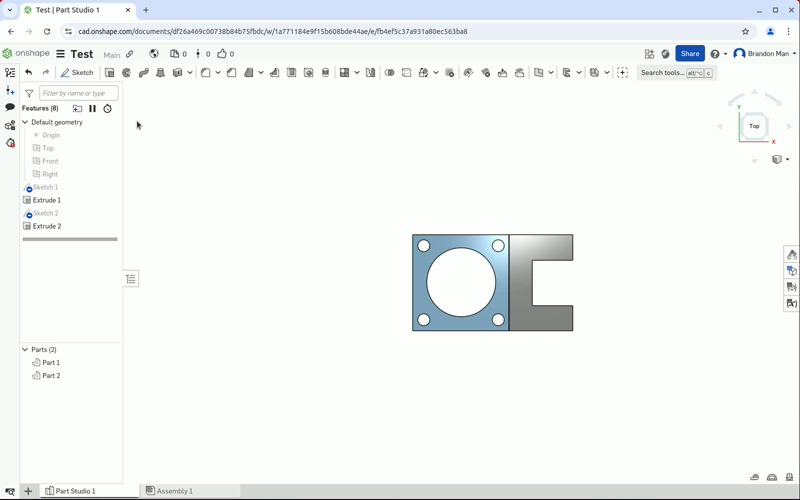
key(shift+h)
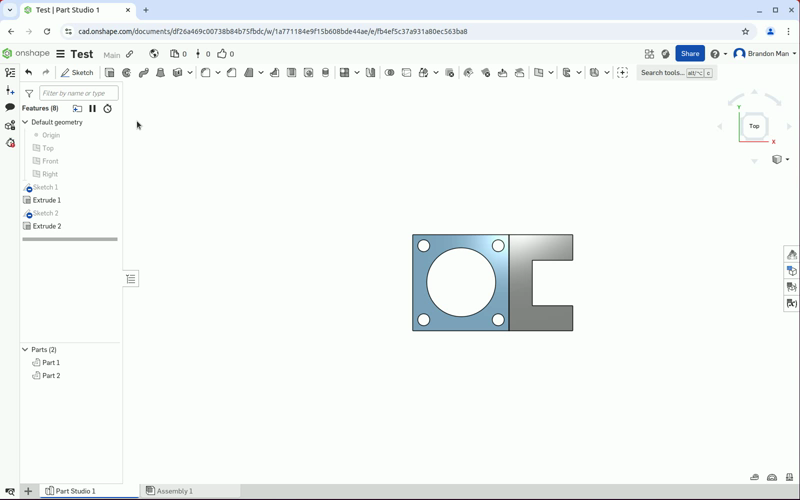
mouse_move(73, 189)
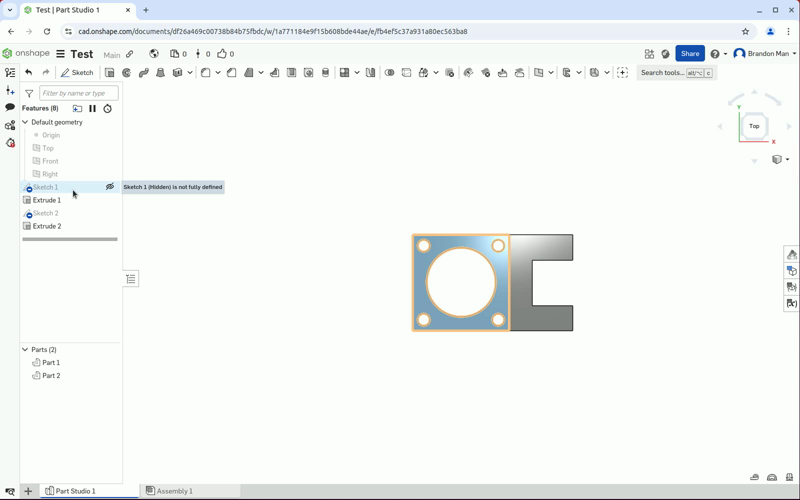
click(73, 189)
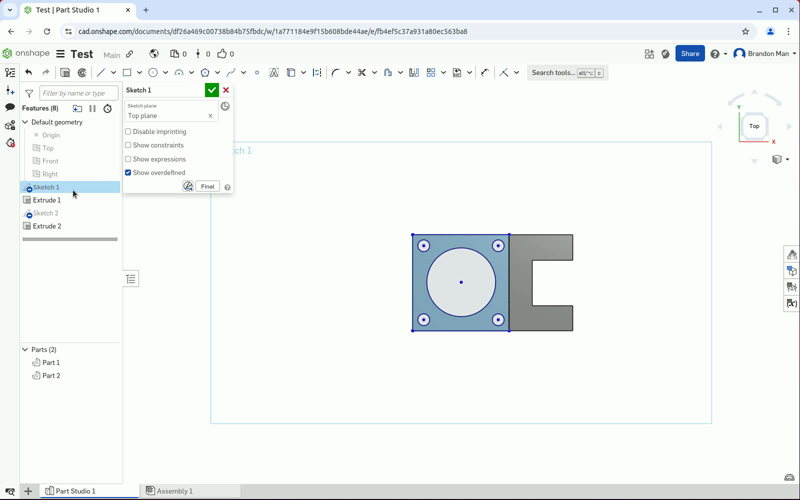
mouse_move(229, 92)
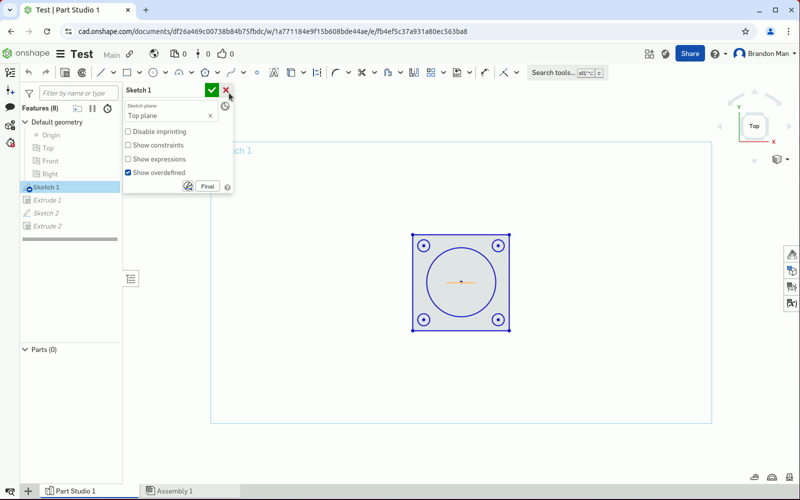
click(229, 92)
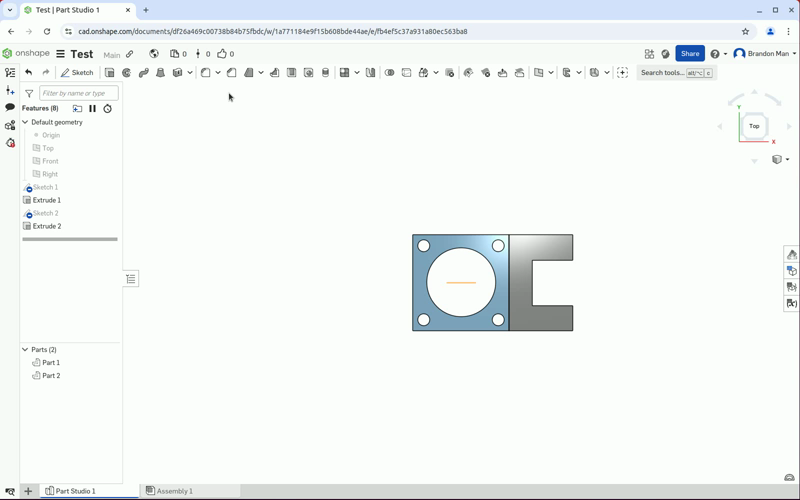
mouse_move(73, 352)
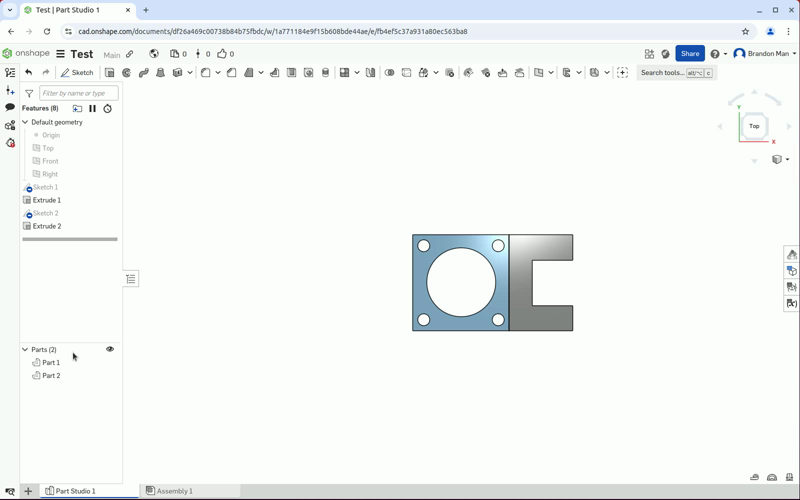
key(y)
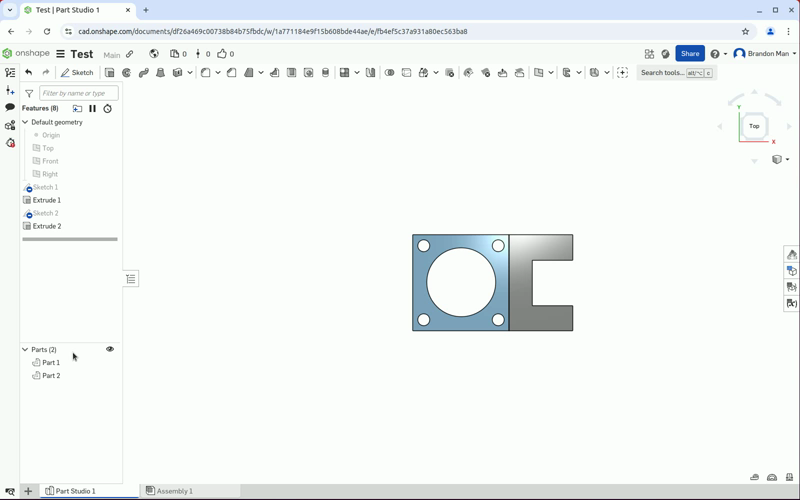
key(shift+p)
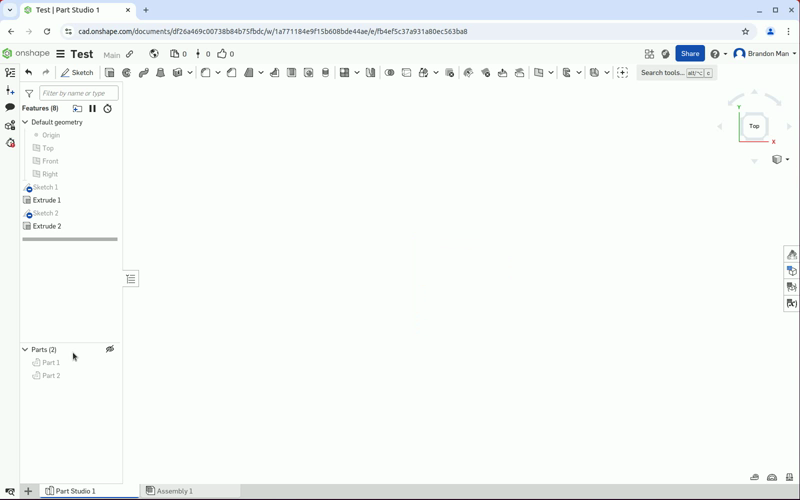
key(space)
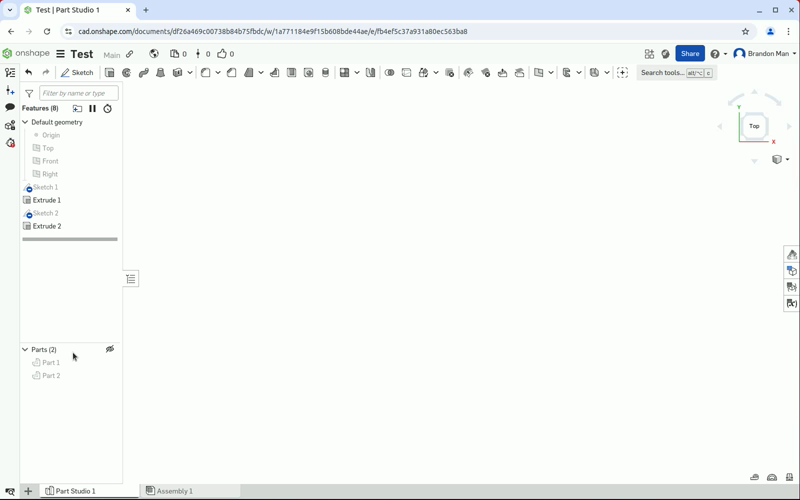
key_down(shift)
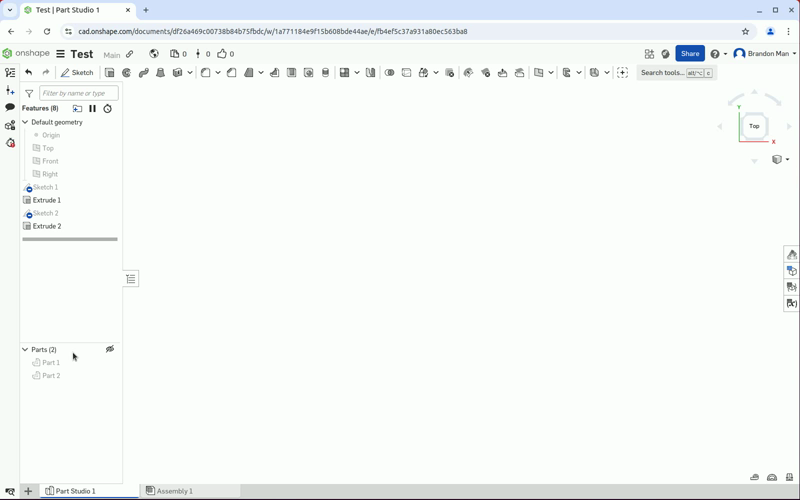
key(up)
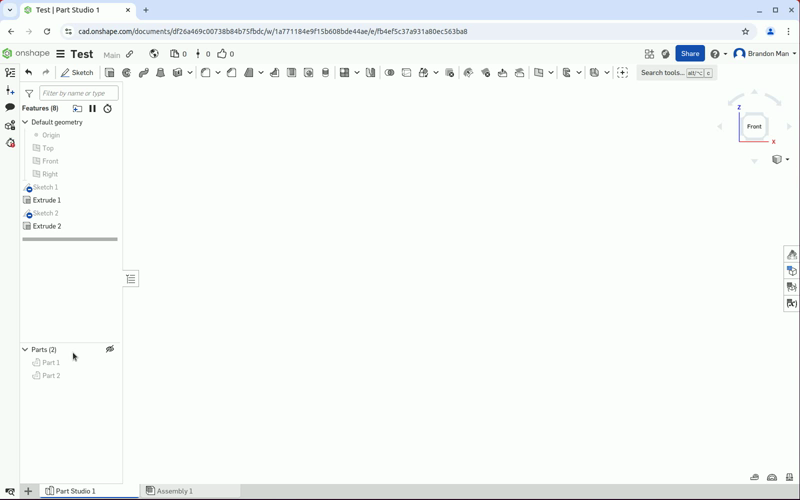
key_up(shift)
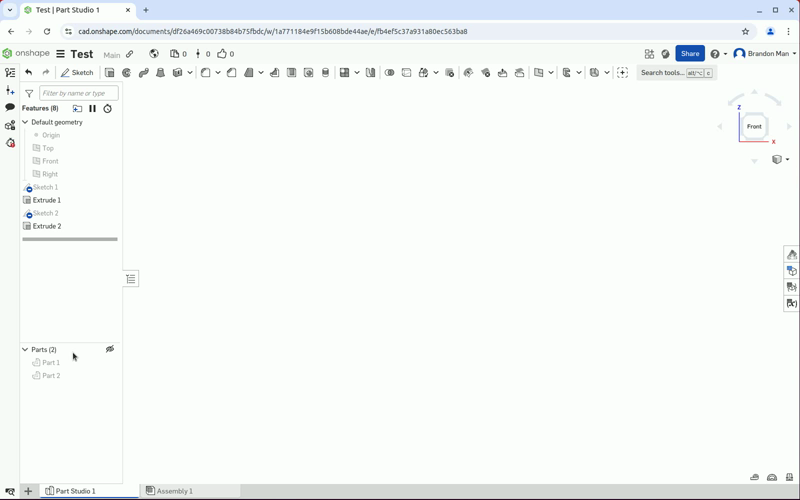
mouse_move(73, 352)
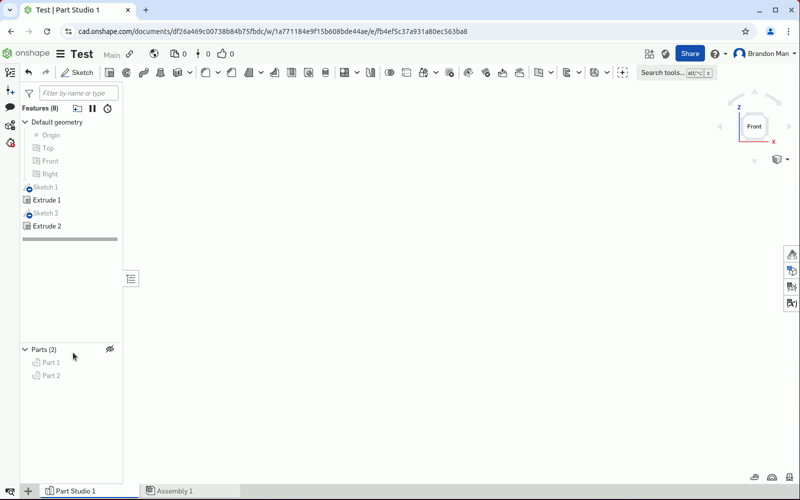
key(shift+y)
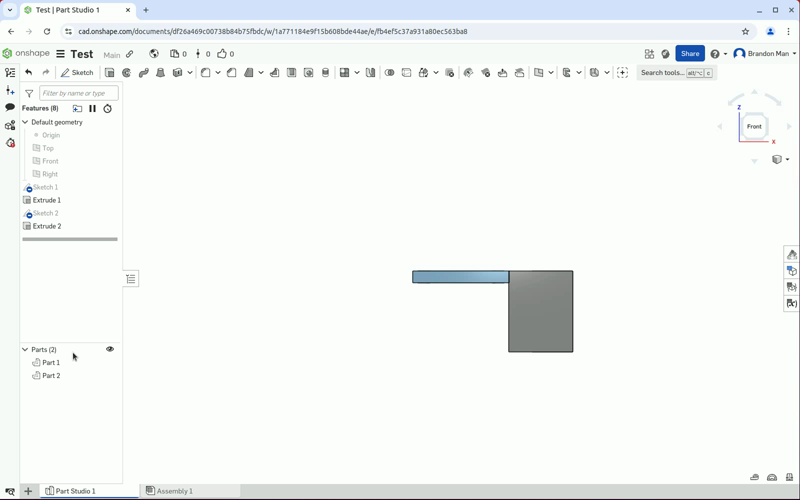
mouse_move(541, 75)
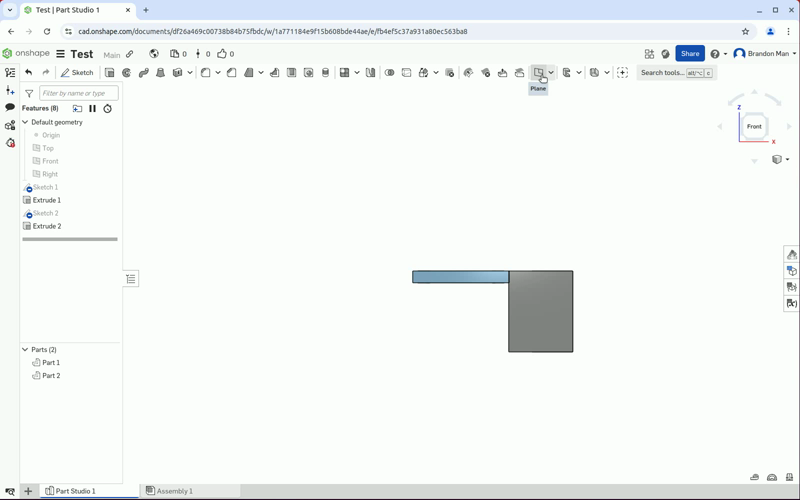
click(541, 75)
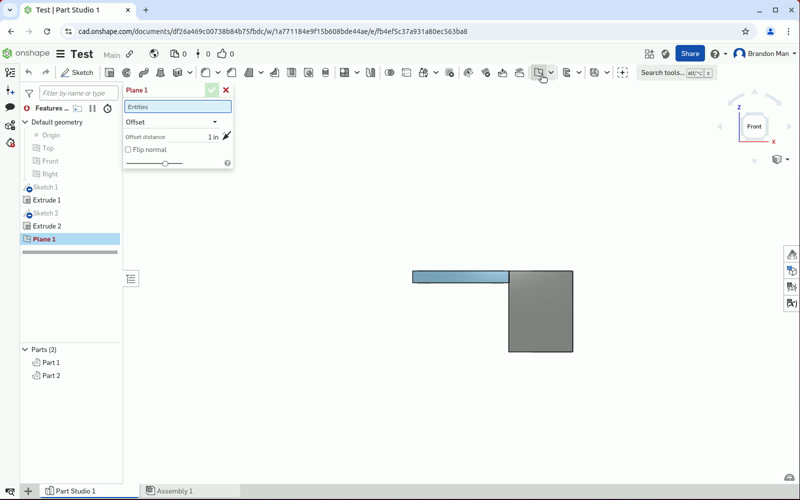
mouse_move(73, 163)
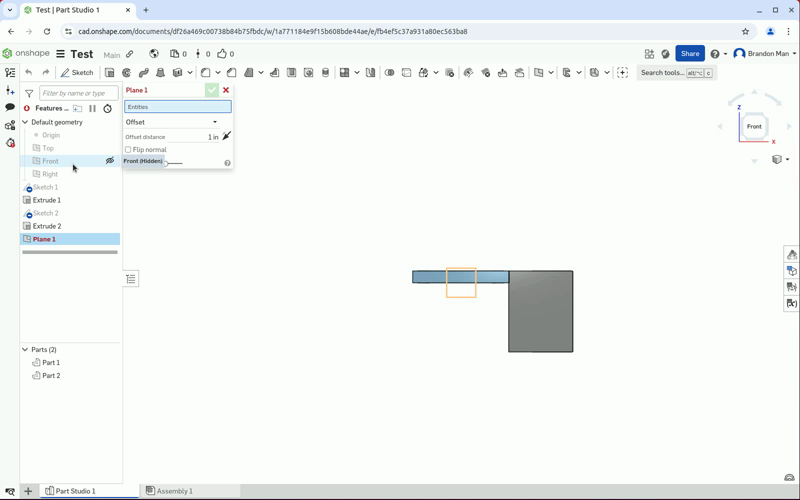
click(73, 163)
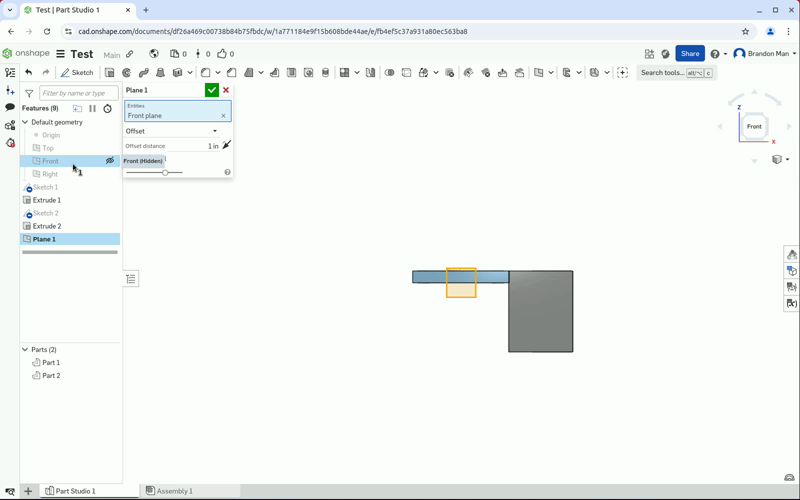
key(tab, 2)
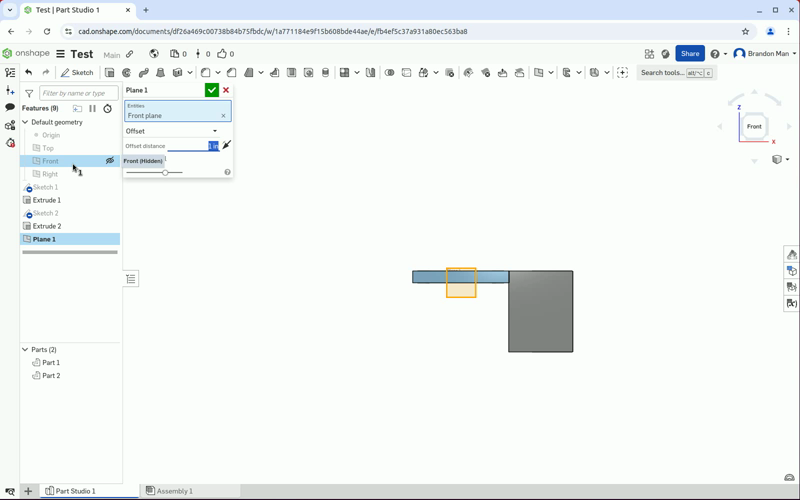
text(9.86)
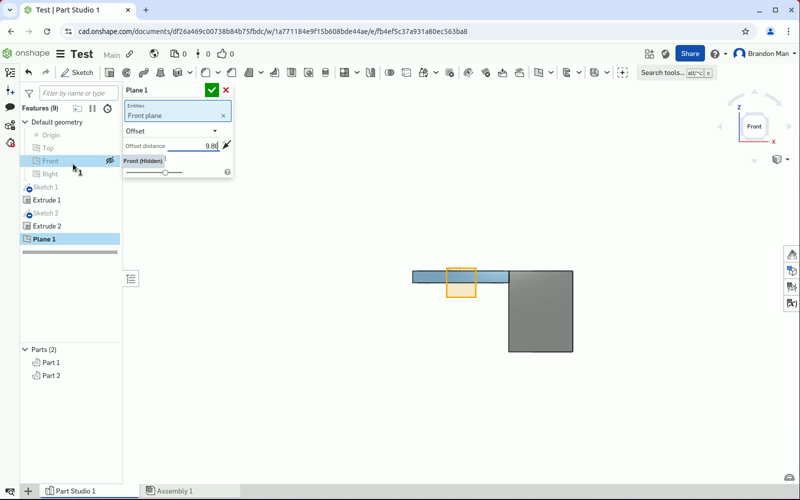
key(enter, 2)
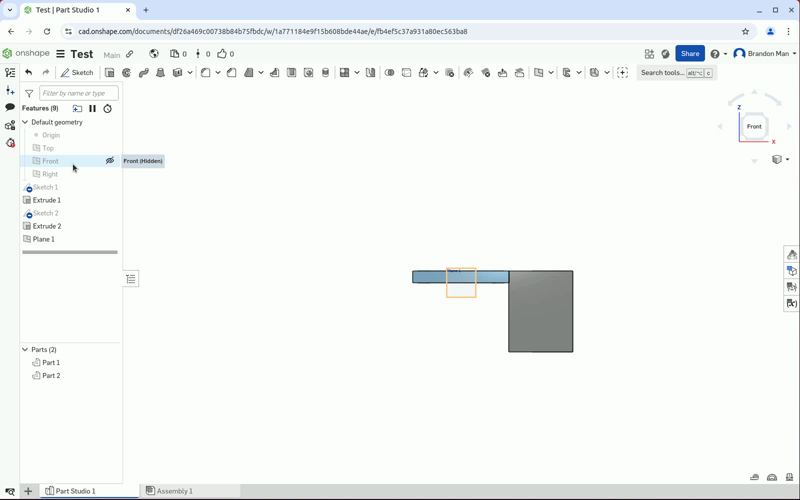
key(shift+s)
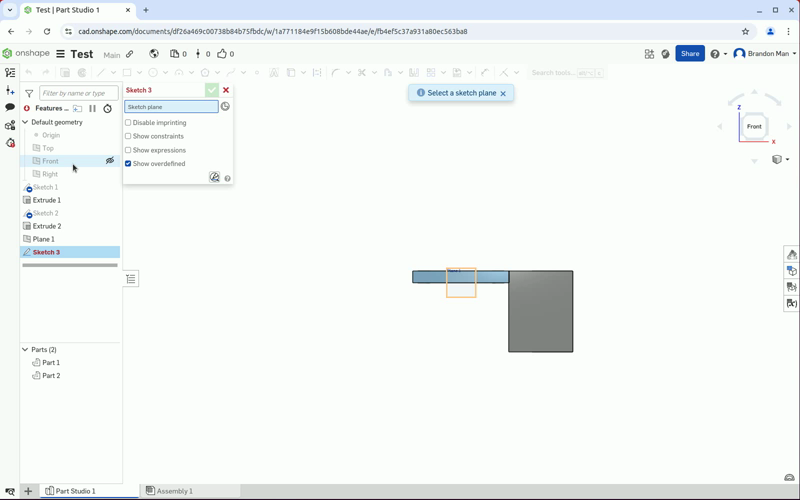
mouse_move(73, 241)
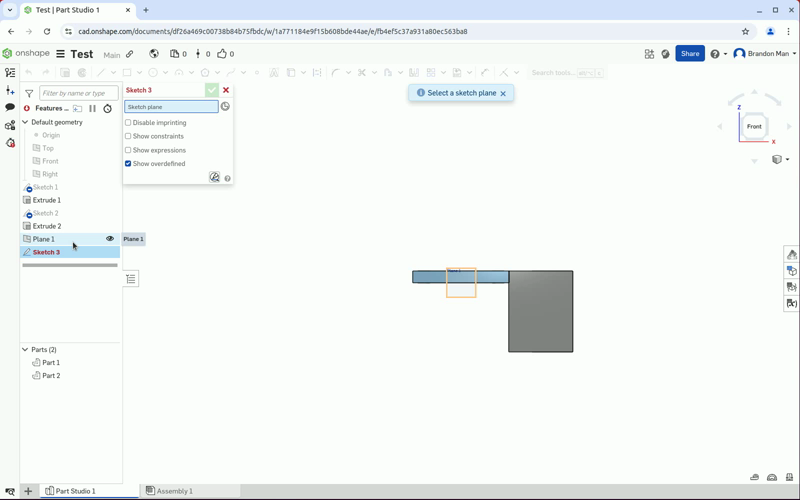
click(73, 241)
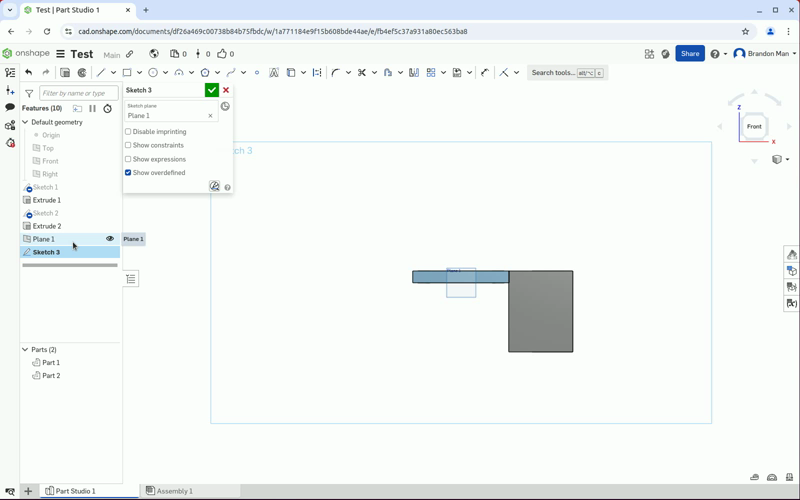
mouse_move(73, 352)
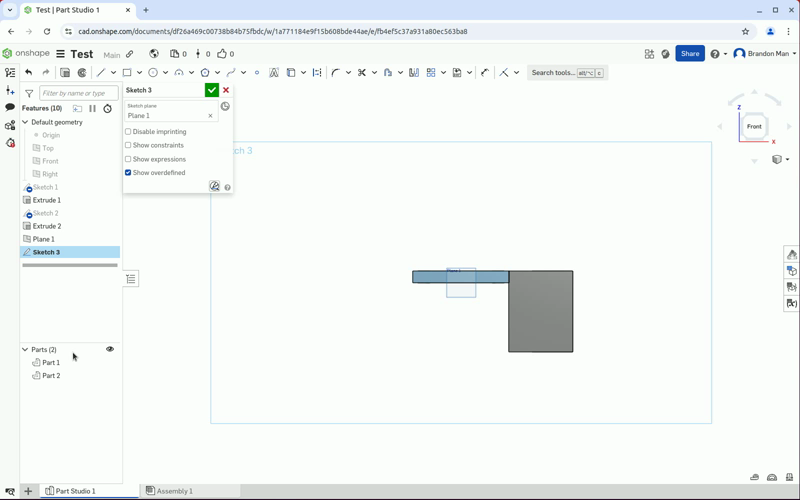
key(y)
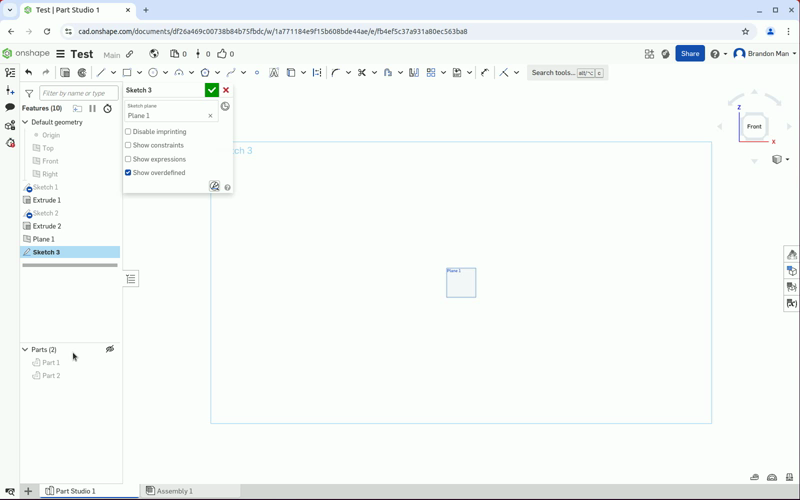
key(c)
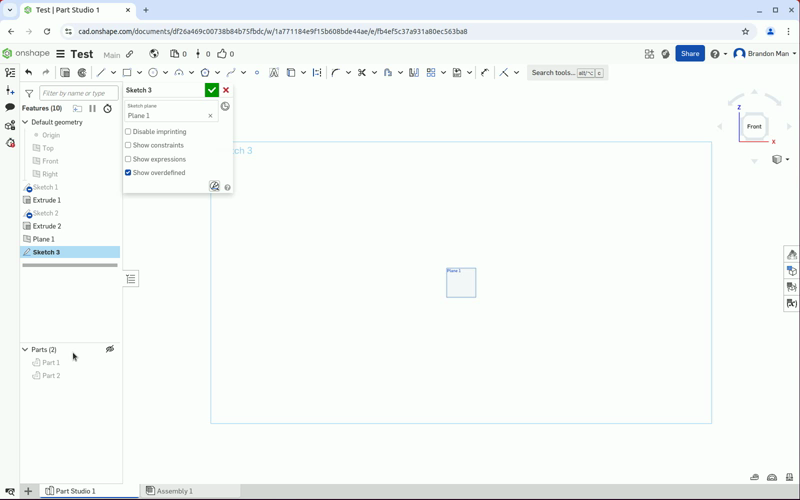
key_down(shift)
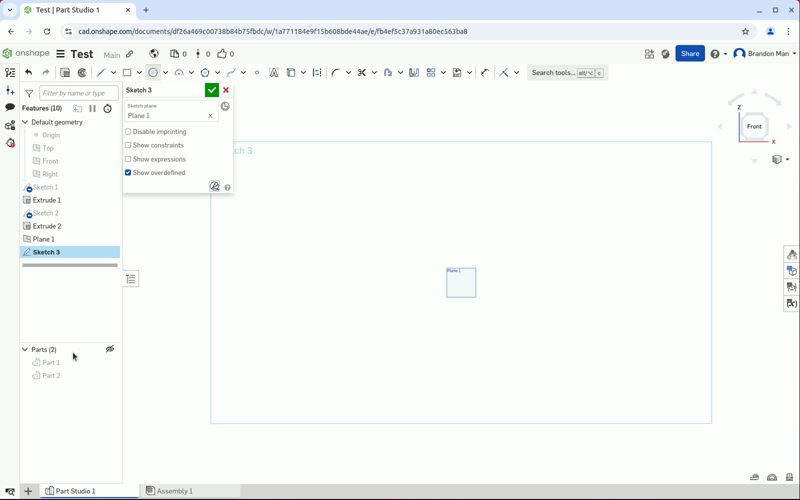
mouse_move(543, 314)
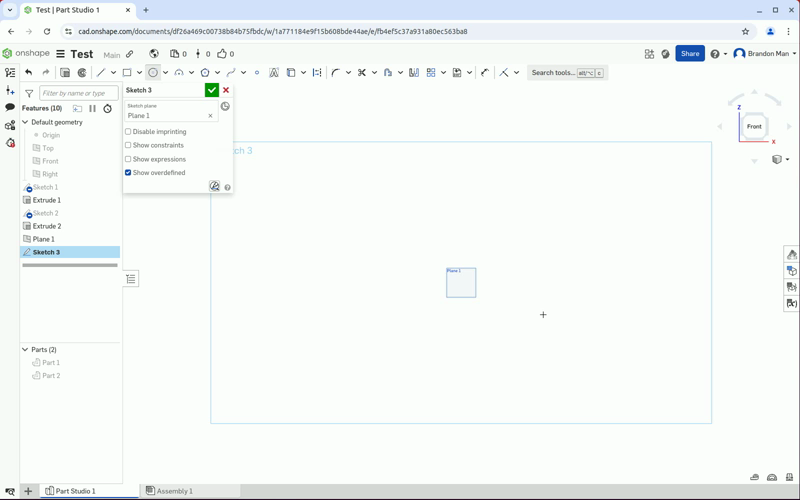
click(543, 314)
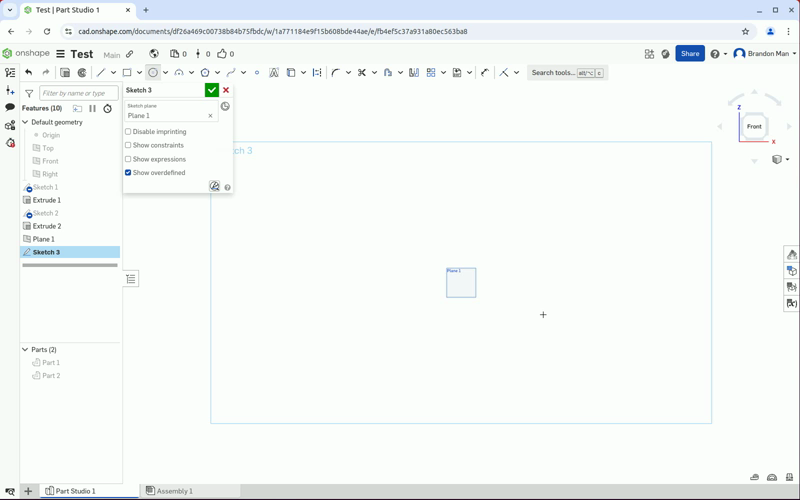
key_up(shift)
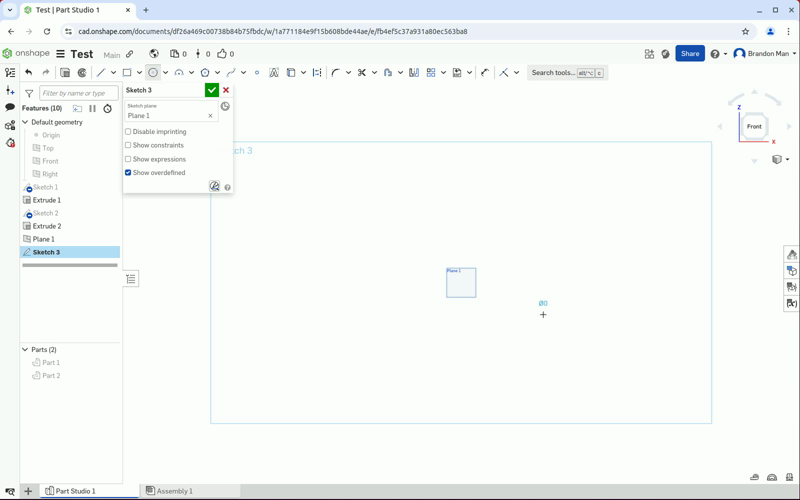
mouse_move(550, 314)
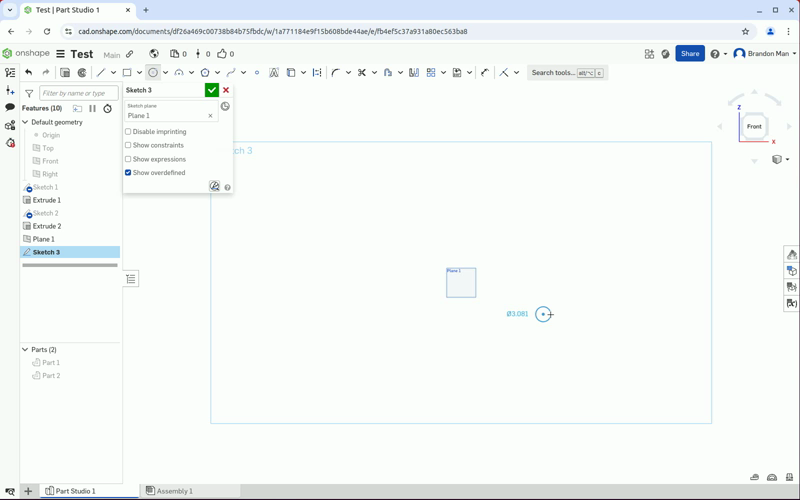
click(550, 314)
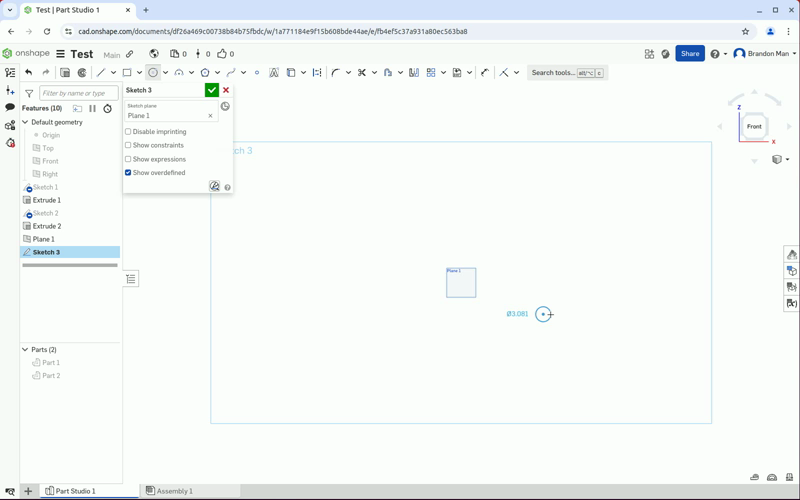
key(esc)
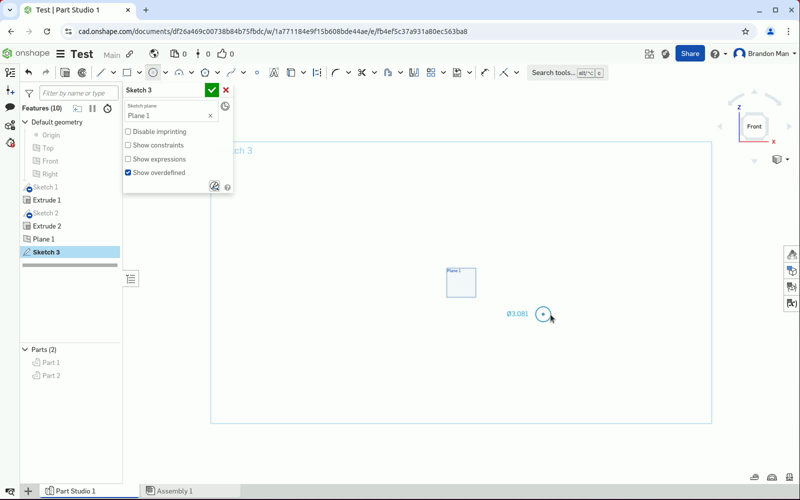
mouse_move(545, 313)
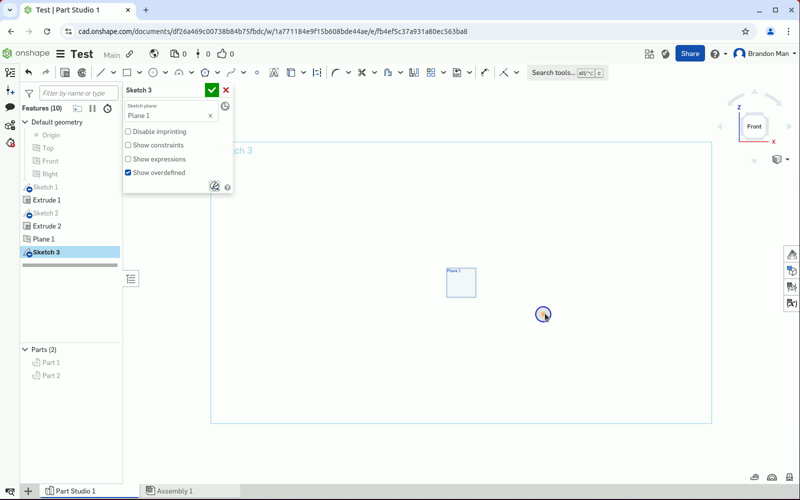
scroll(6)
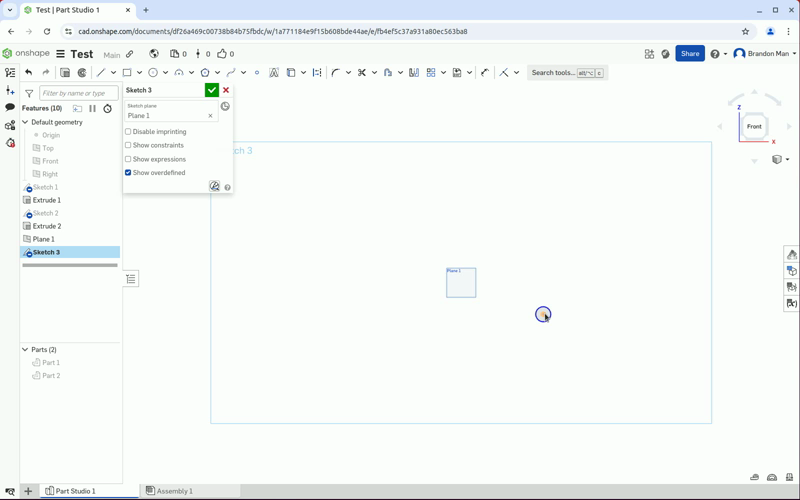
scroll(6)
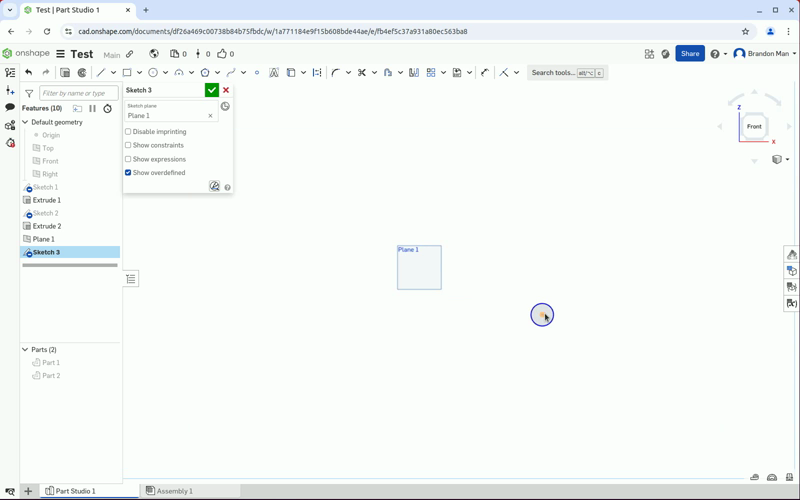
scroll(6)
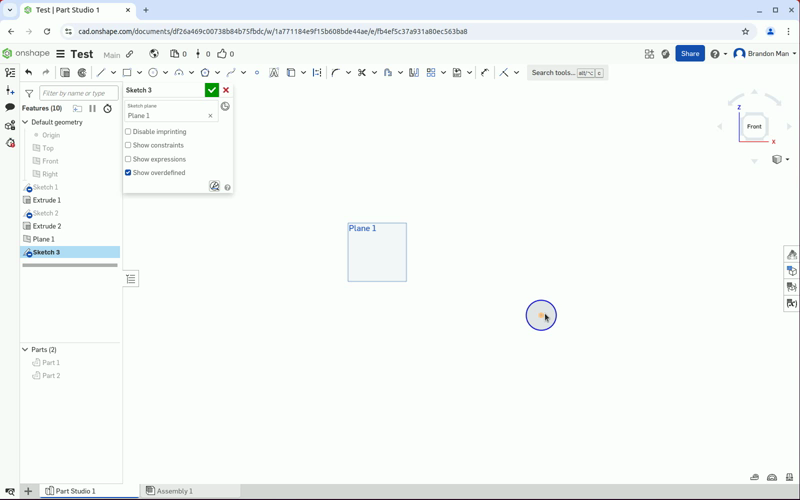
scroll(6)
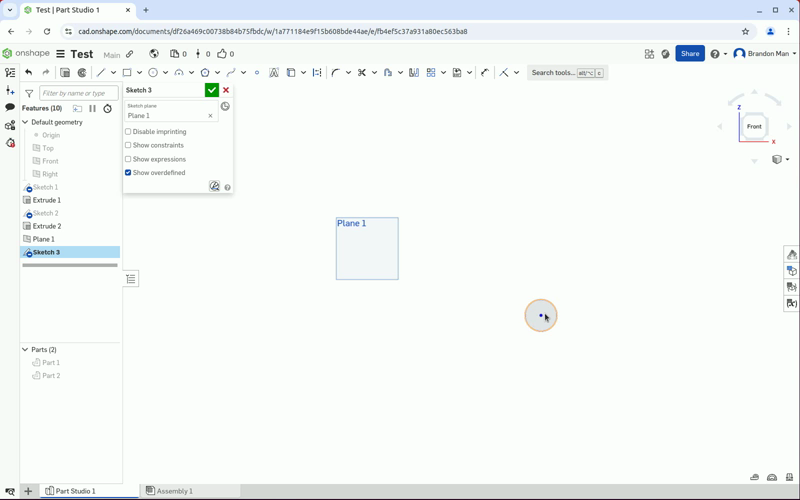
scroll(6)
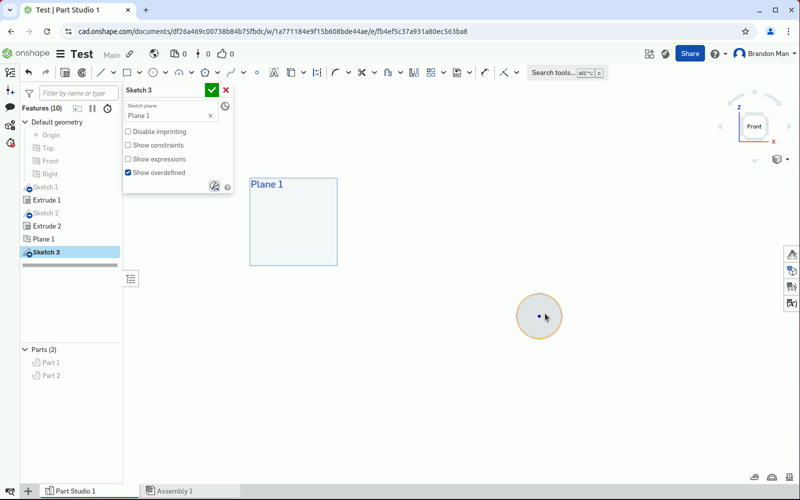
scroll(6)
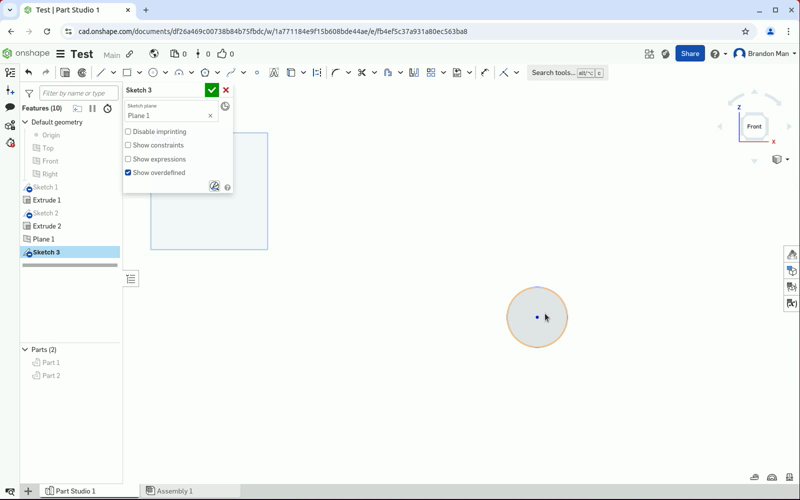
scroll(6)
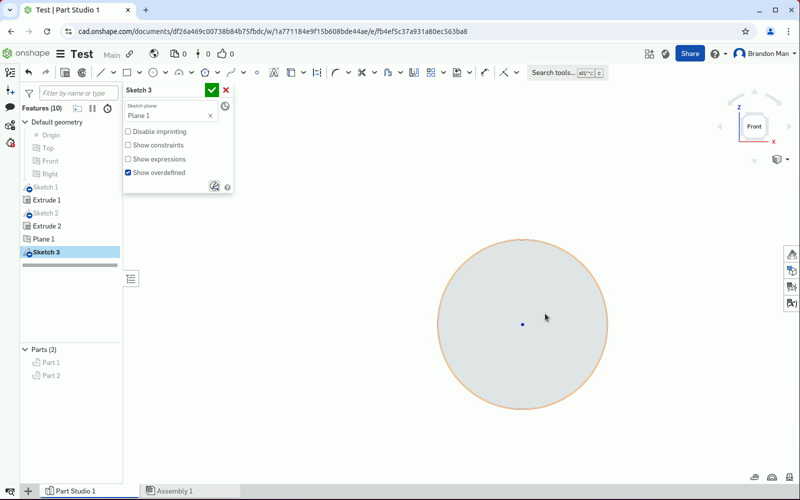
click(545, 313)
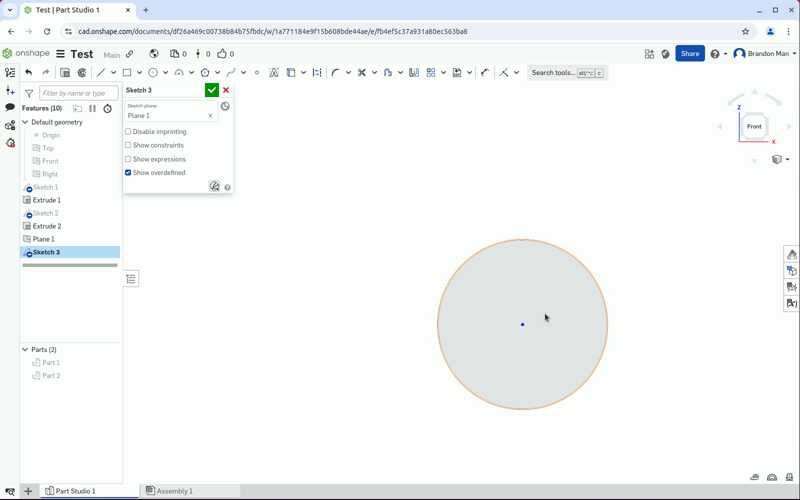
scroll(-6)
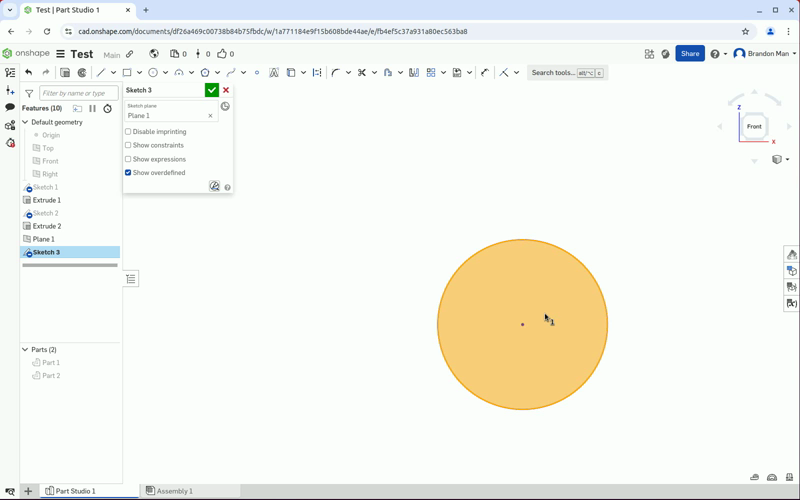
scroll(-6)
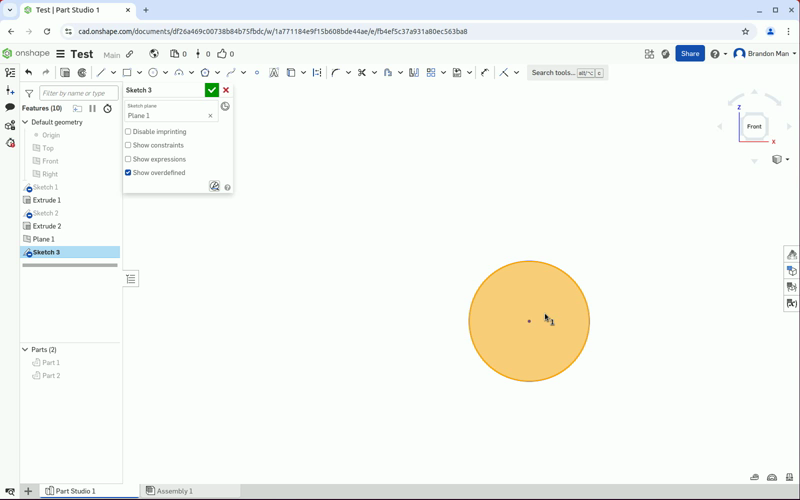
scroll(-6)
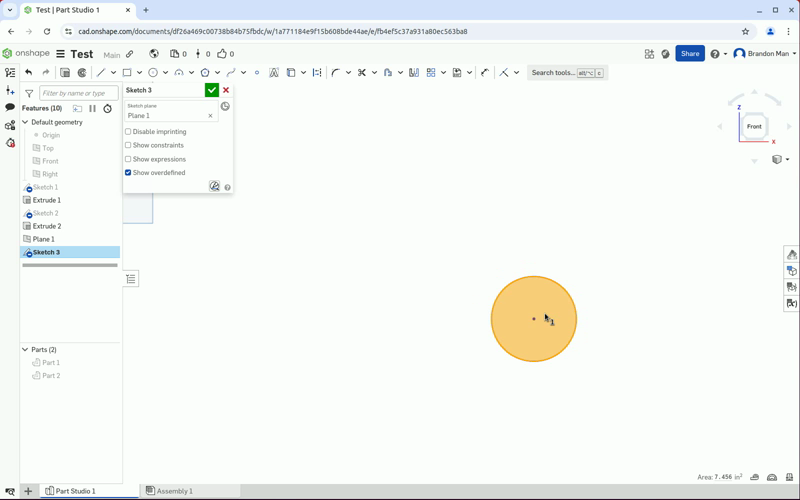
scroll(-6)
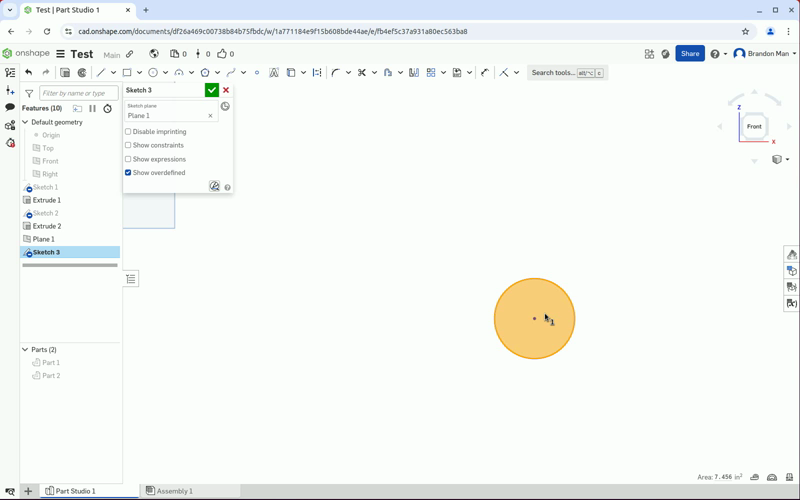
scroll(-6)
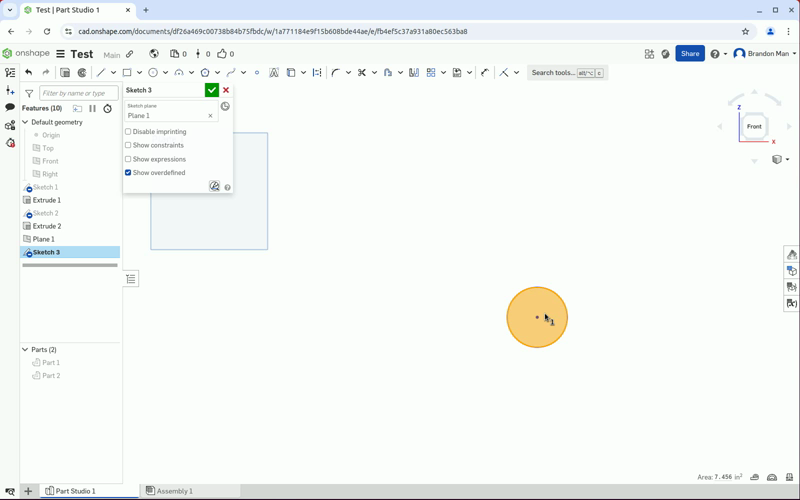
scroll(-6)
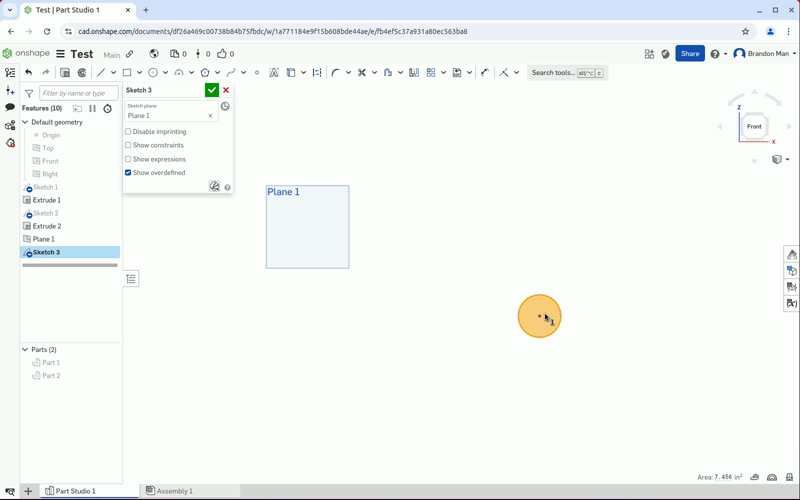
scroll(-6)
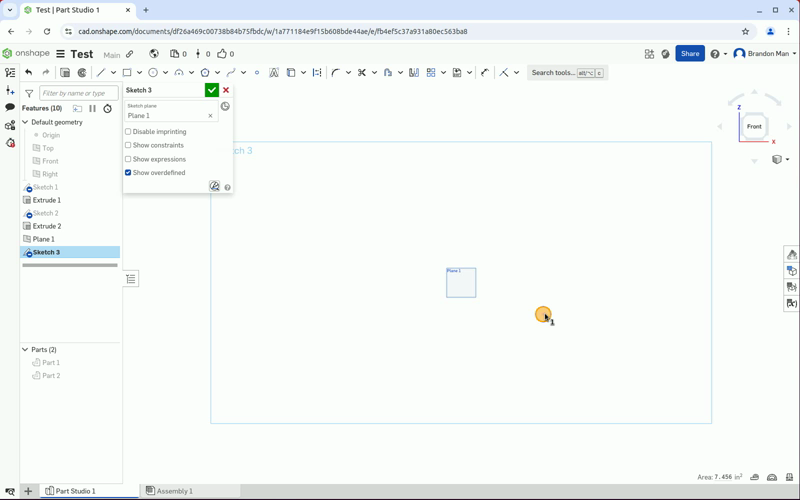
mouse_move(73, 352)
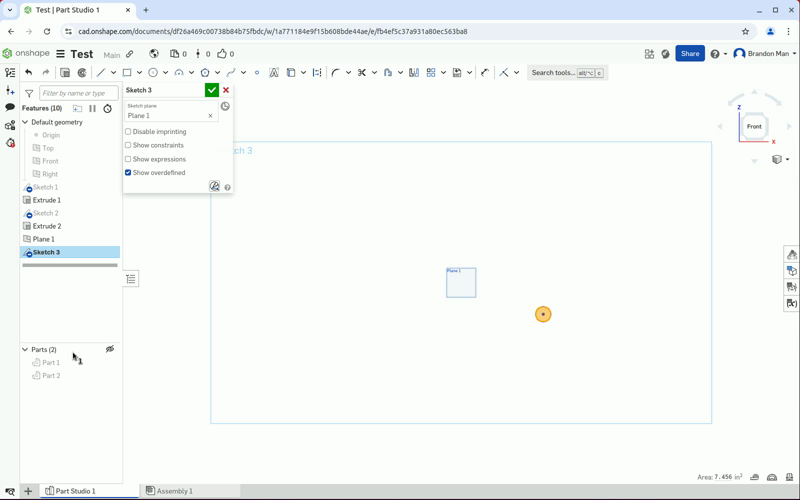
key(shift+y)
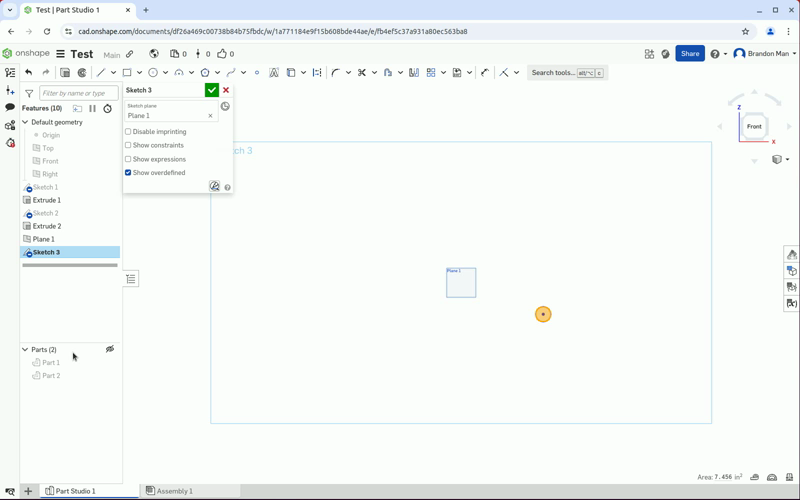
key(shift+e)
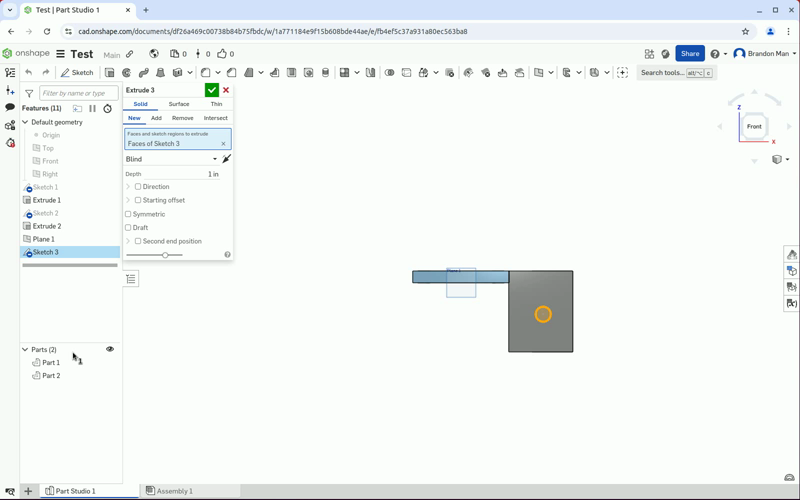
mouse_move(143, 106)
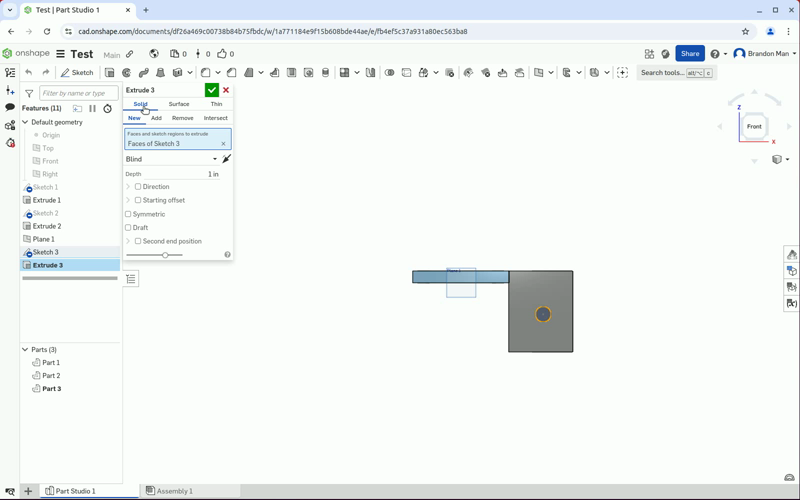
click(143, 106)
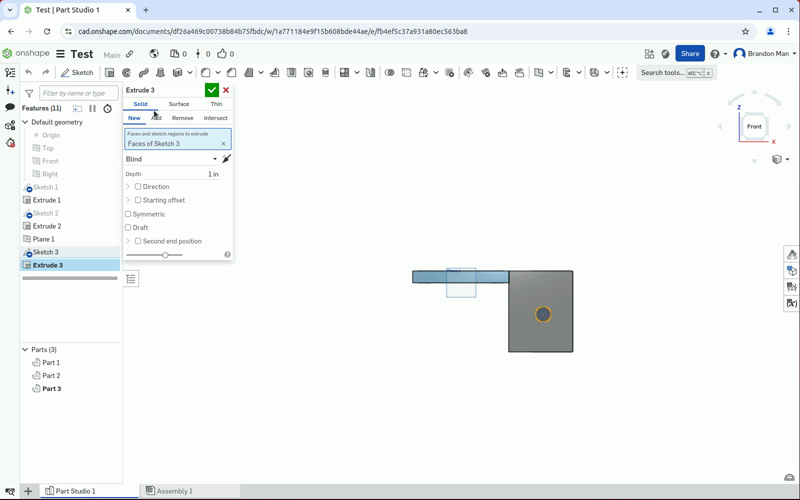
mouse_move(186, 120)
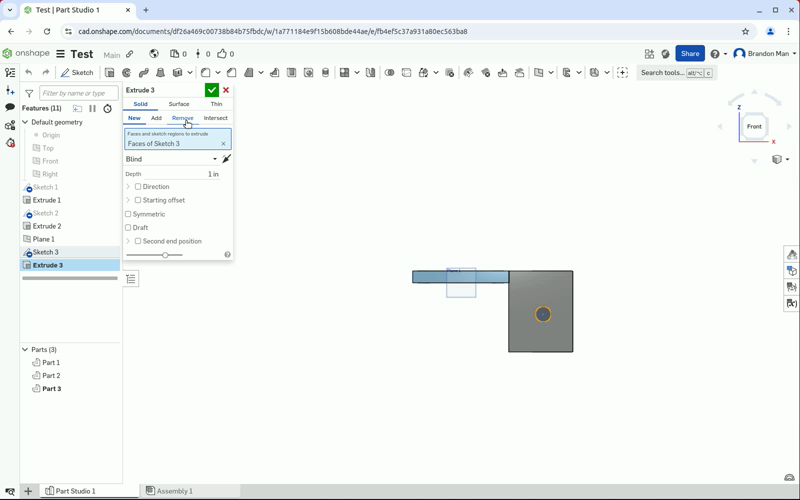
click(186, 120)
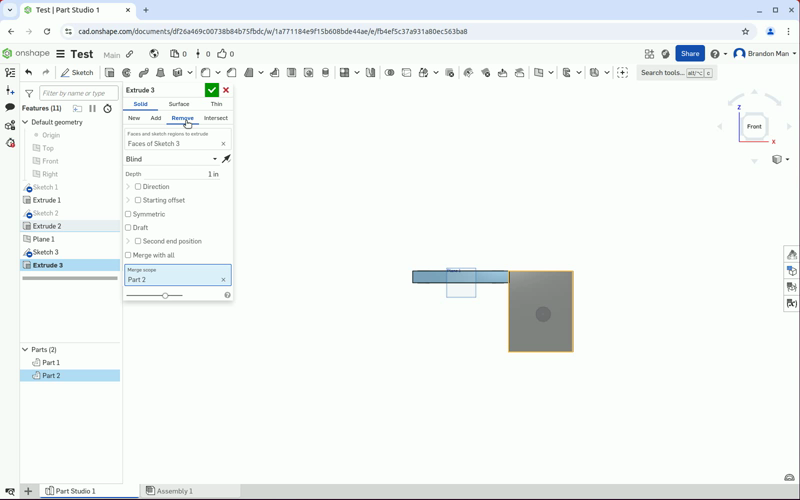
key(tab, 4)
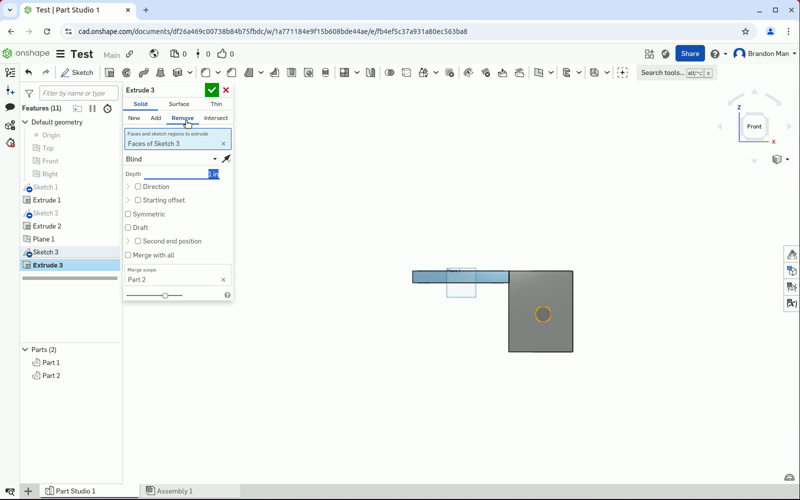
text(23.59)
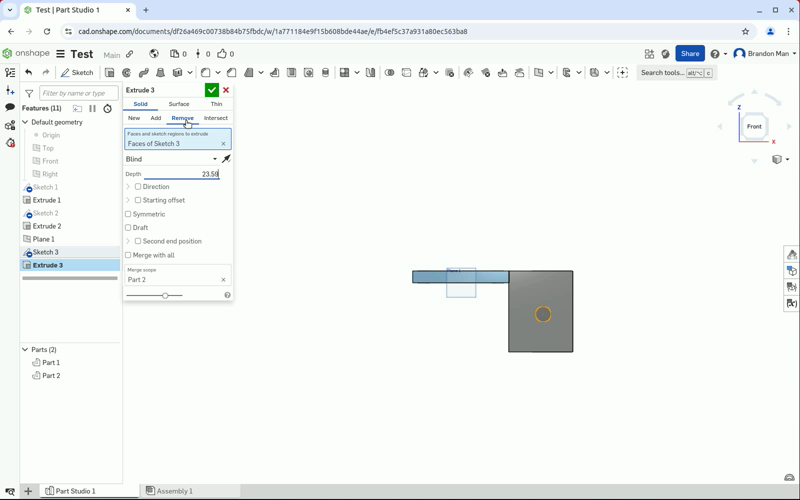
key(tab, 6)
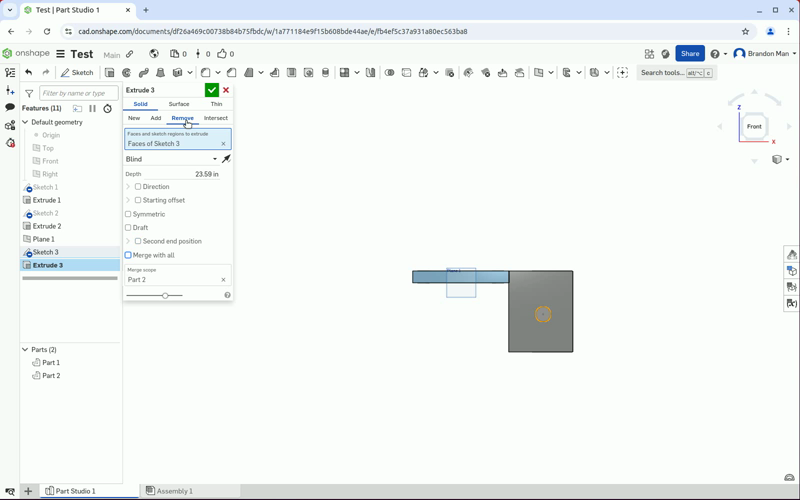
key(space)
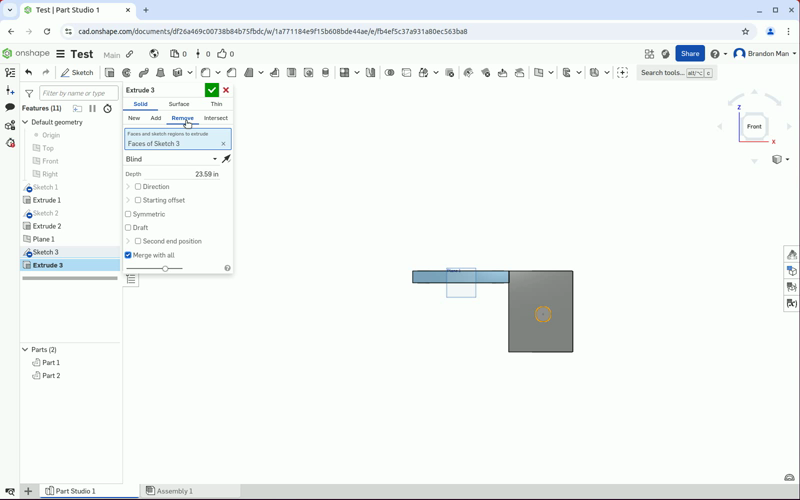
key(enter)
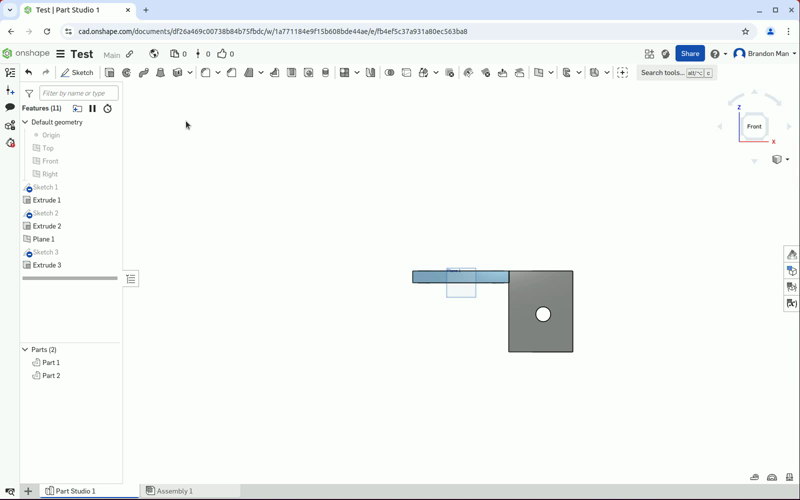
key(shift+h)
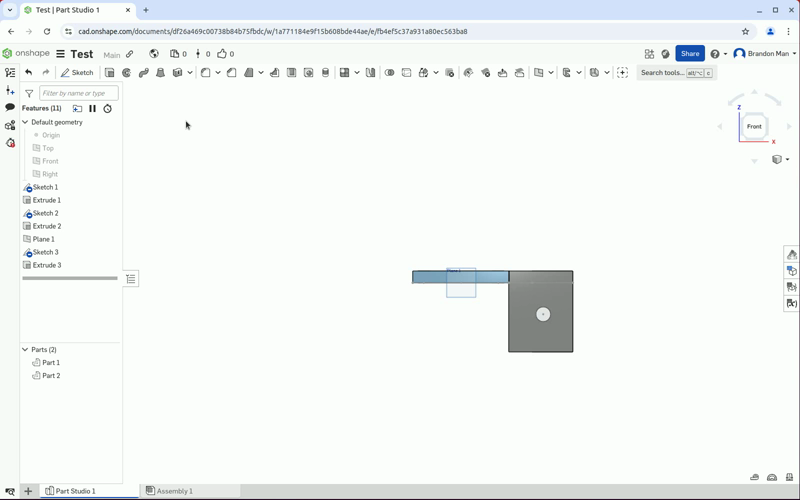
key(shift+h)
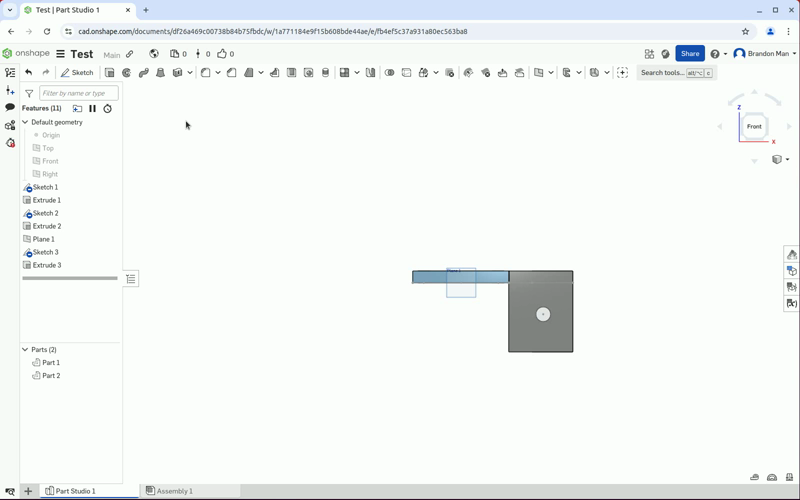
key(shift+7)
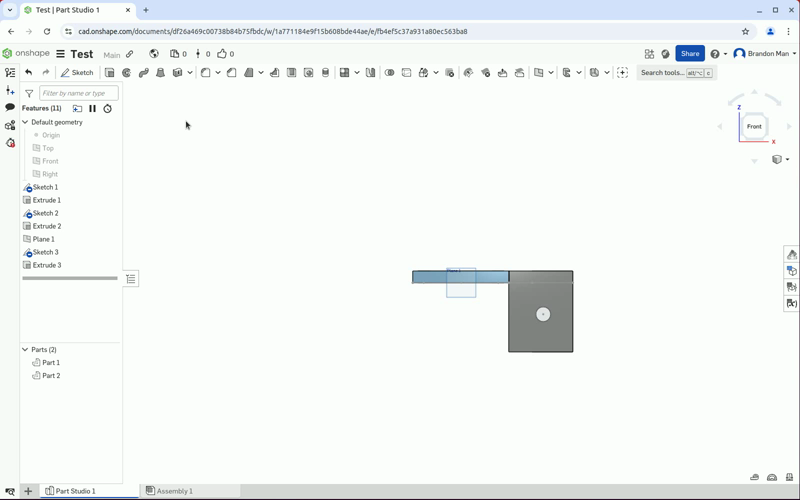
key(left, 2)
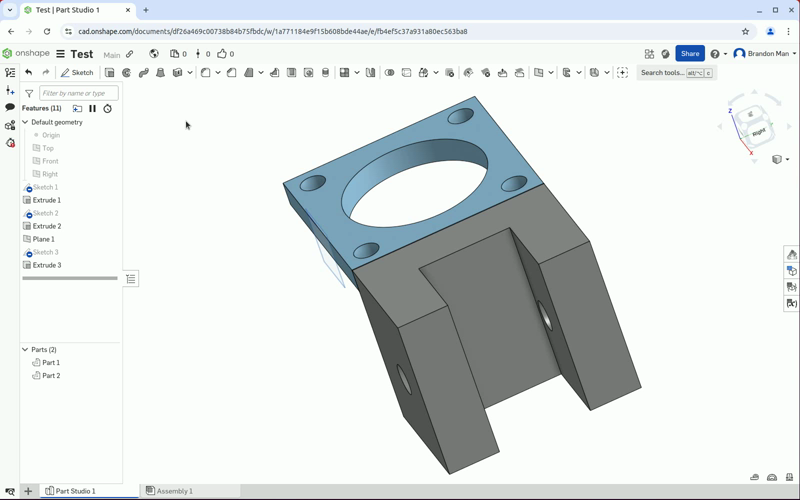
key(down, 2)
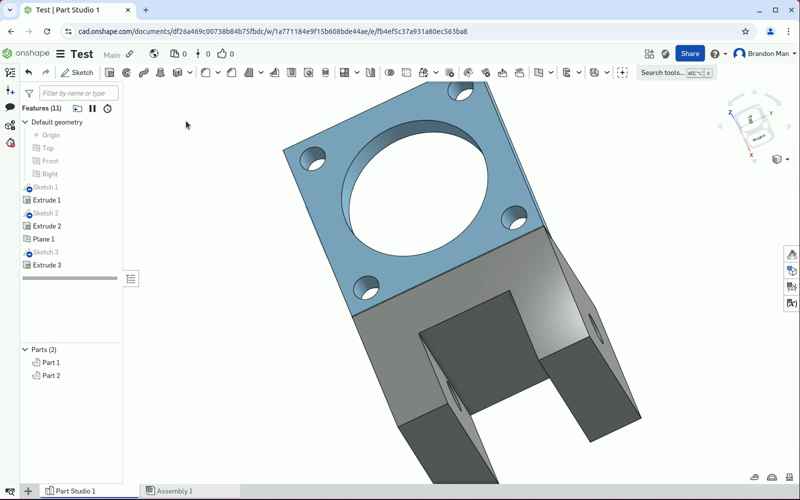
key(up, 2)
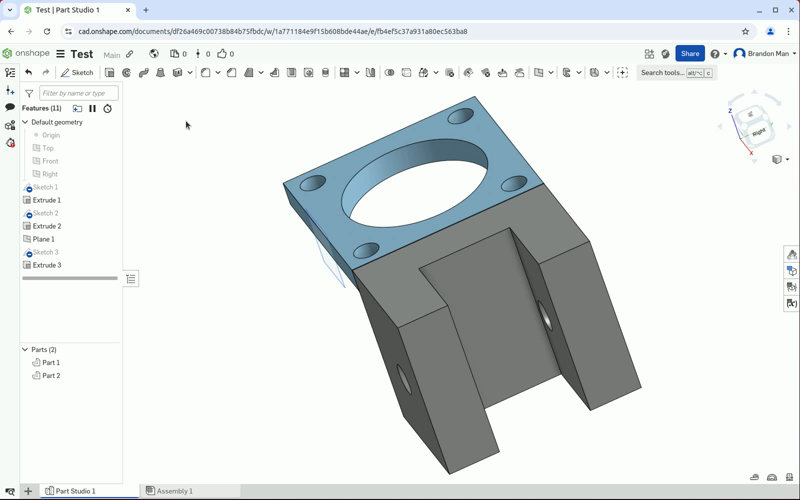
key(right, 2)
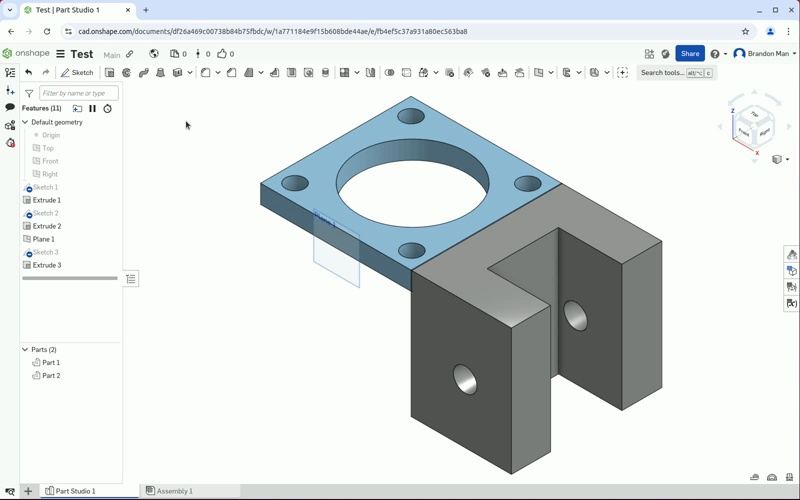
mouse_move(73, 189)
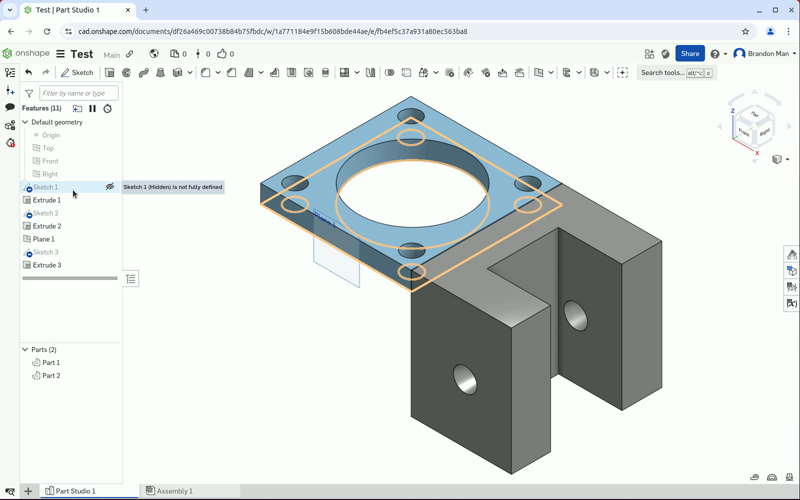
click(73, 189)